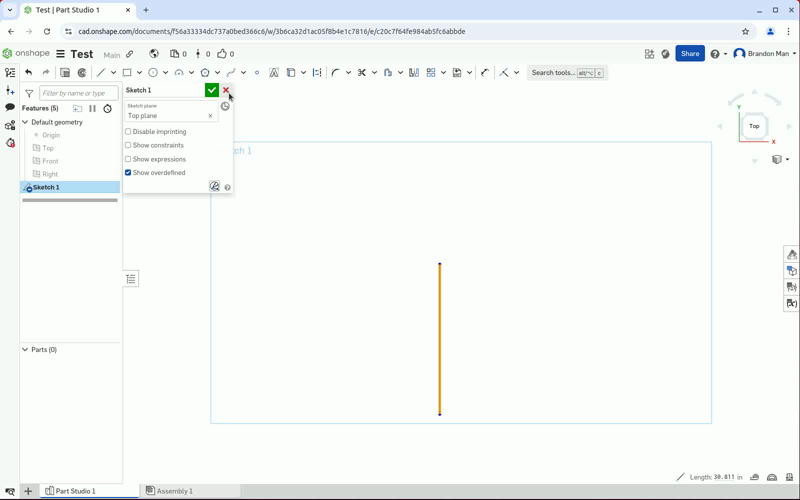
key(shift+h)
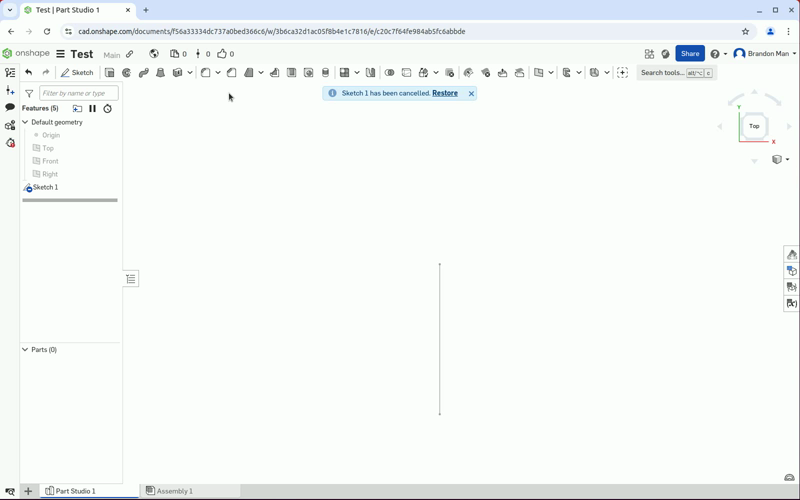
mouse_move(73, 352)
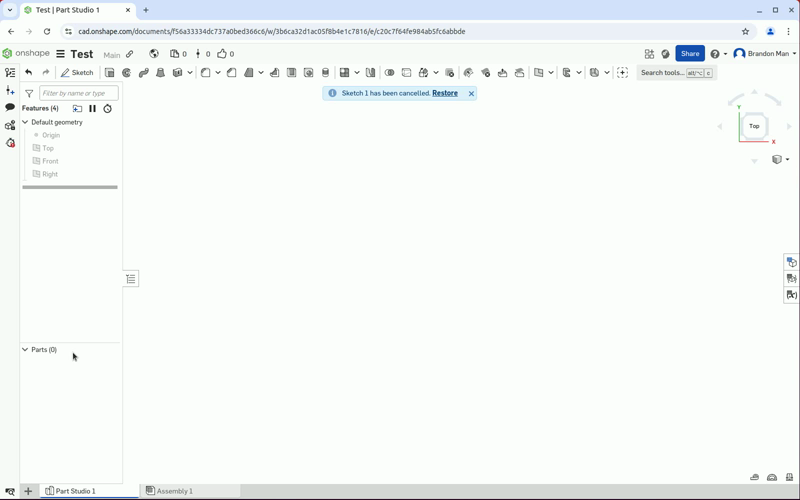
key(y)
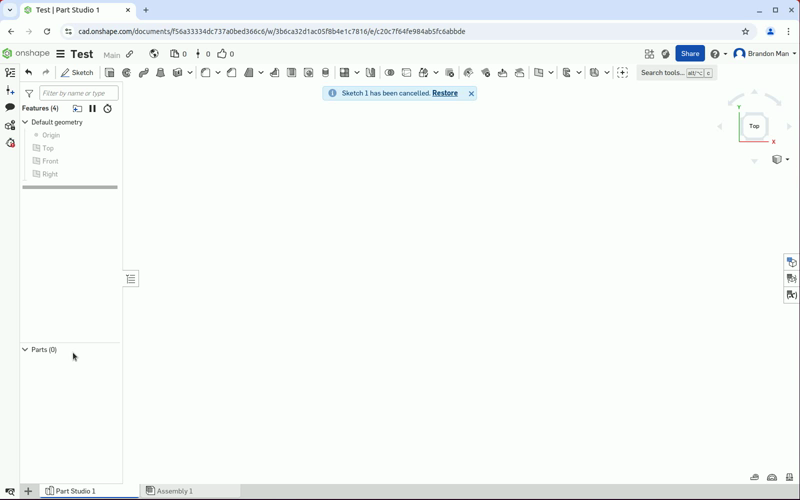
key(shift+p)
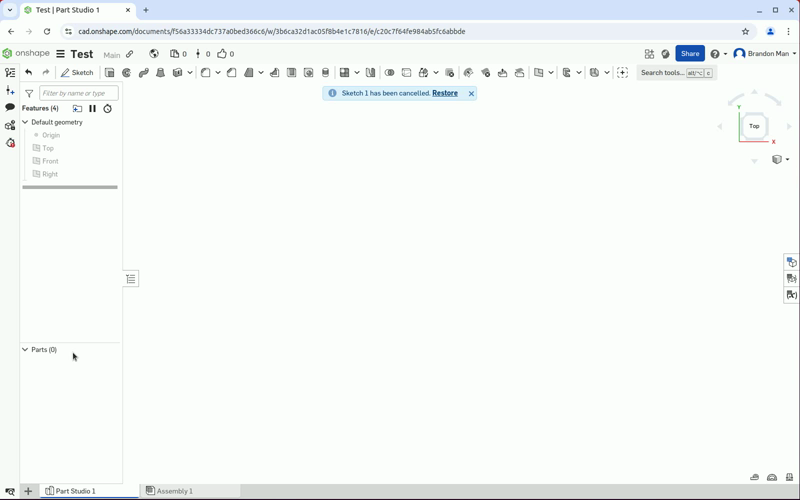
key(space)
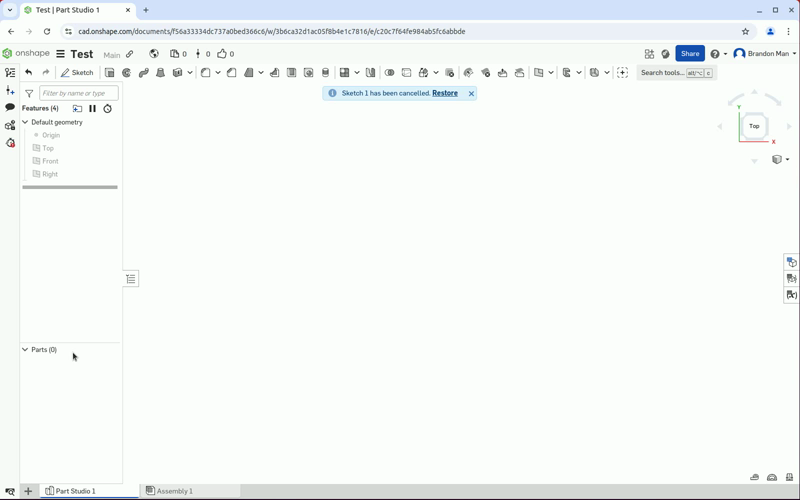
key_down(shift)
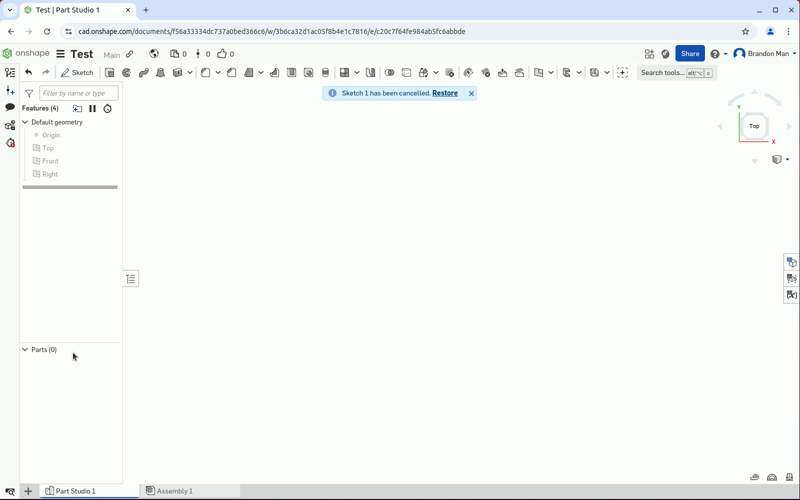
key(up)
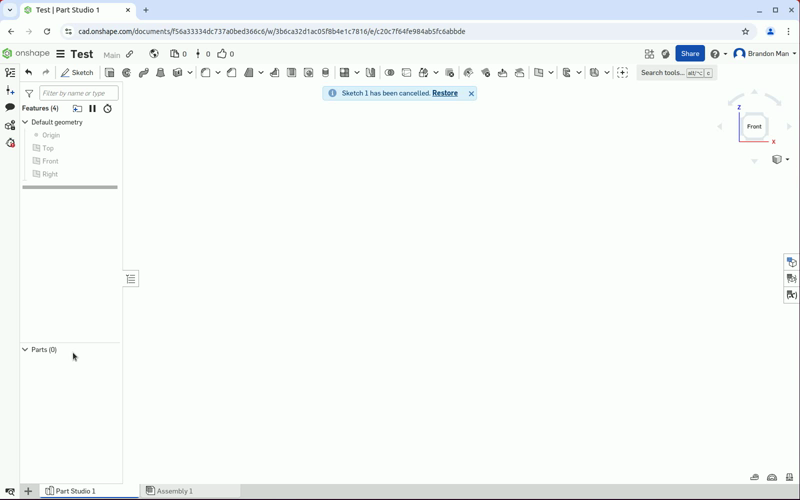
key_up(shift)
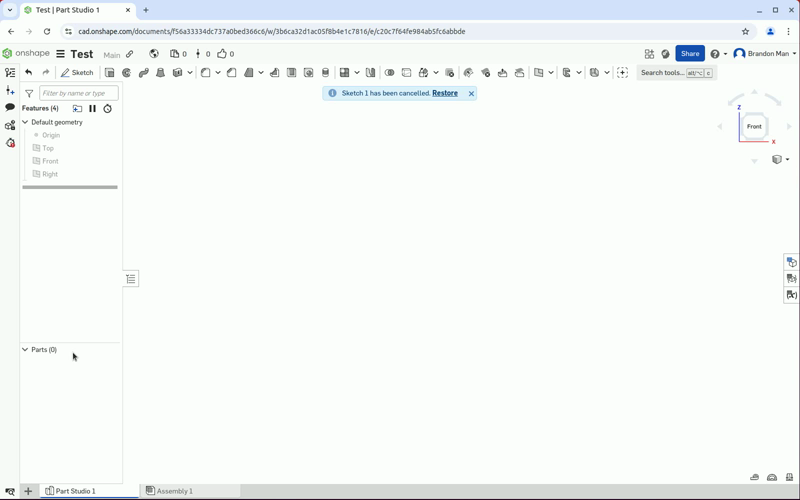
key(space)
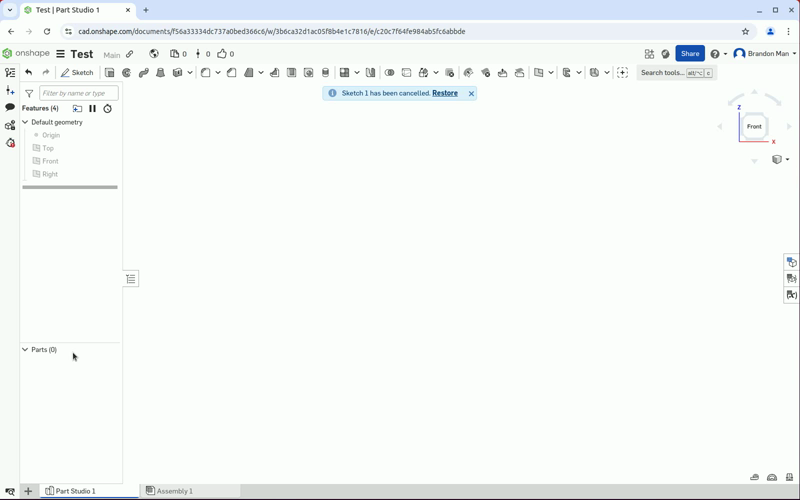
key_down(shift)
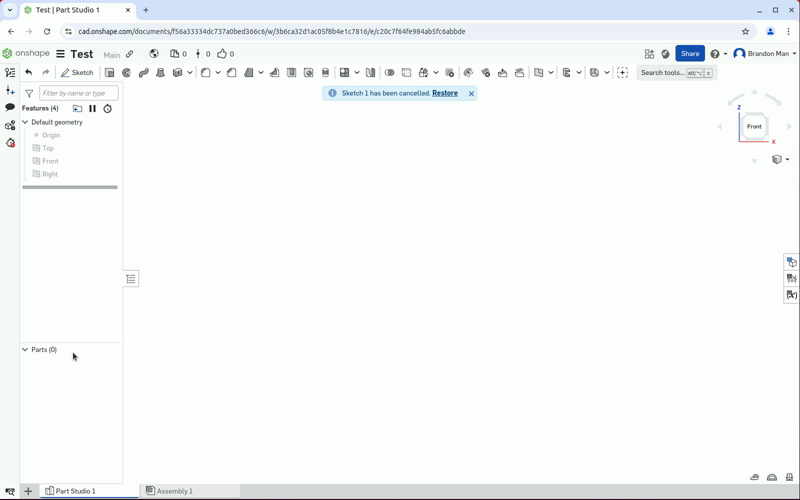
key(left)
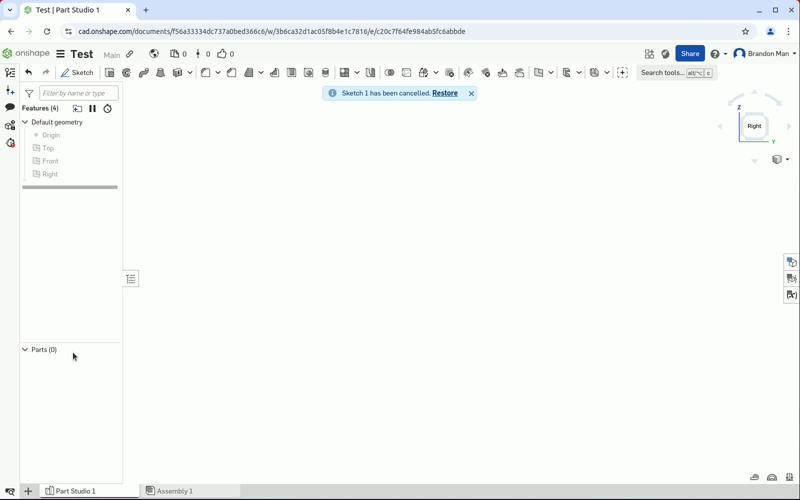
key_up(shift)
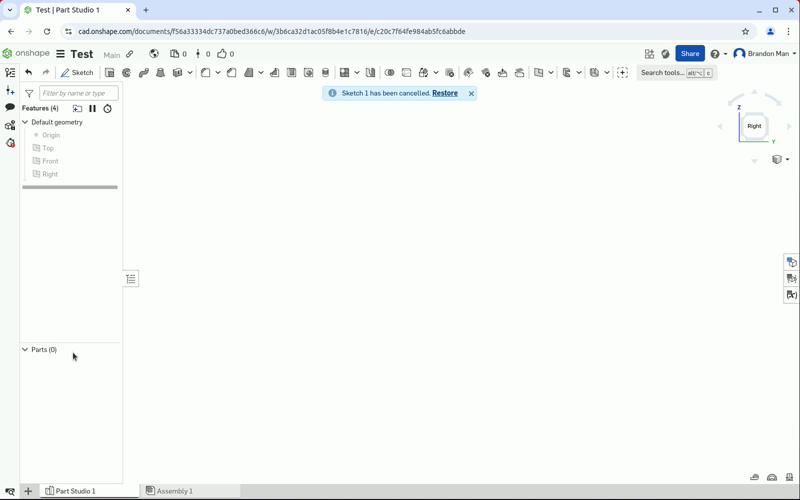
mouse_move(73, 352)
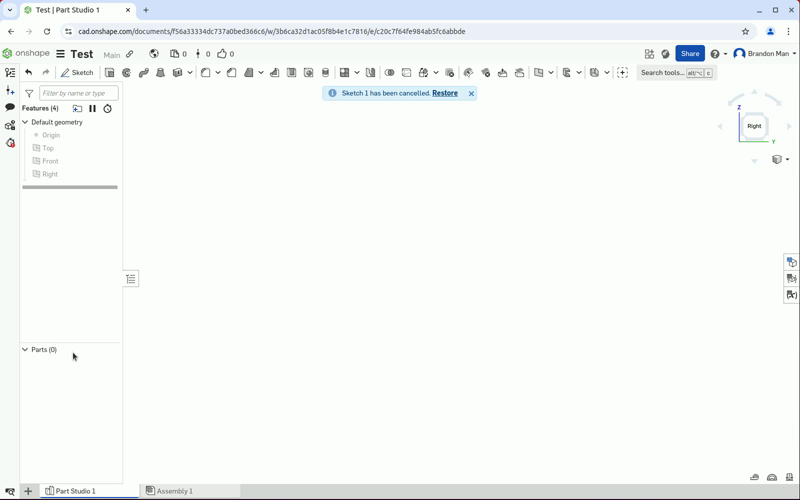
key(shift+y)
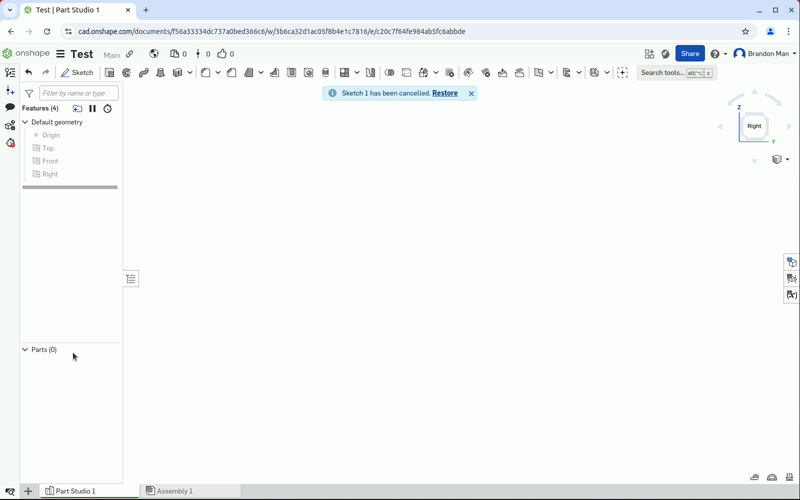
key(shift+s)
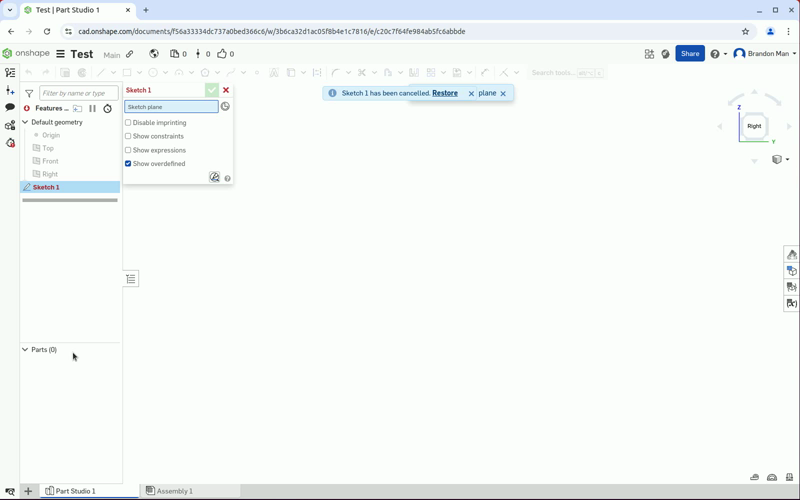
mouse_move(73, 176)
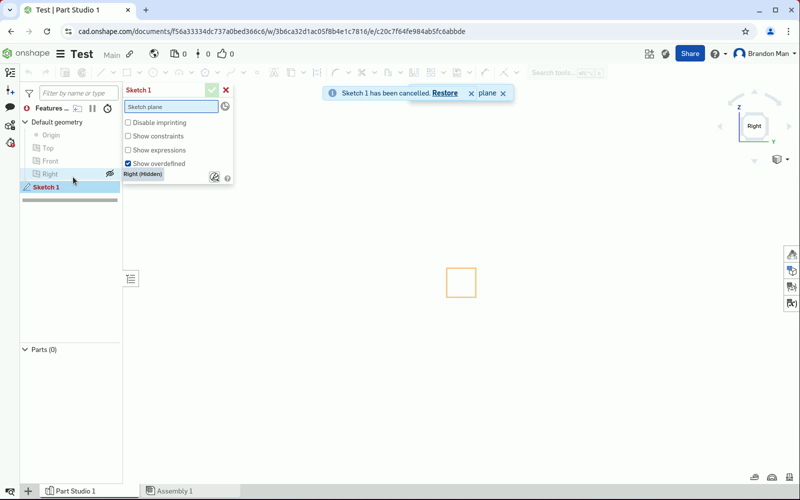
click(73, 176)
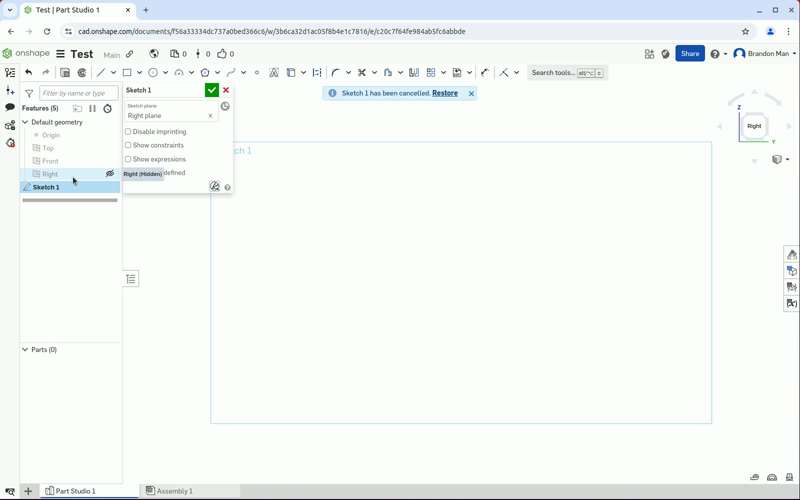
mouse_move(73, 352)
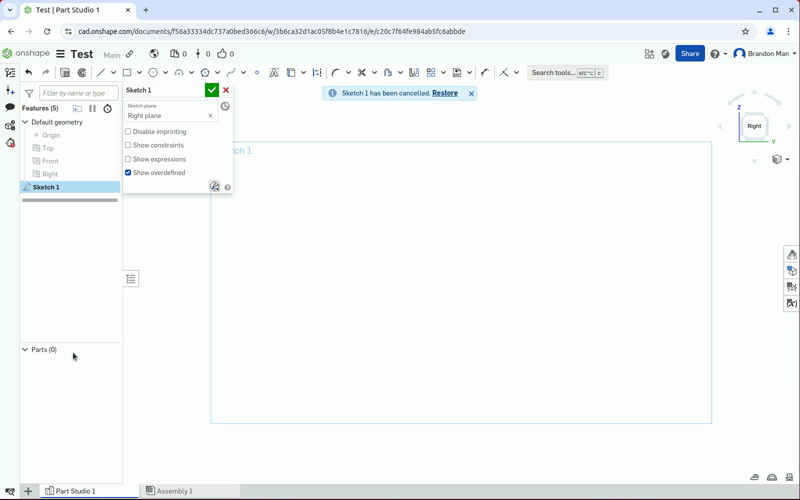
key(y)
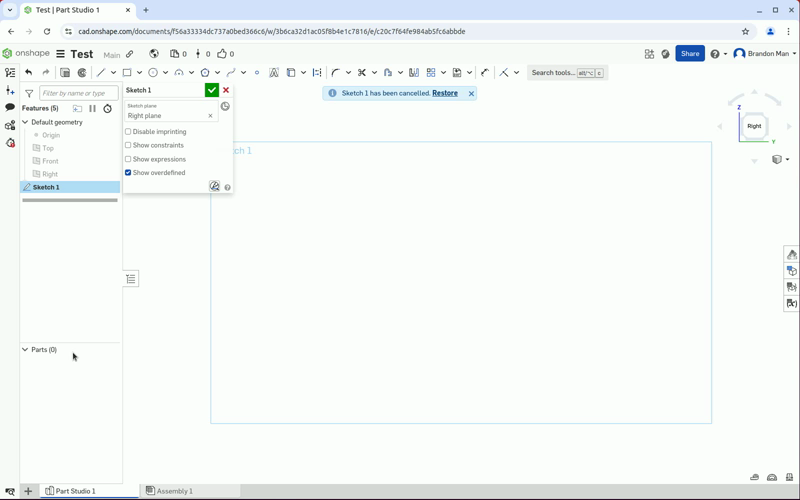
key(l)
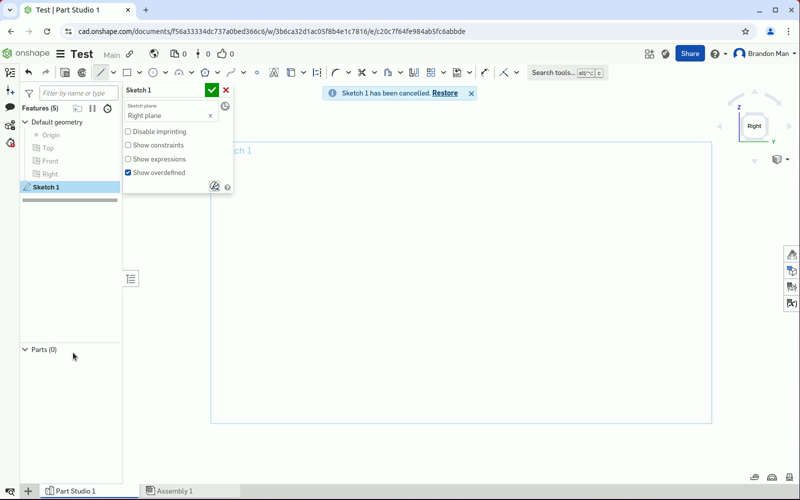
key_down(shift)
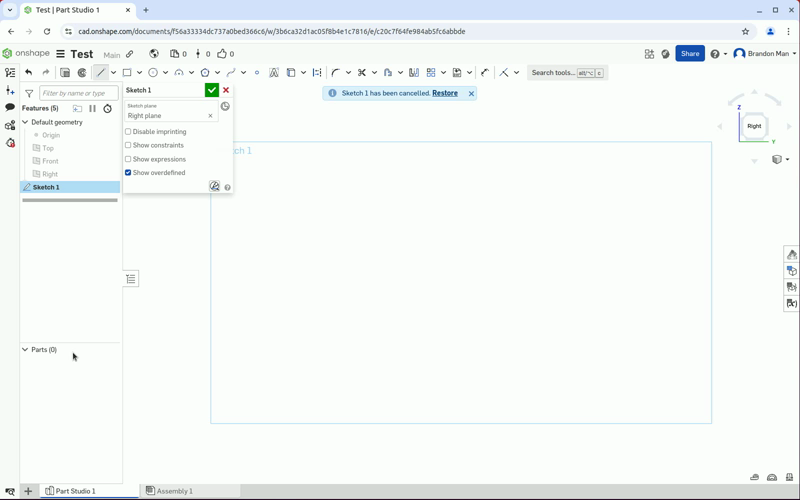
mouse_move(359, 247)
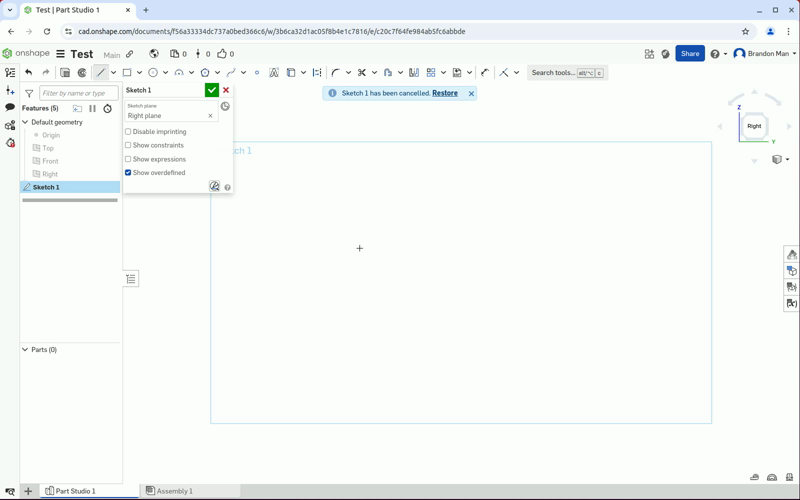
click(359, 247)
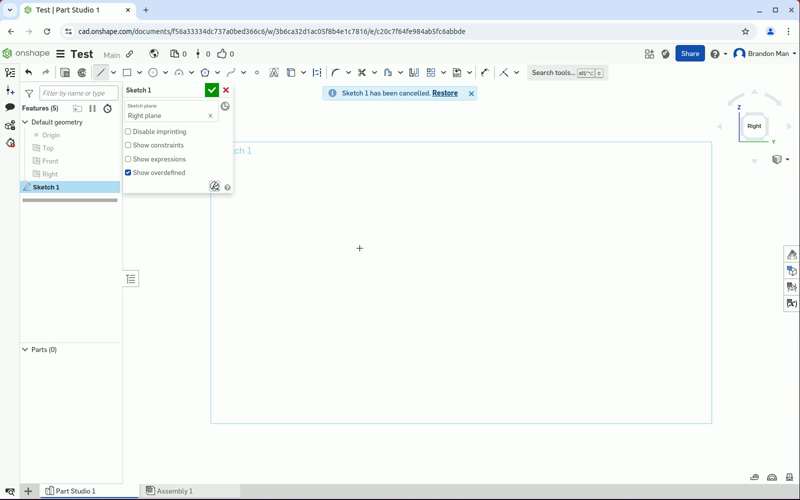
key_up(shift)
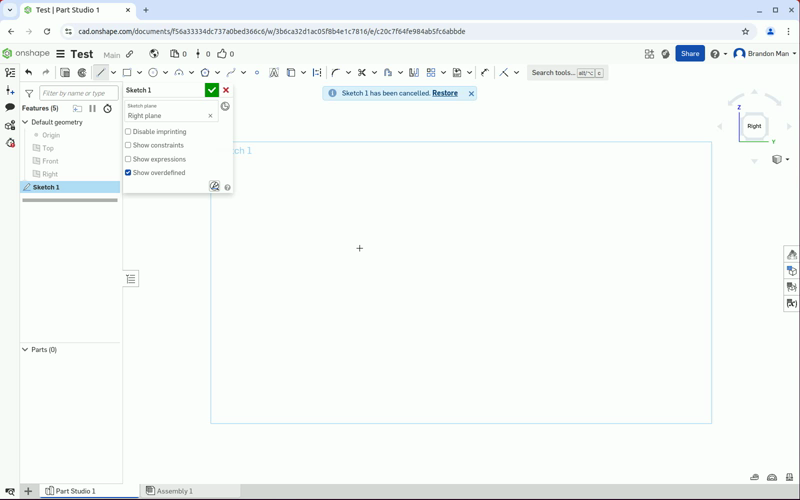
key_down(shift)
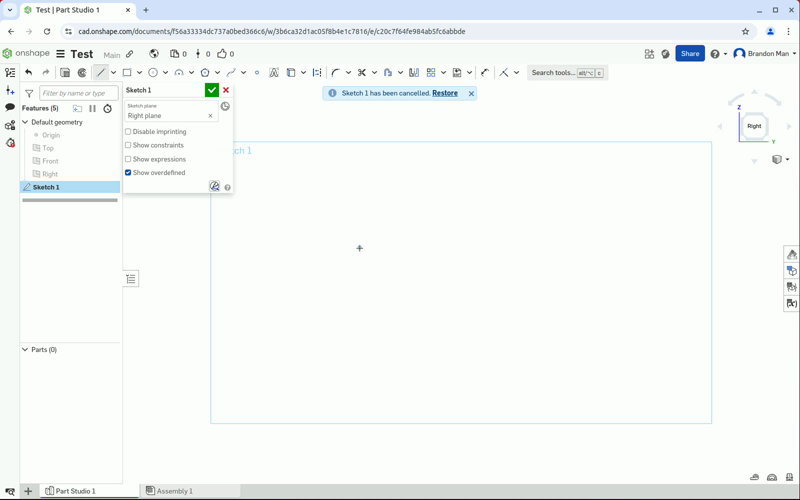
mouse_move(465, 247)
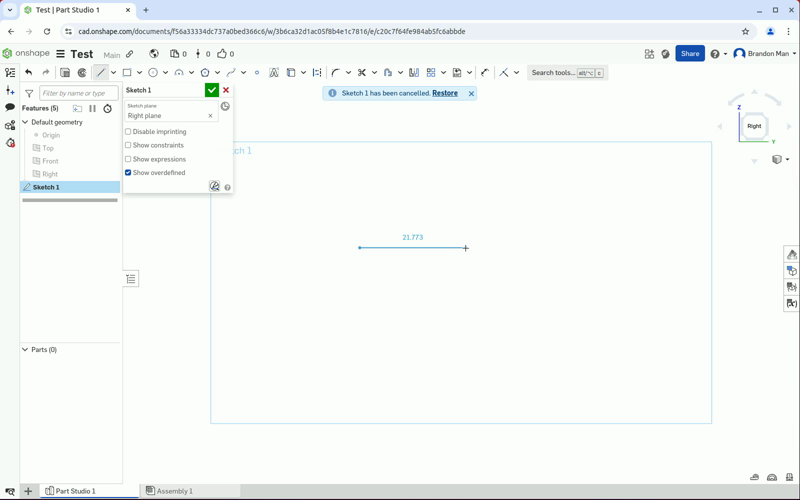
click(465, 247)
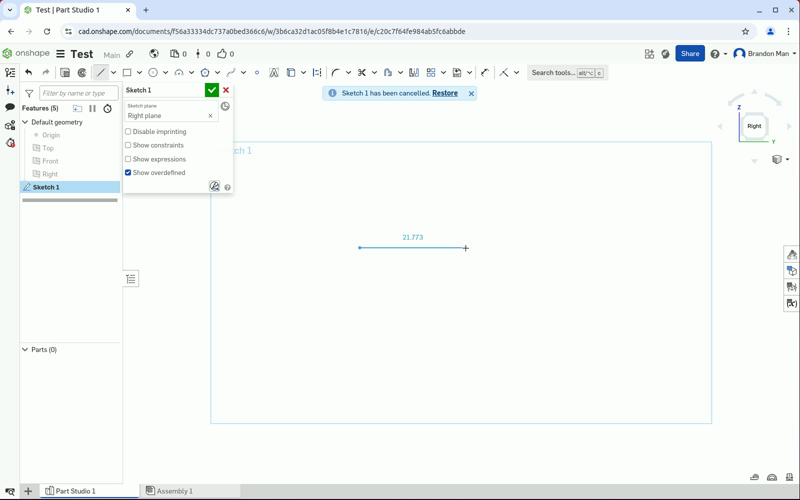
key_up(shift)
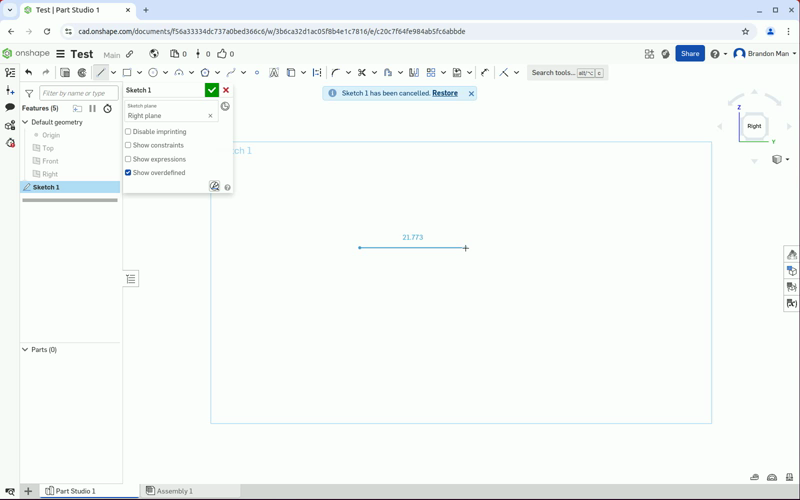
key_down(shift)
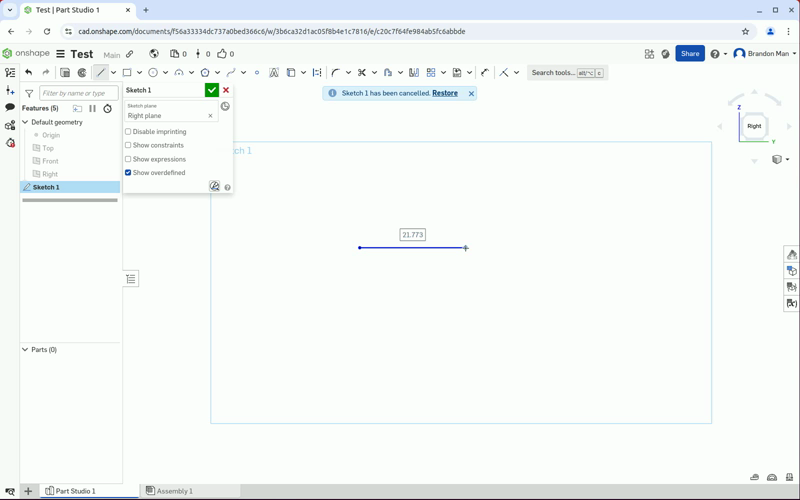
mouse_move(465, 170)
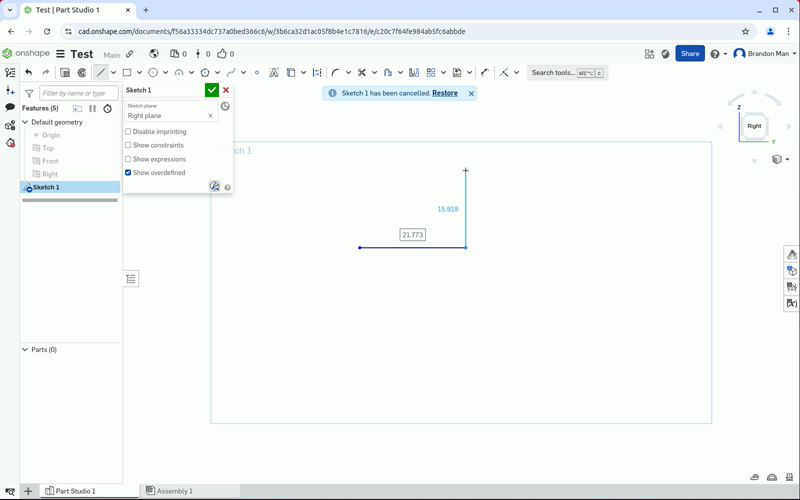
click(465, 170)
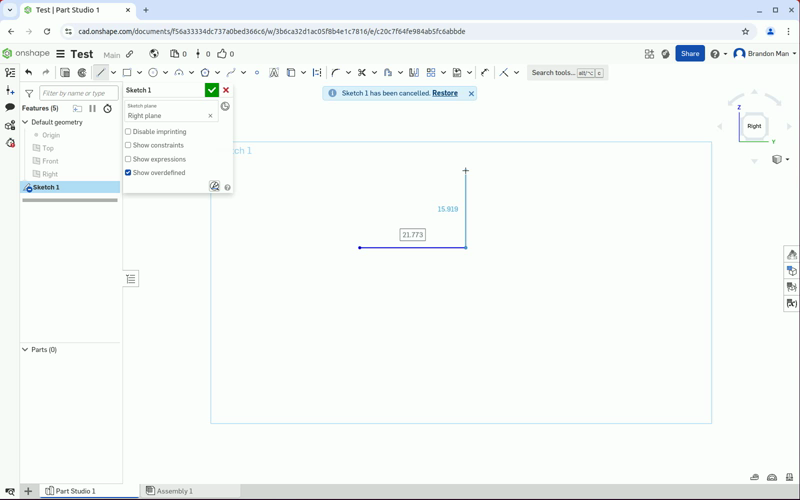
key_up(shift)
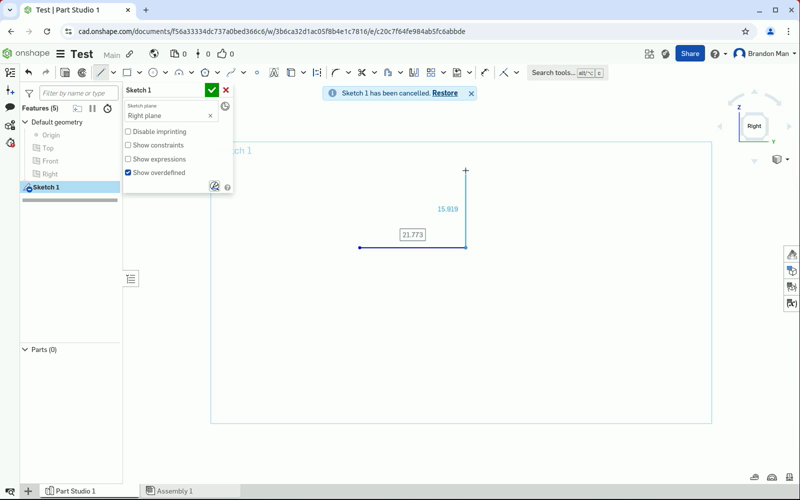
key_down(shift)
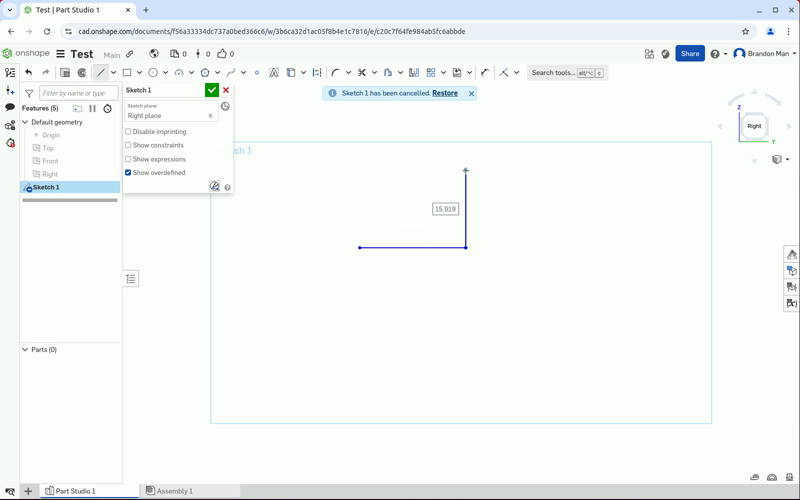
mouse_move(495, 170)
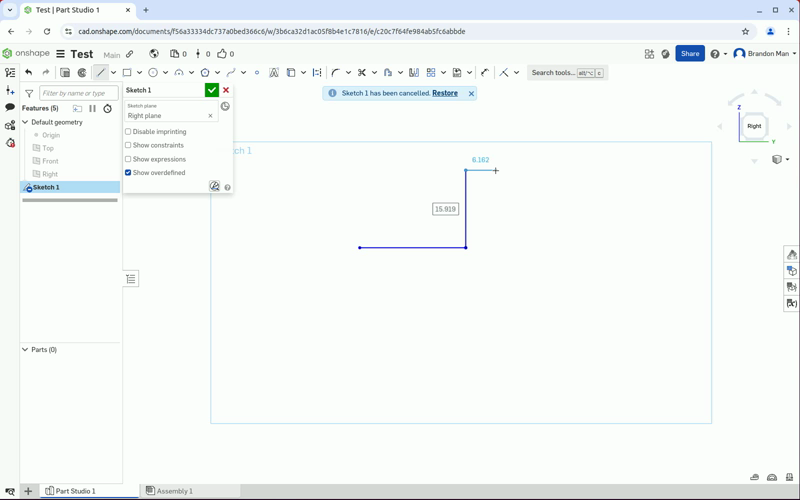
mouse_move(440, 170)
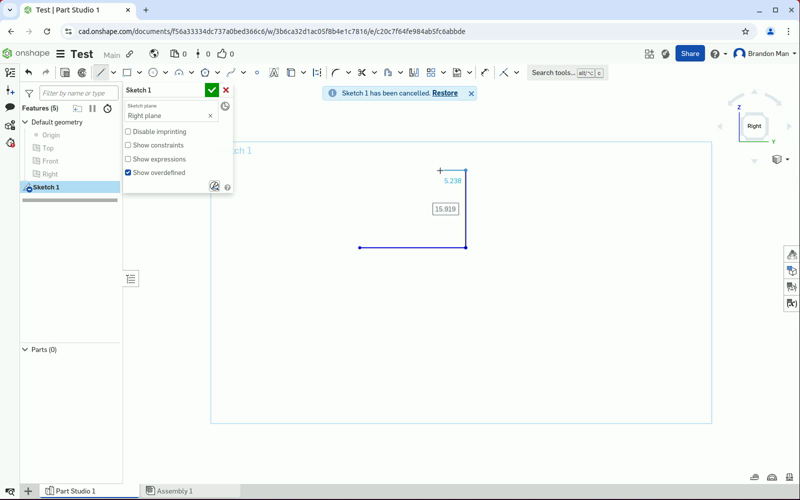
click(440, 170)
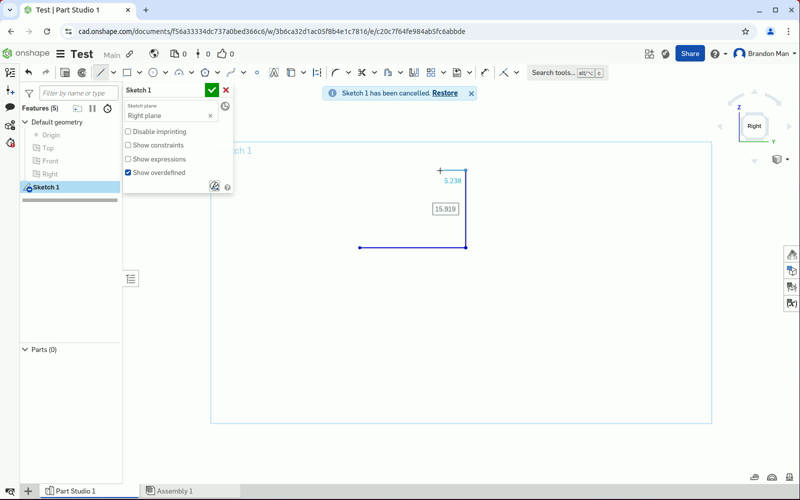
key_up(shift)
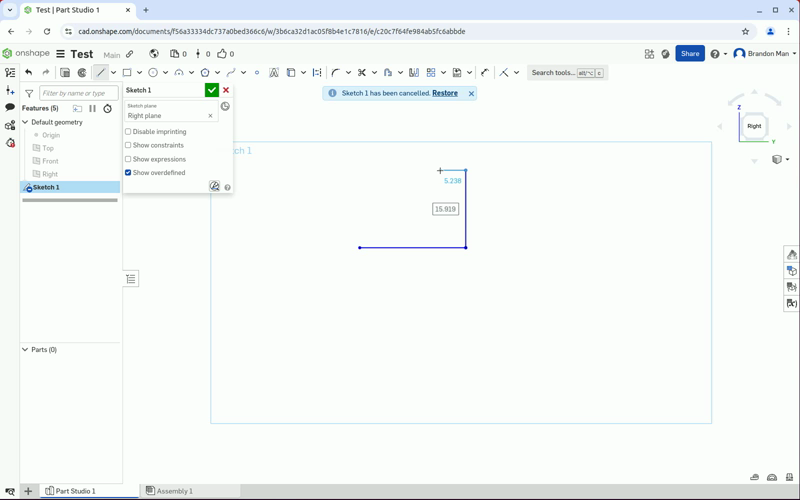
key_down(shift)
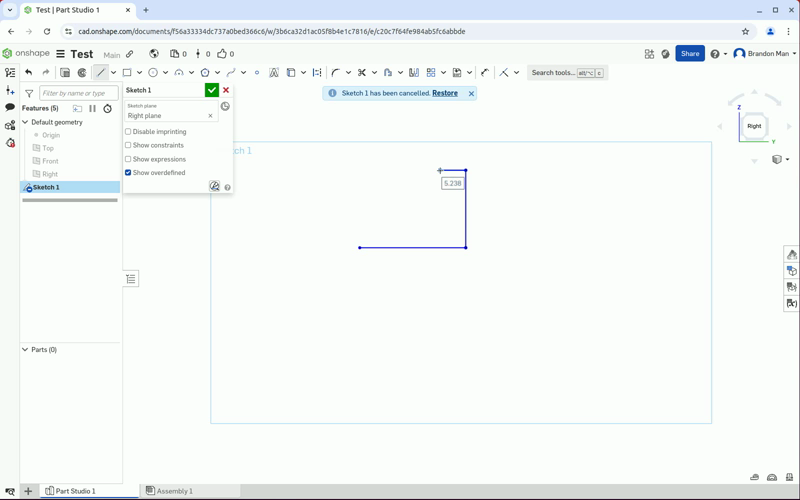
mouse_move(470, 170)
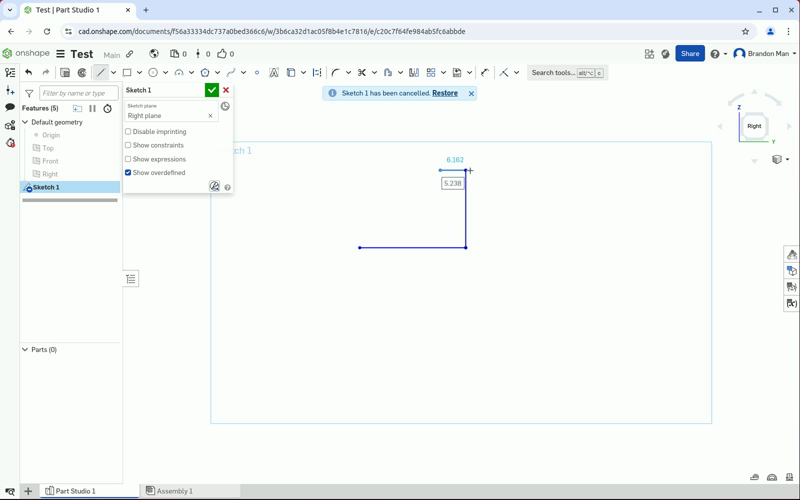
mouse_move(440, 225)
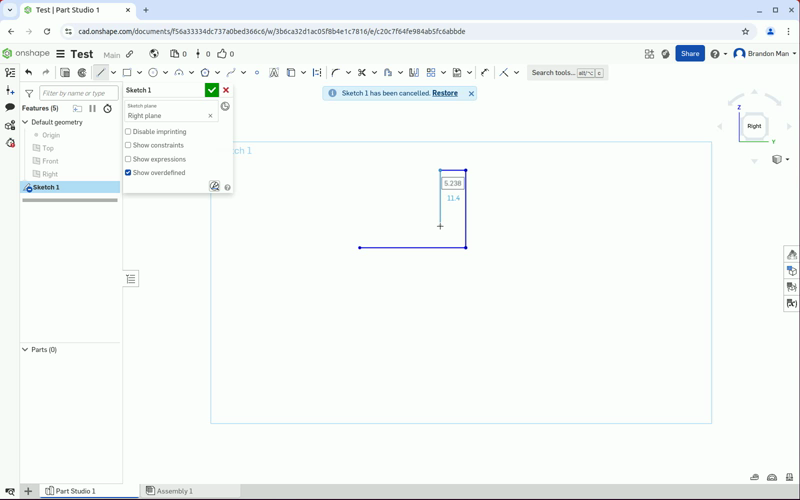
click(440, 225)
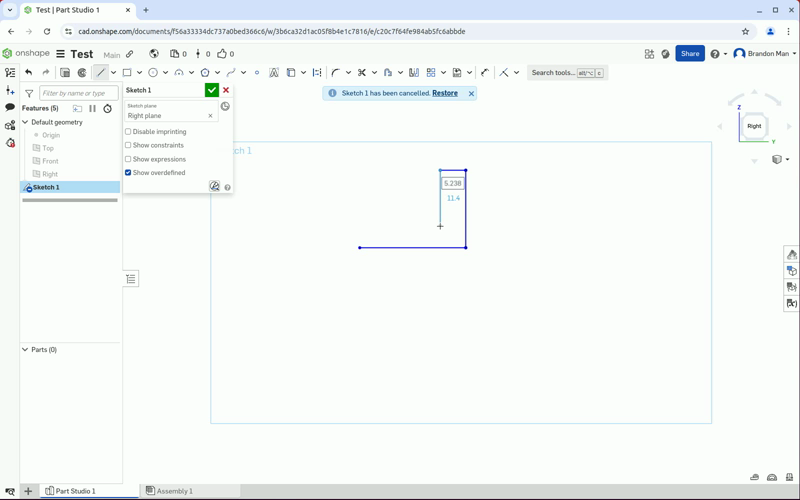
key_up(shift)
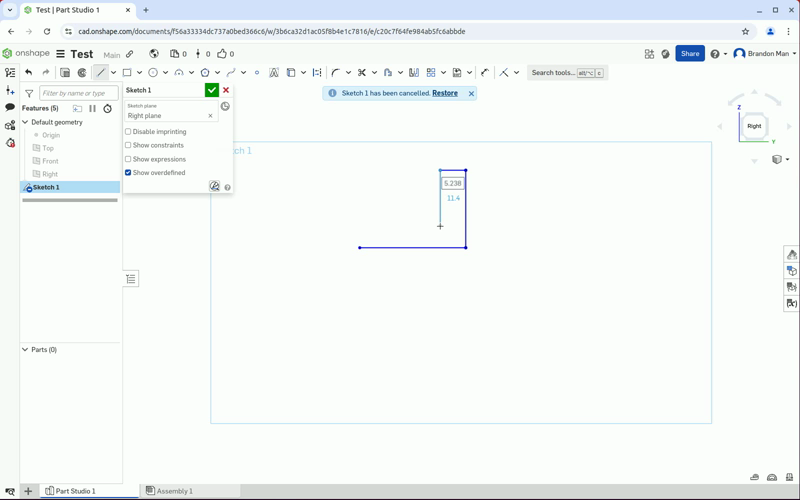
key_down(shift)
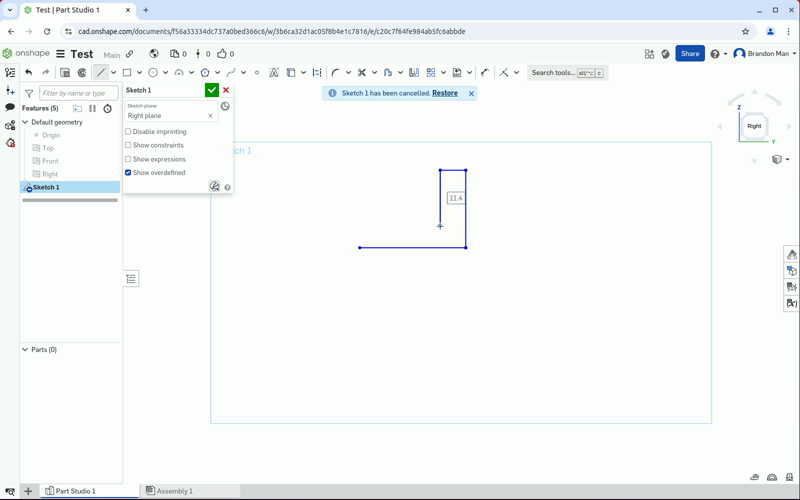
mouse_move(359, 225)
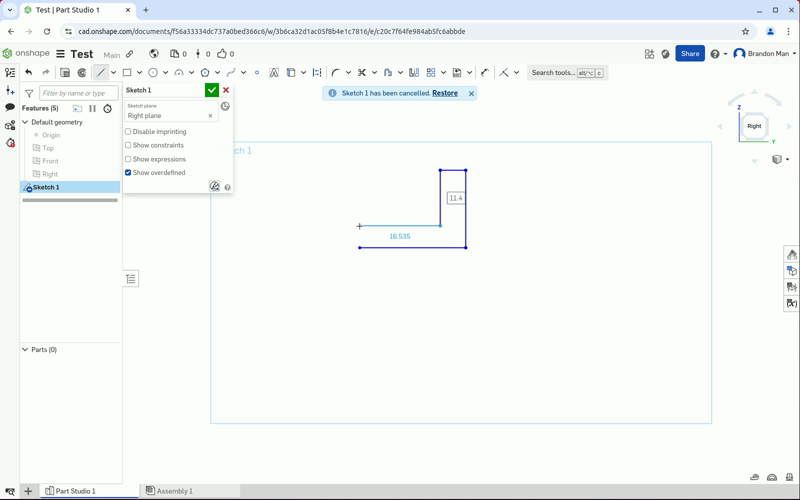
click(359, 225)
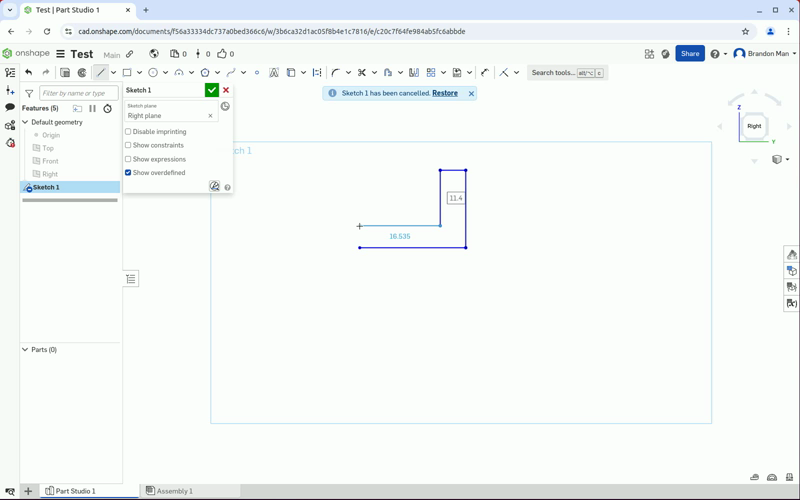
key_up(shift)
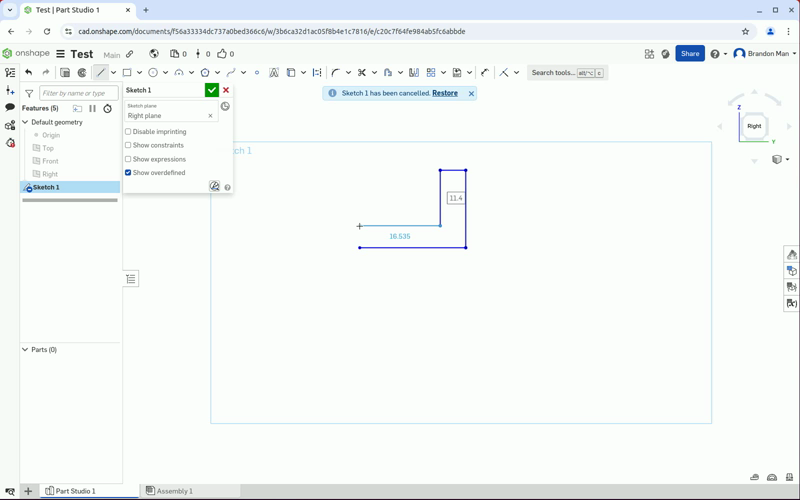
mouse_move(389, 225)
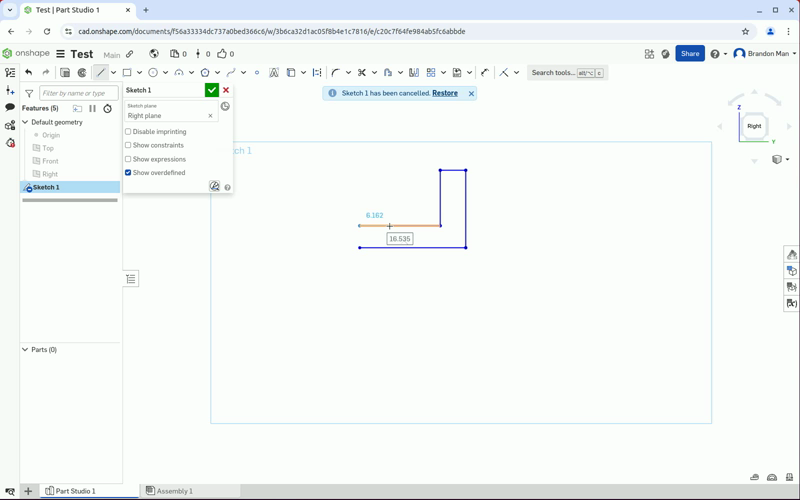
key_down(shift)
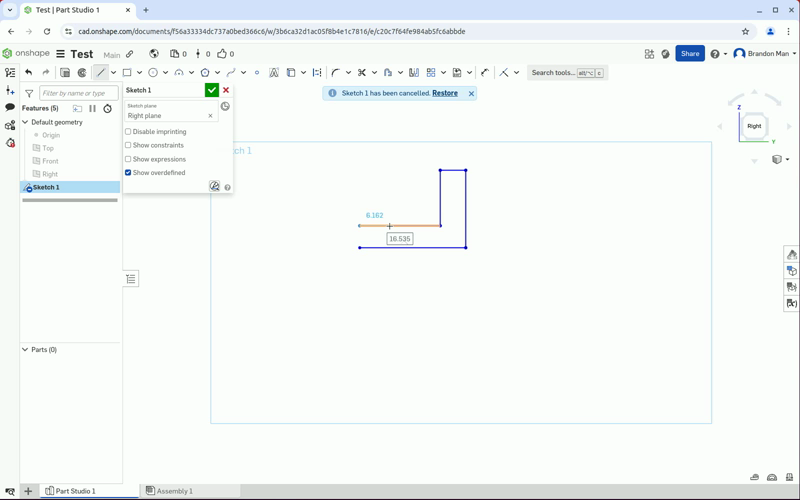
mouse_move(359, 247)
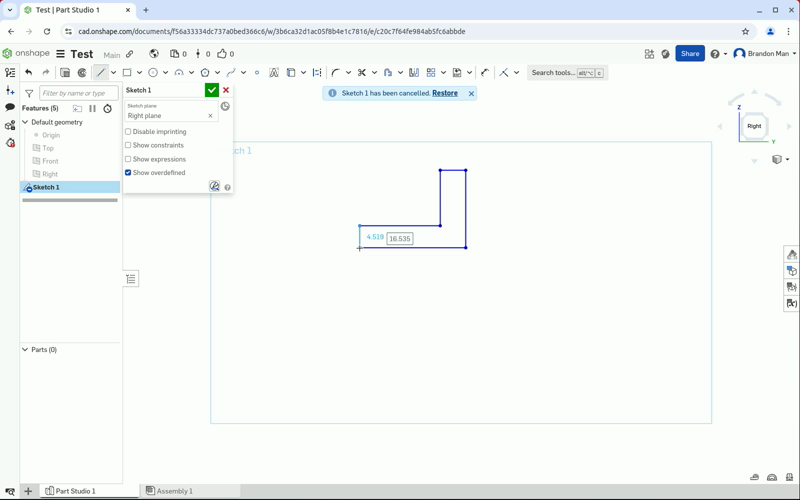
key_up(shift)
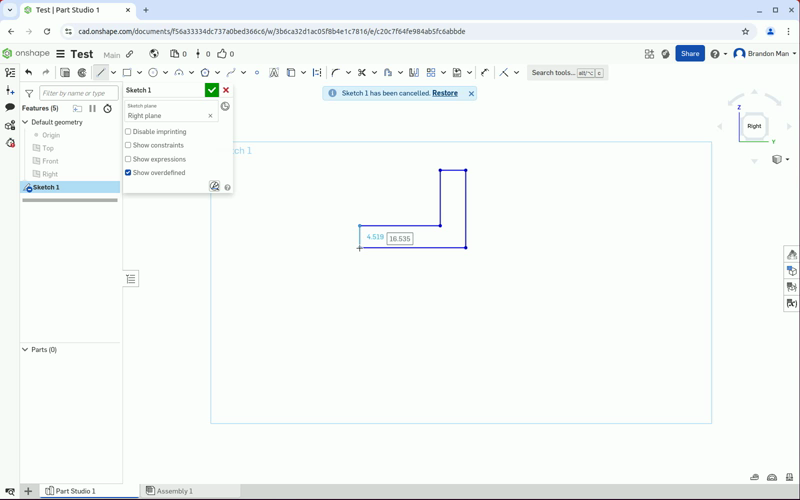
click(359, 247)
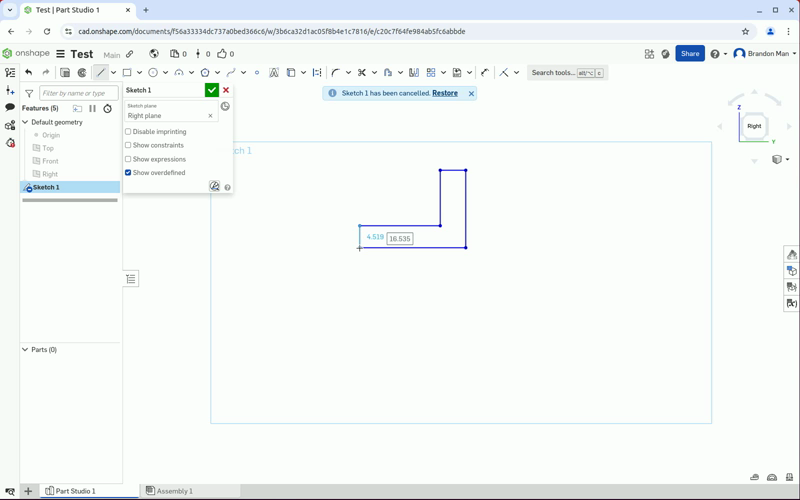
key(esc)
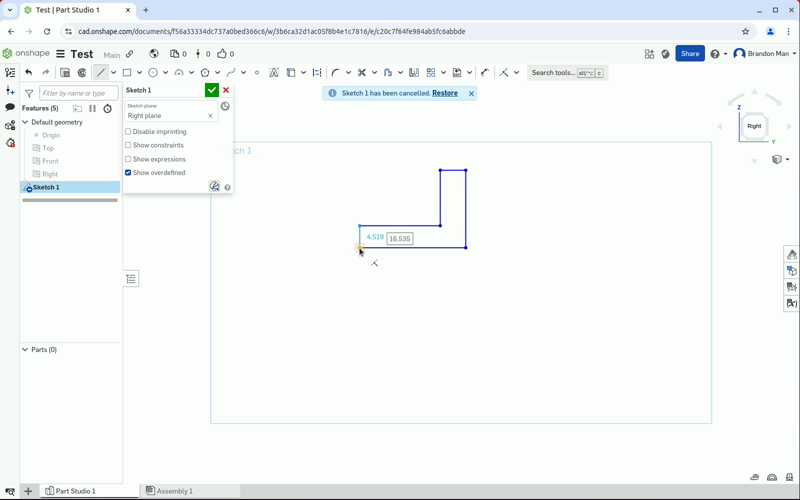
mouse_move(421, 244)
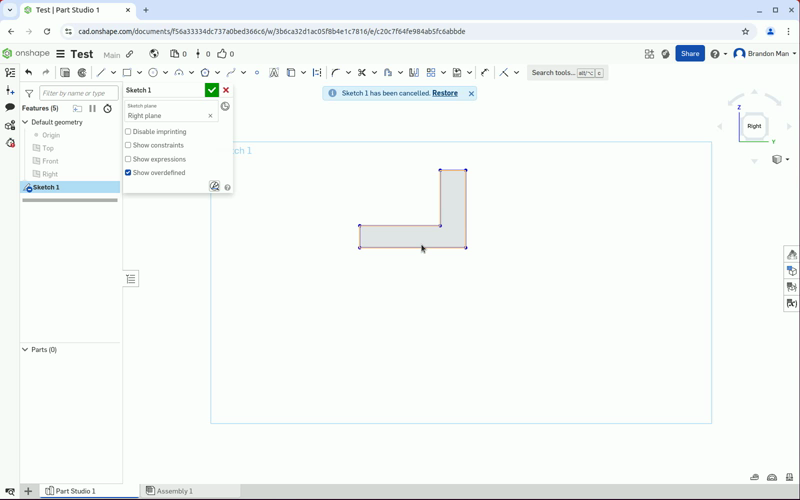
click(421, 244)
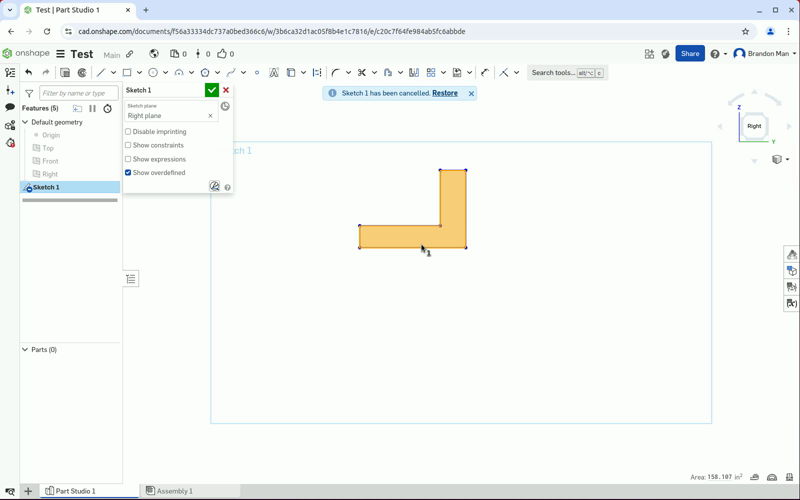
mouse_move(73, 352)
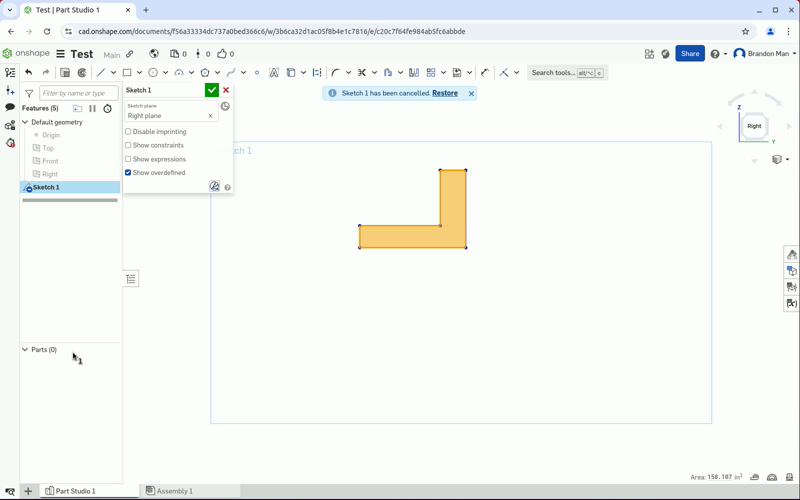
key(shift+y)
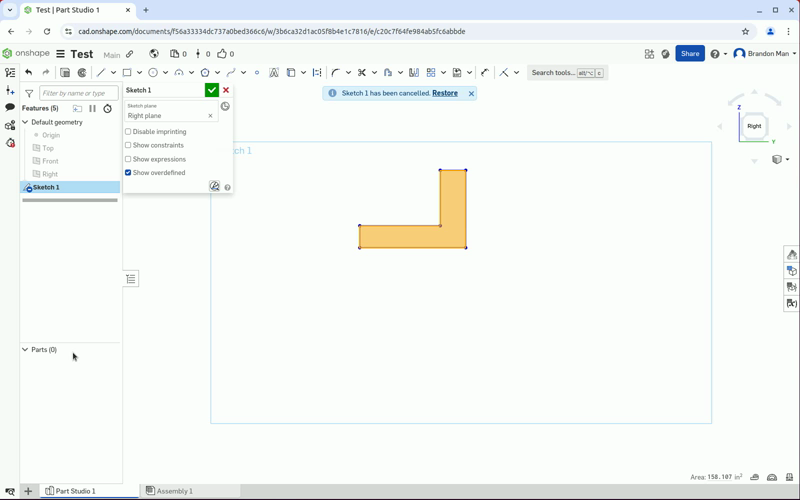
key(shift+e)
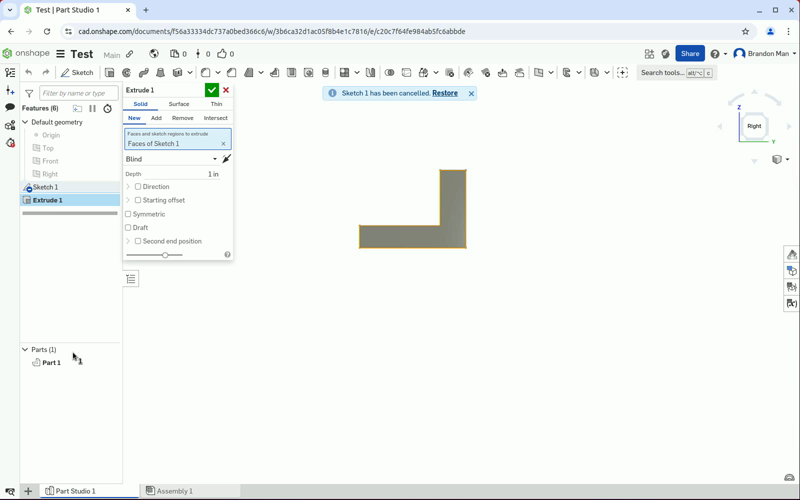
mouse_move(143, 106)
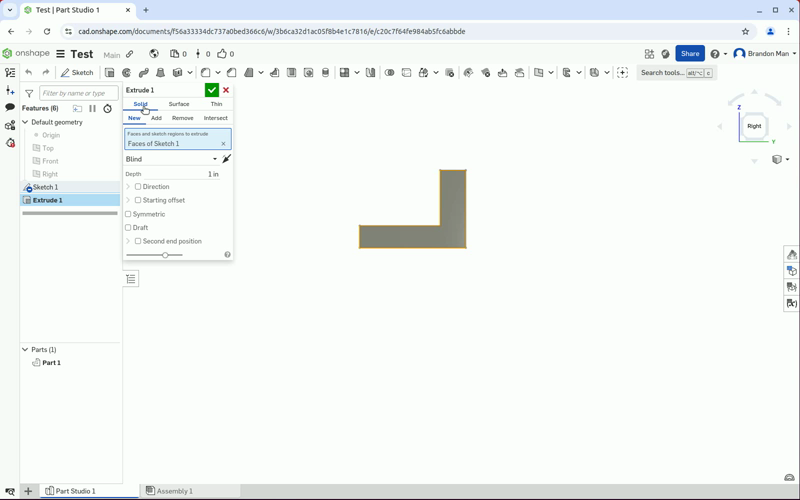
click(143, 106)
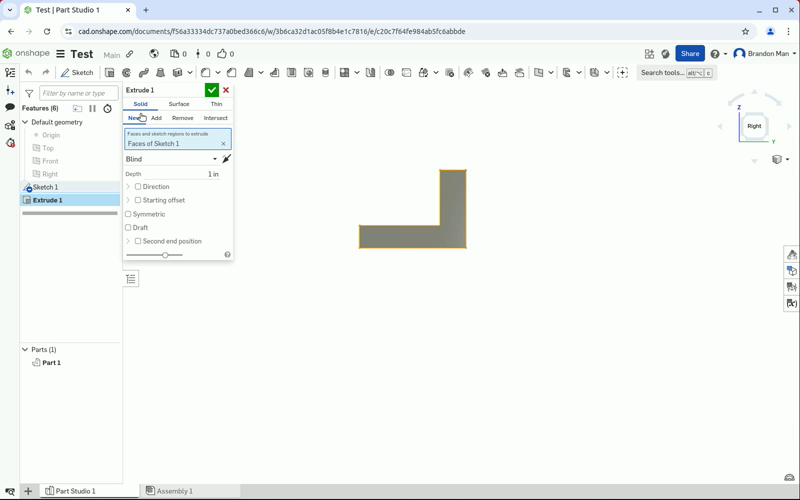
mouse_move(137, 120)
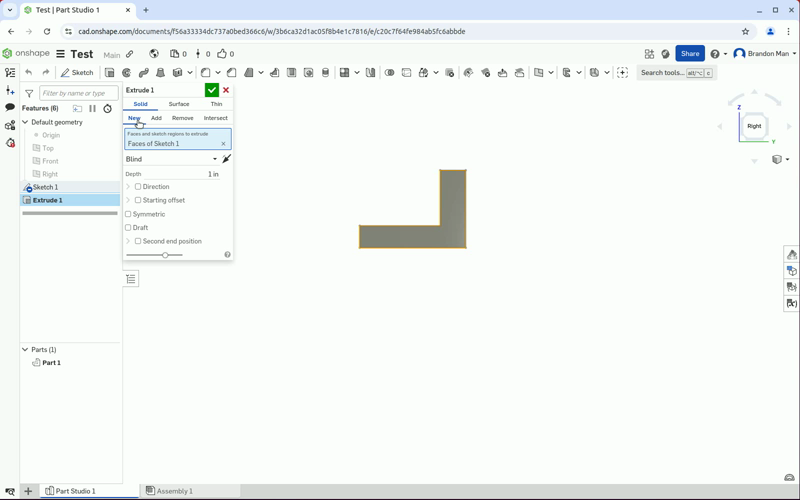
click(137, 120)
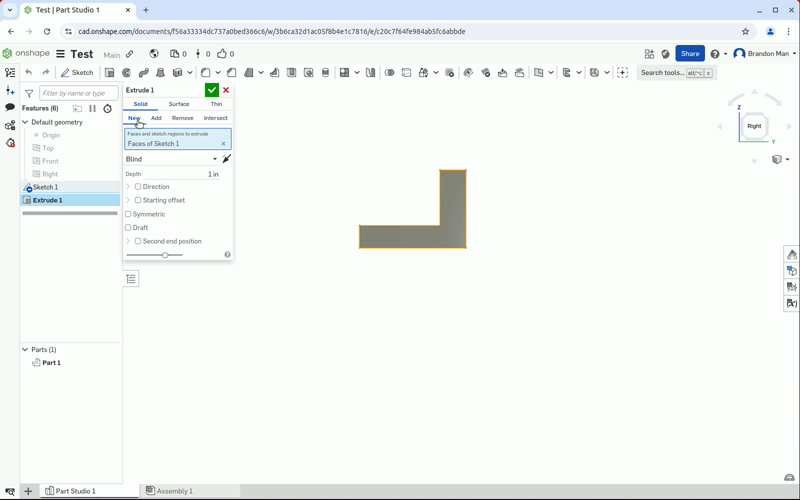
key(tab, 4)
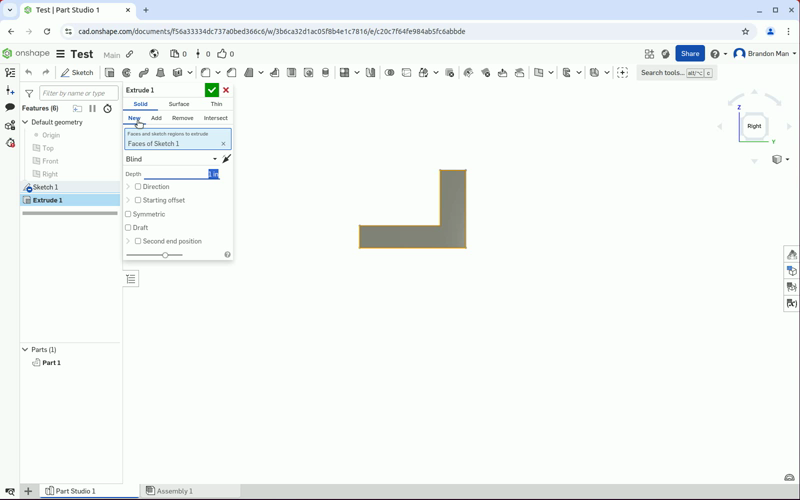
text(15.165)
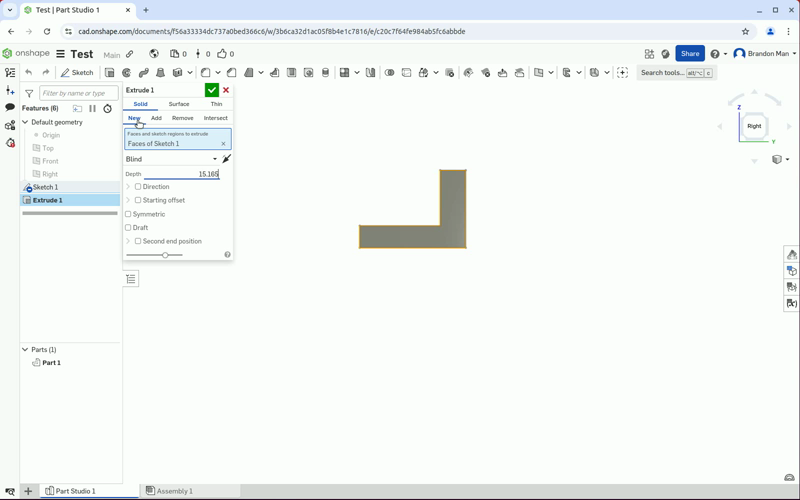
key(enter)
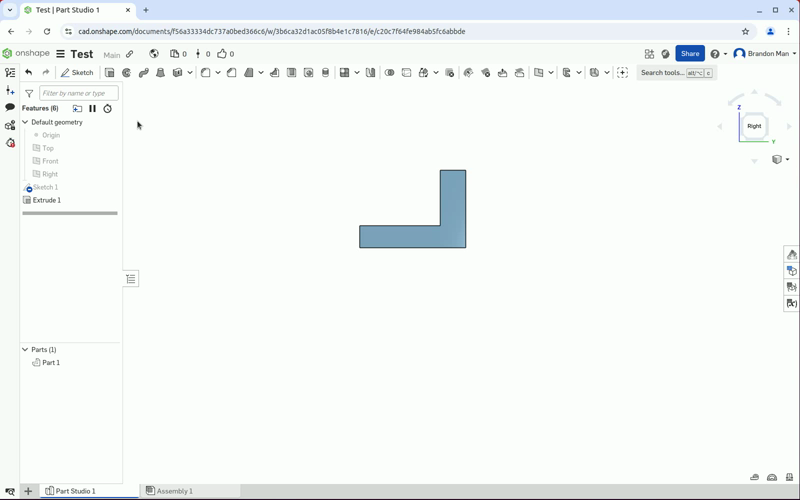
key(shift+h)
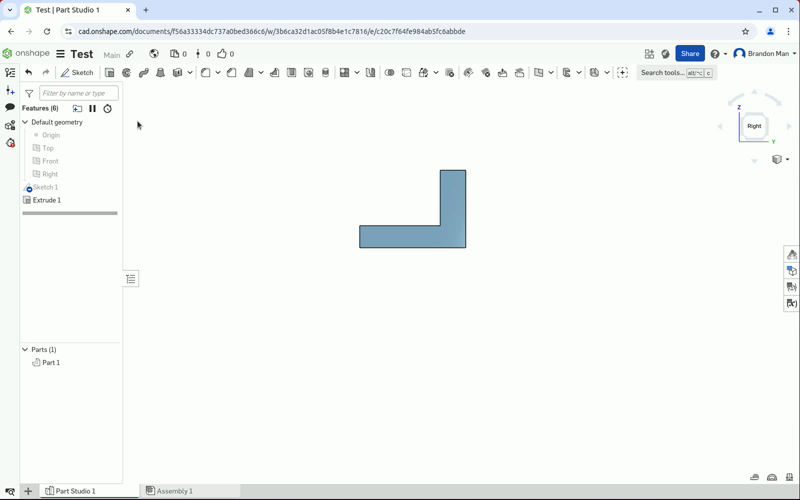
key(shift+h)
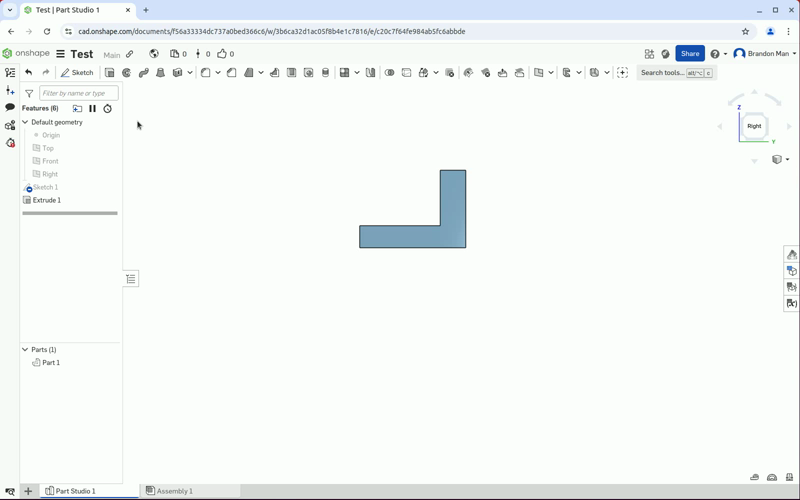
mouse_move(73, 189)
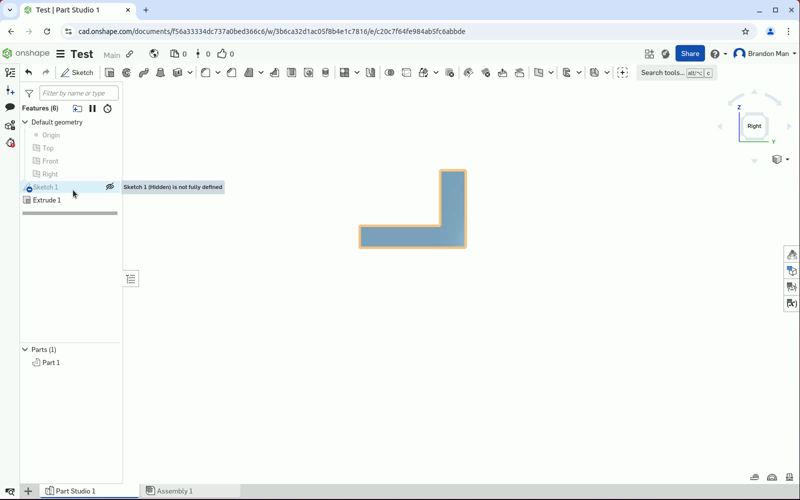
click(73, 189)
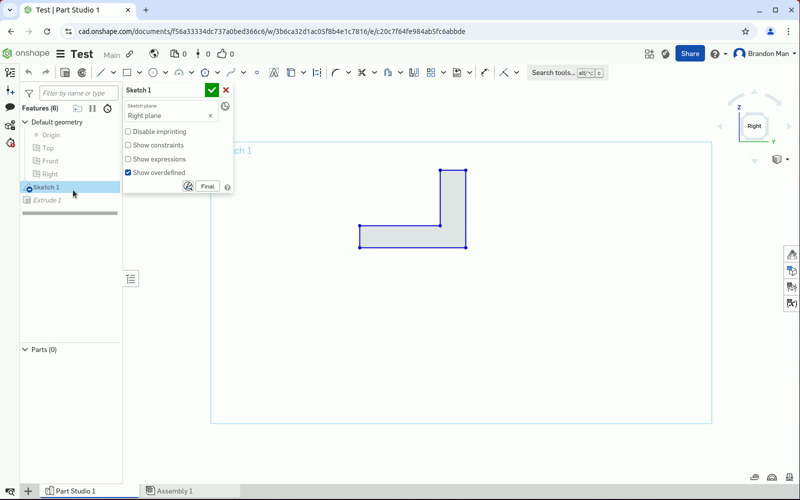
mouse_move(229, 92)
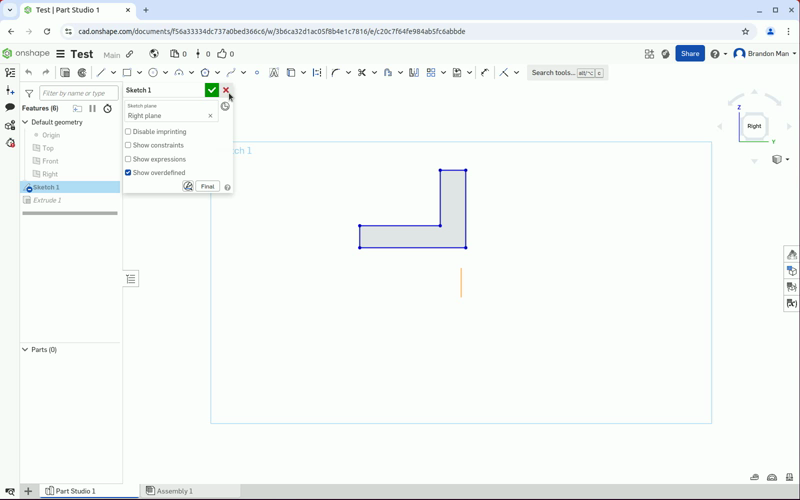
click(229, 92)
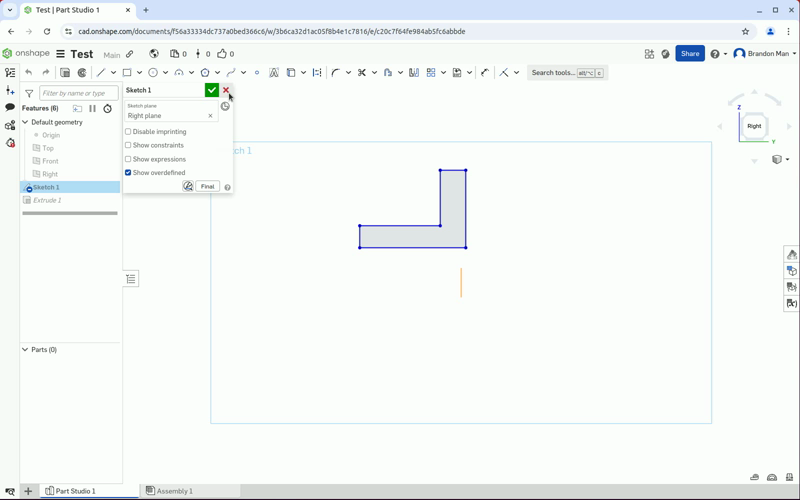
key(shift+s)
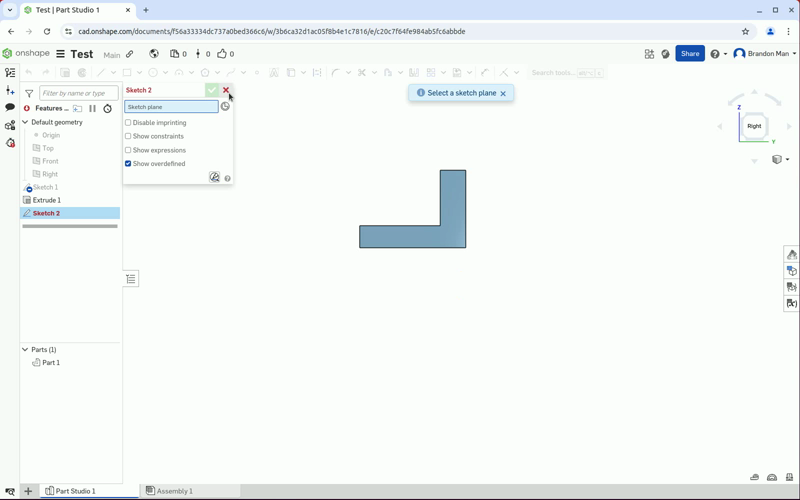
mouse_move(73, 176)
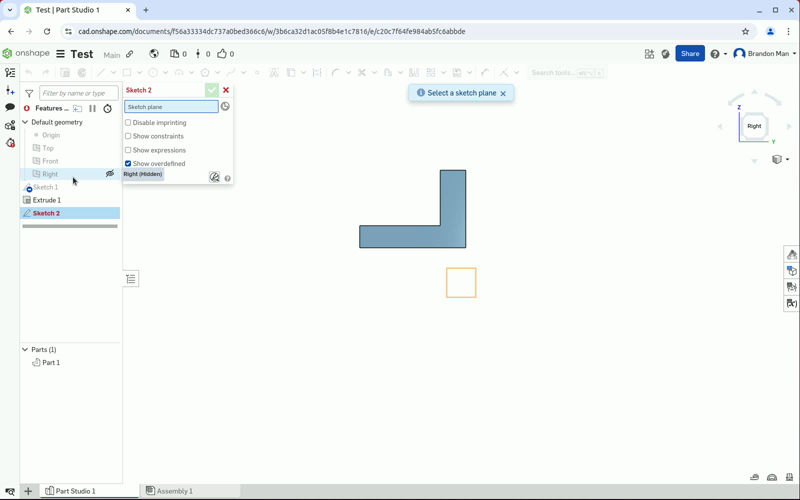
click(73, 176)
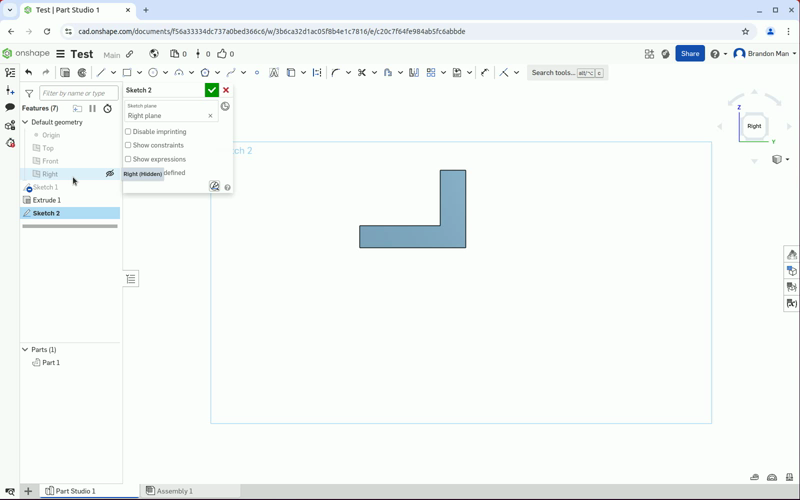
mouse_move(73, 352)
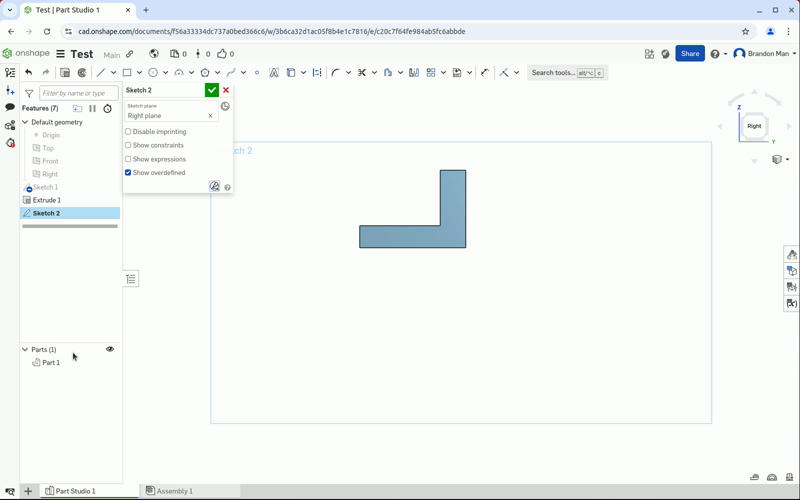
key(y)
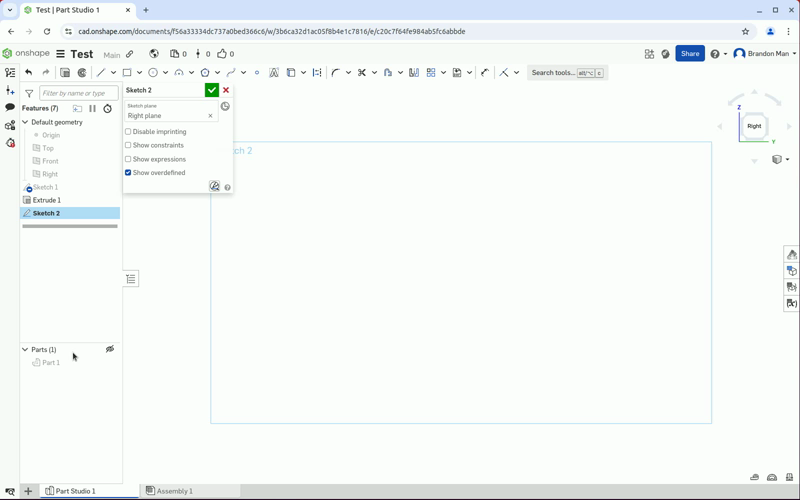
key(l)
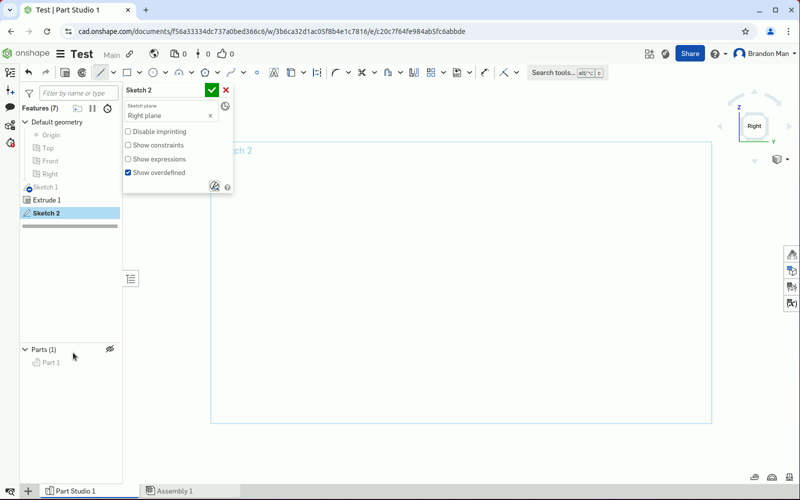
key_down(shift)
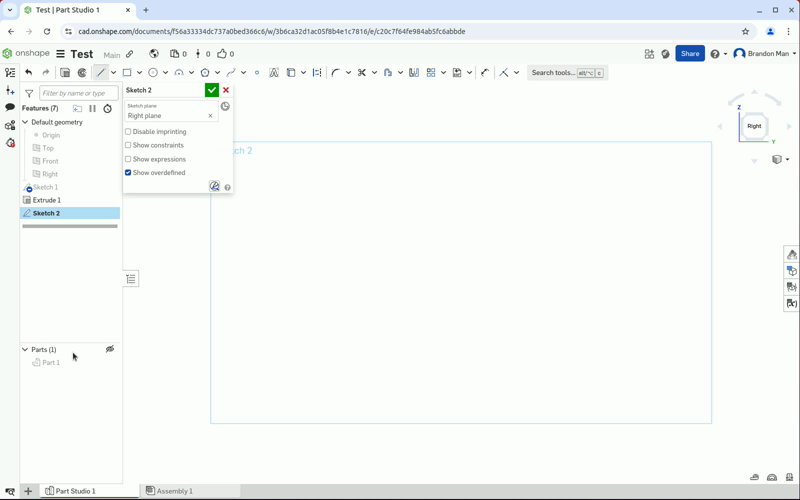
mouse_move(359, 225)
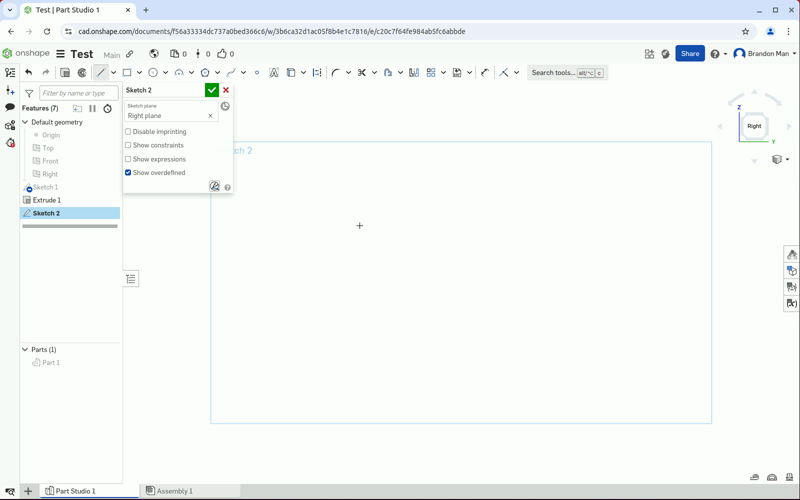
click(359, 225)
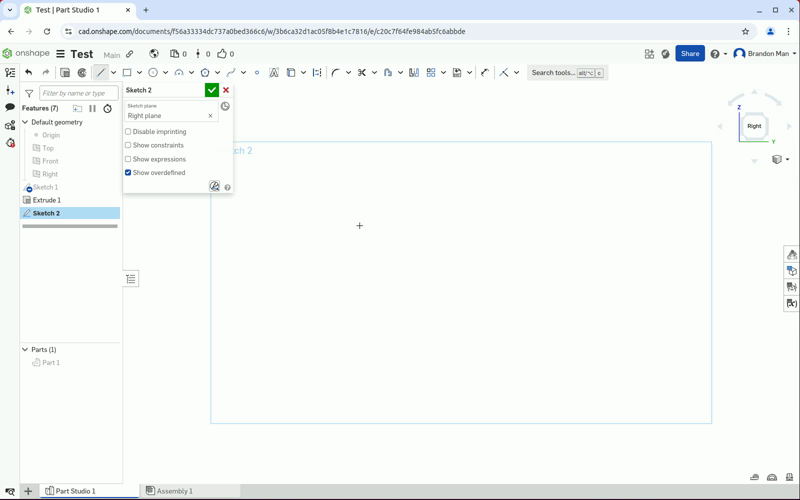
key_up(shift)
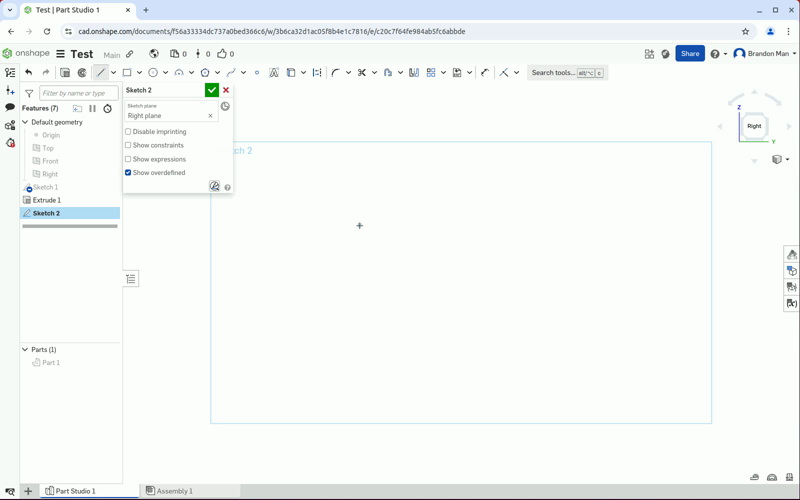
key_down(shift)
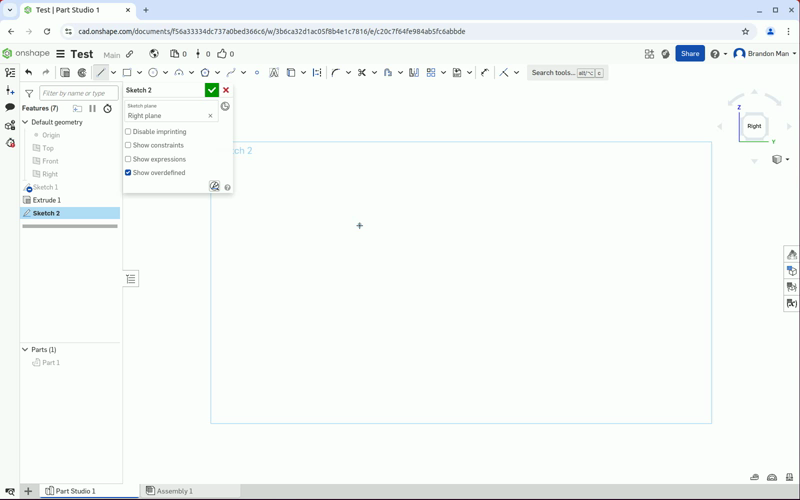
mouse_move(440, 225)
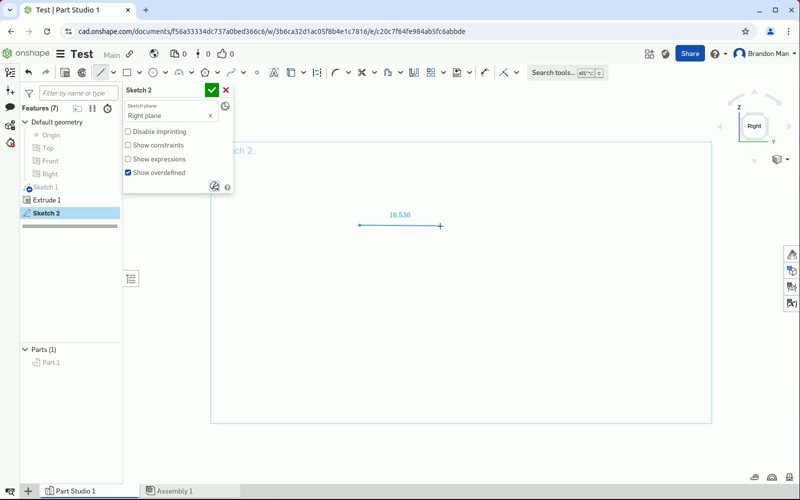
click(440, 225)
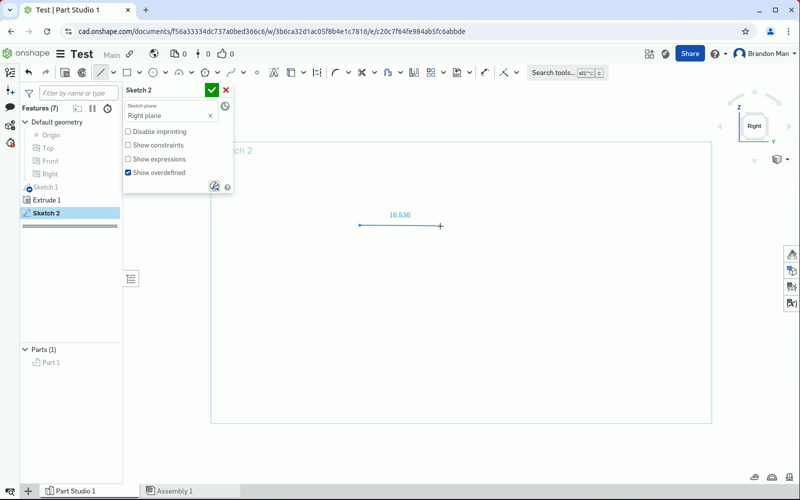
key_up(shift)
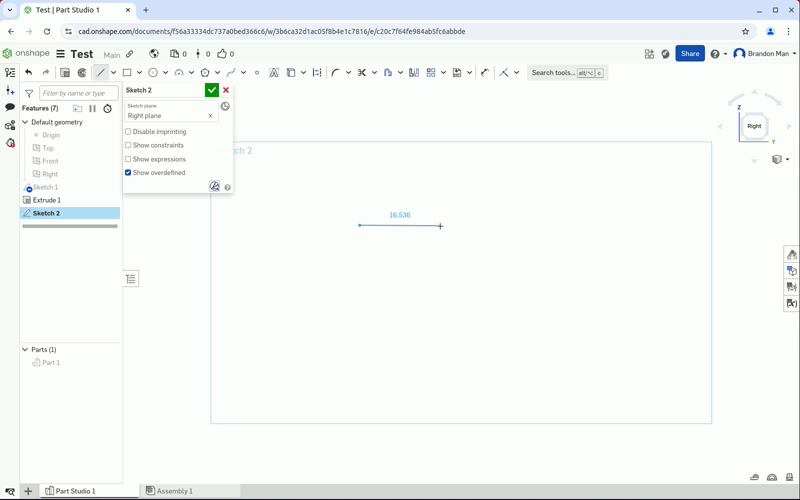
key_down(shift)
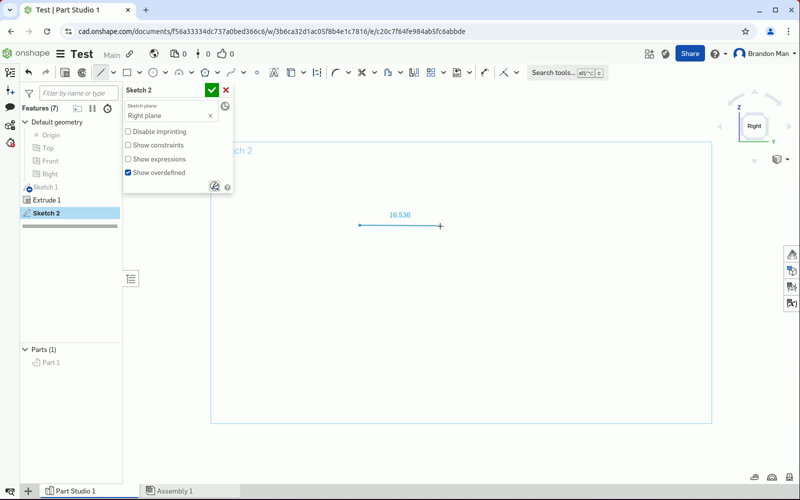
mouse_move(470, 225)
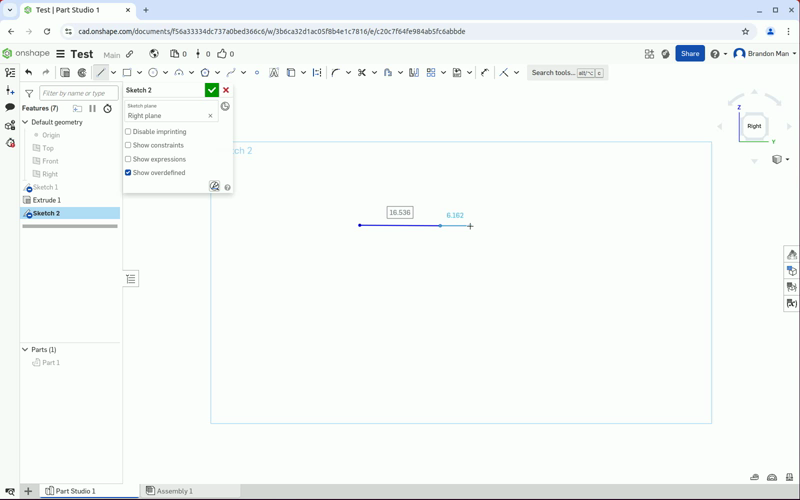
mouse_move(440, 169)
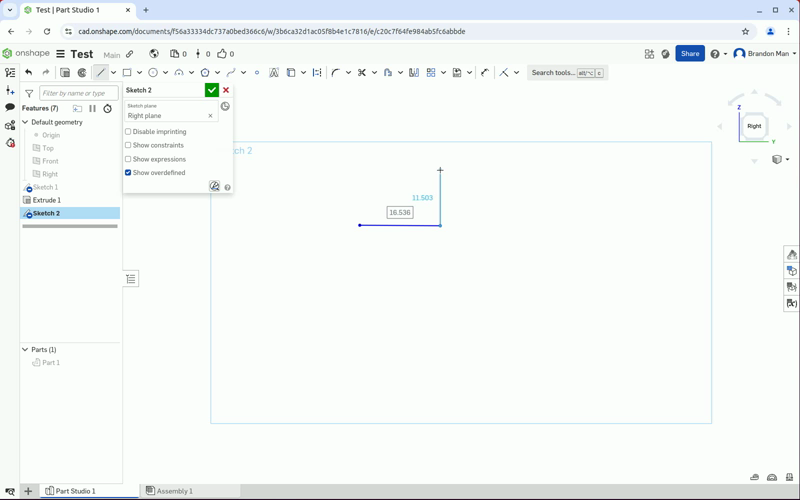
click(440, 169)
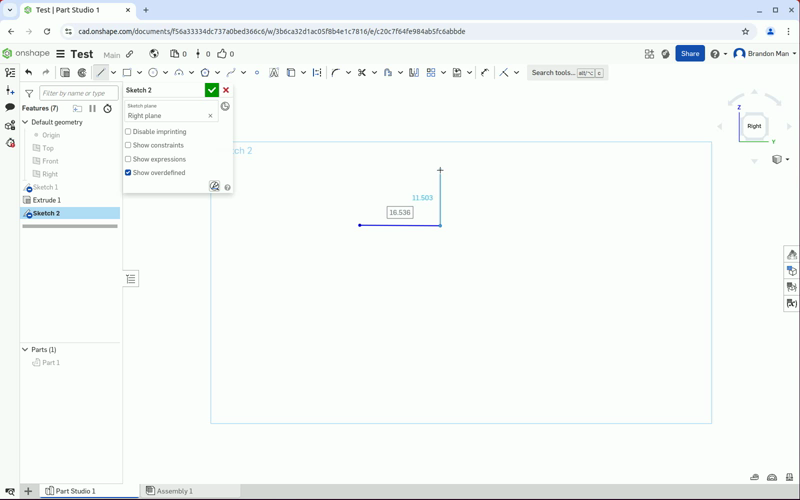
key_up(shift)
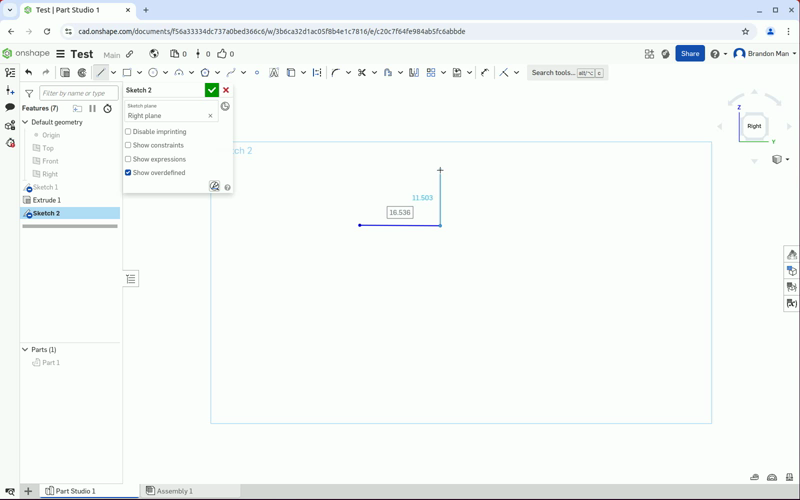
key_down(shift)
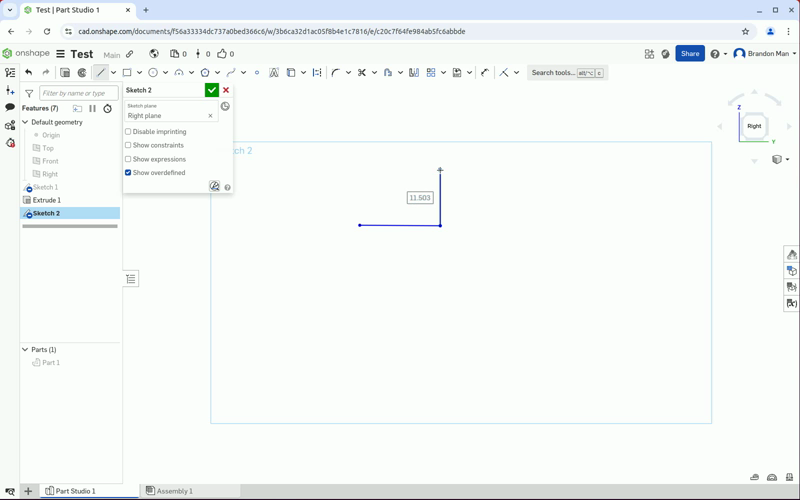
mouse_move(470, 169)
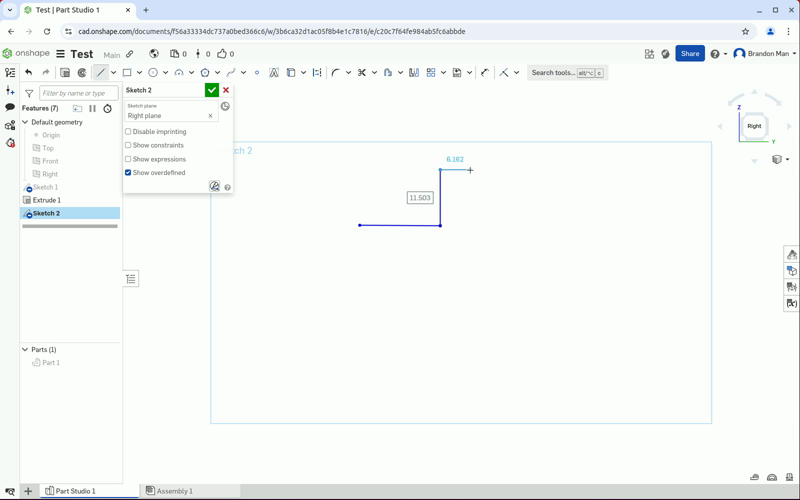
mouse_move(407, 169)
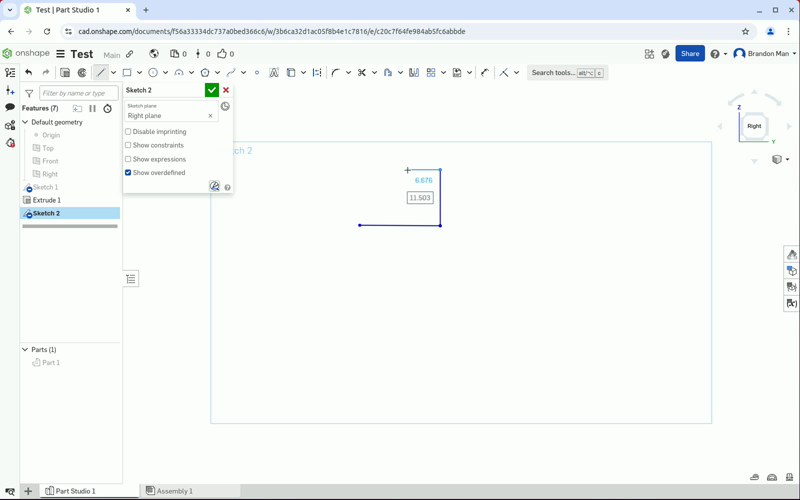
click(407, 169)
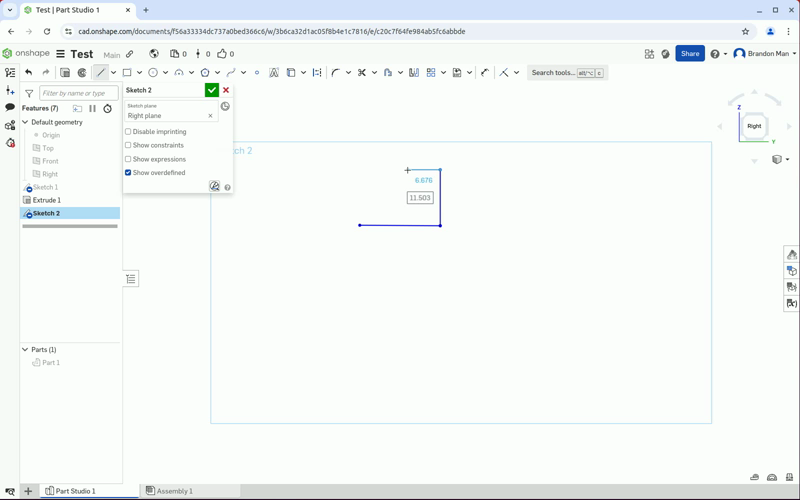
key_up(shift)
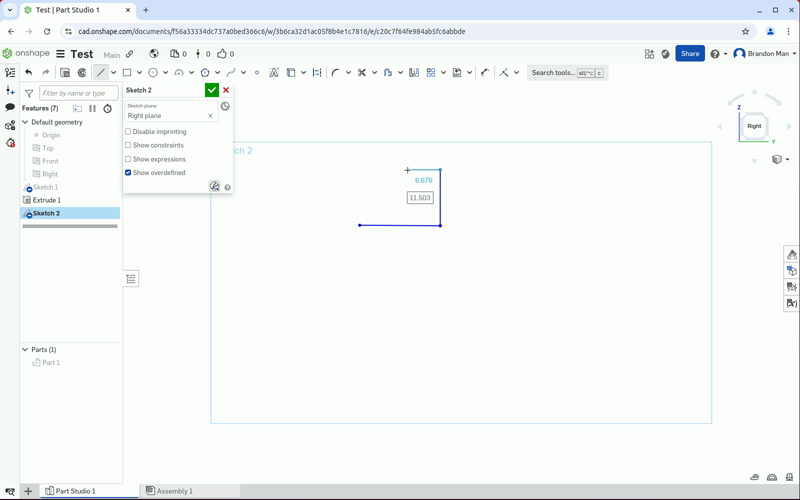
key_down(shift)
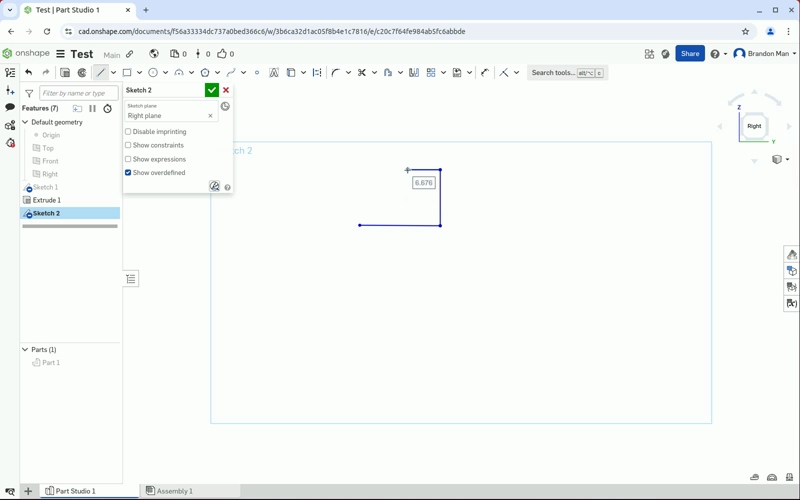
mouse_move(437, 169)
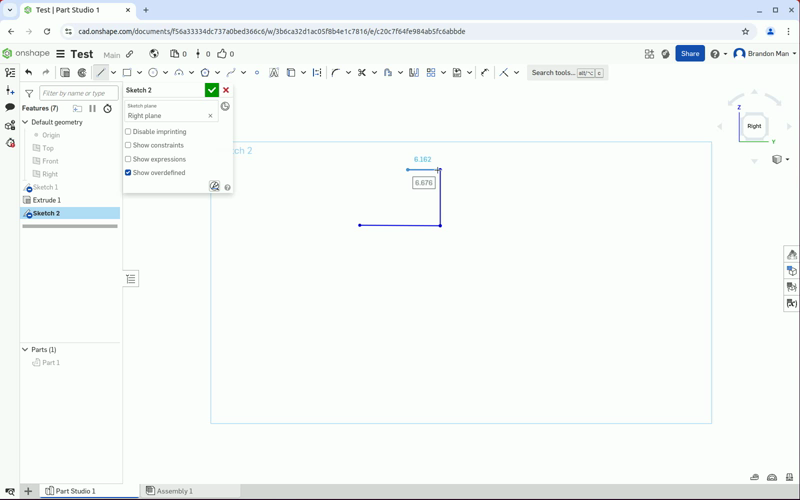
mouse_move(407, 203)
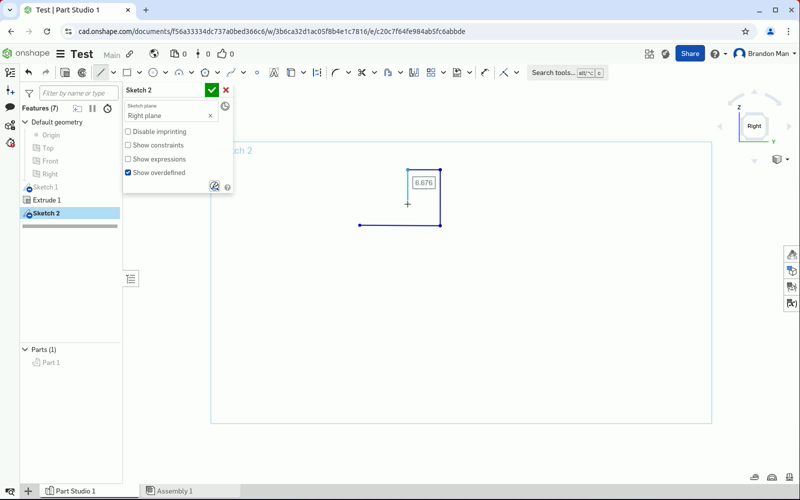
click(407, 203)
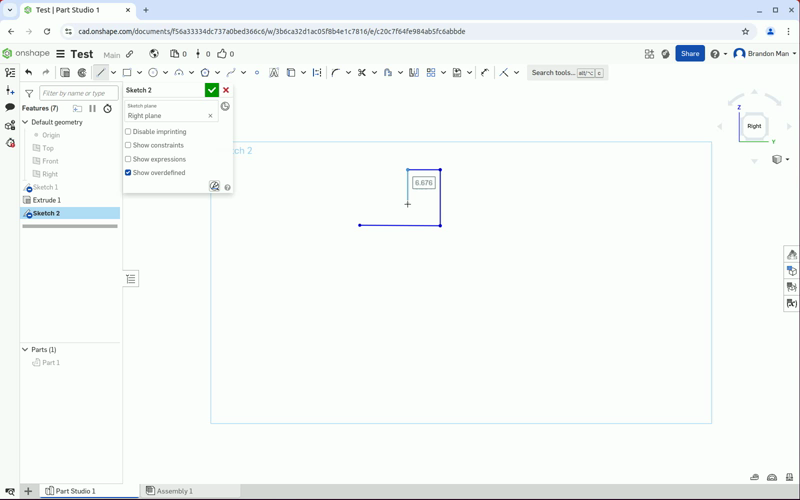
key_up(shift)
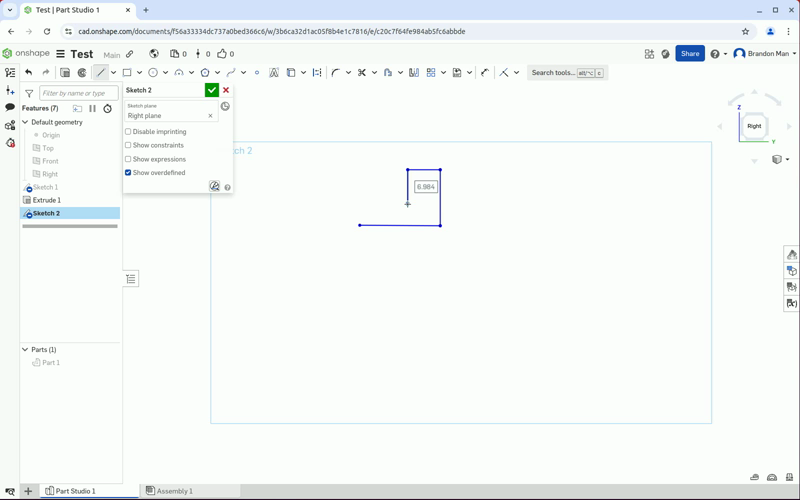
key_down(shift)
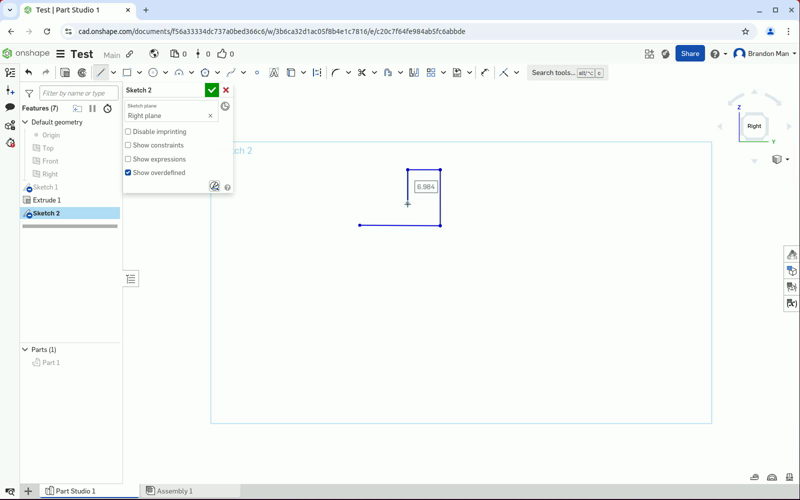
mouse_move(437, 203)
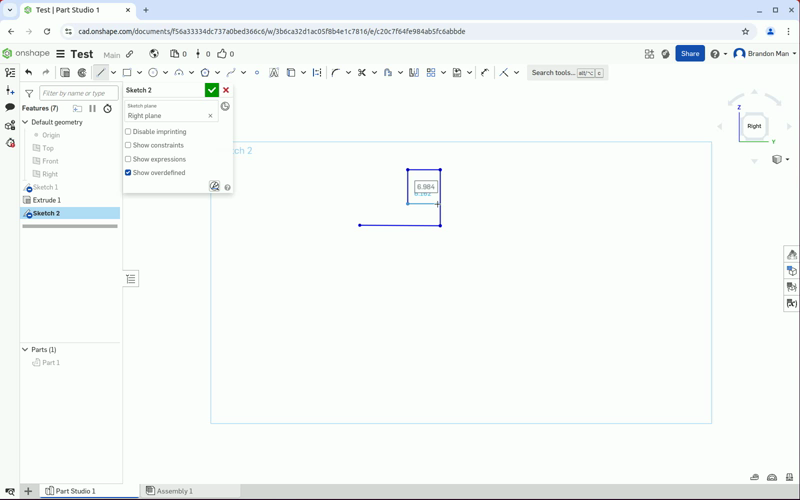
mouse_move(359, 203)
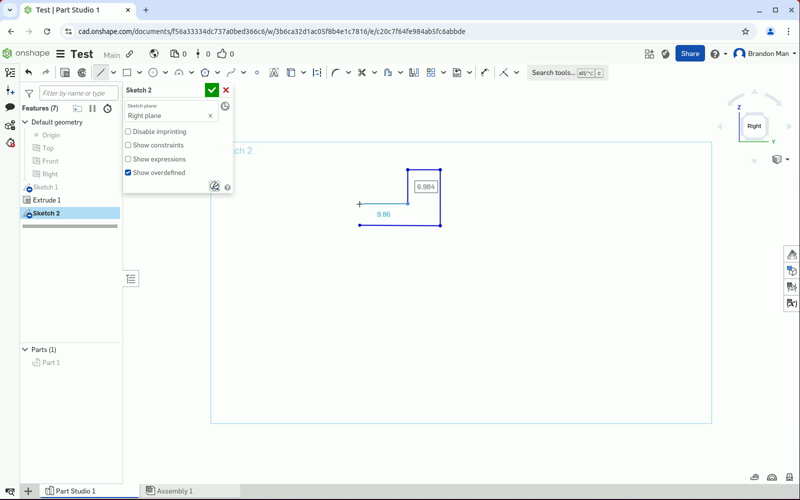
click(359, 203)
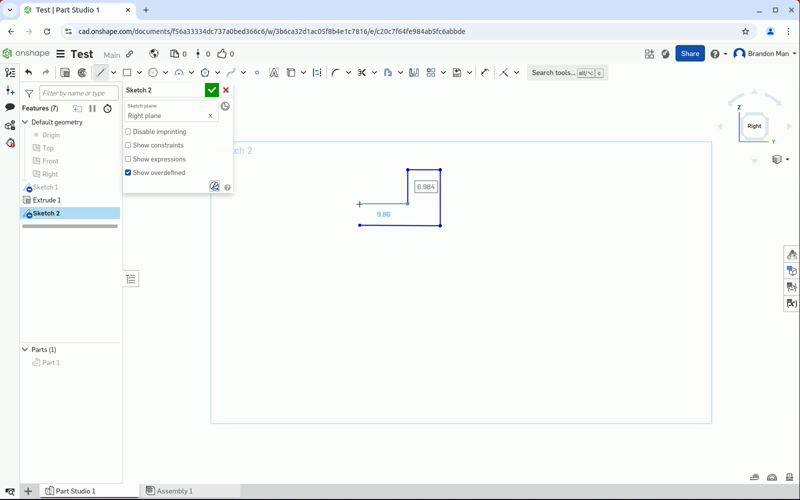
key_up(shift)
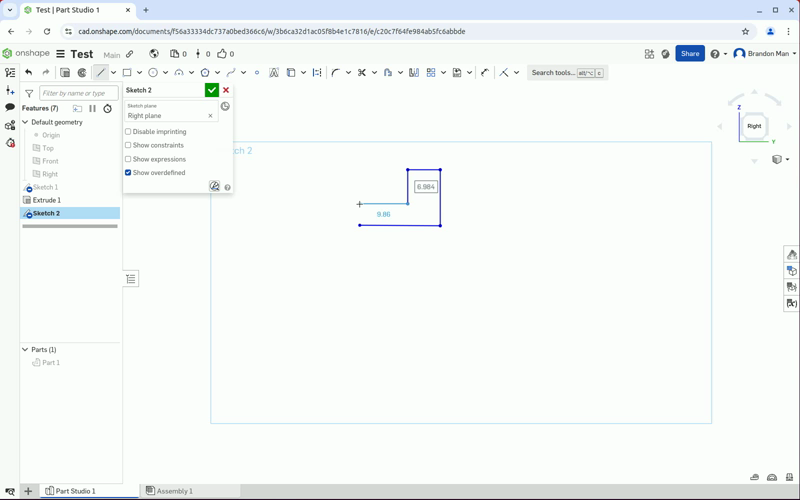
mouse_move(389, 203)
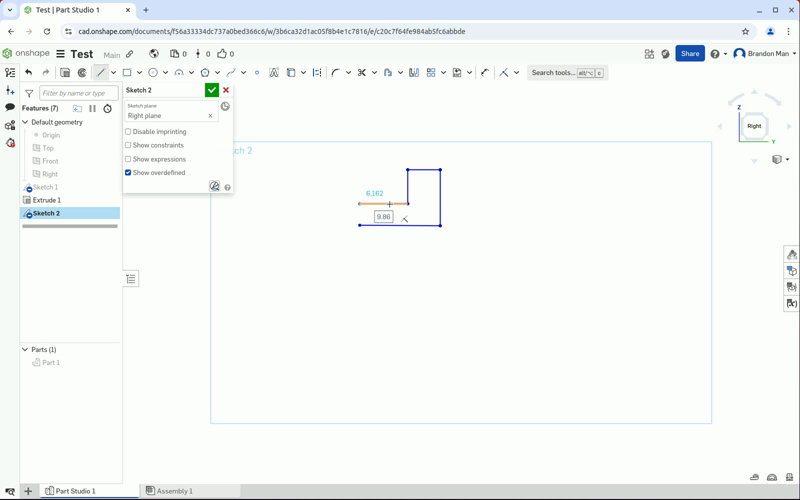
key_down(shift)
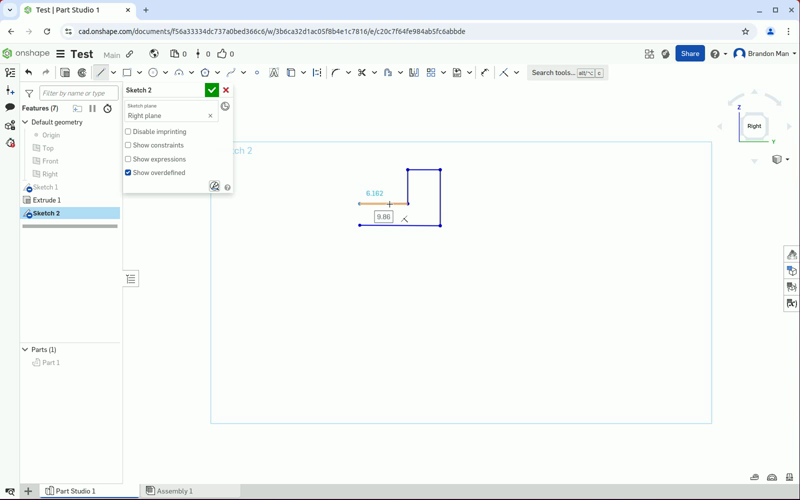
mouse_move(359, 225)
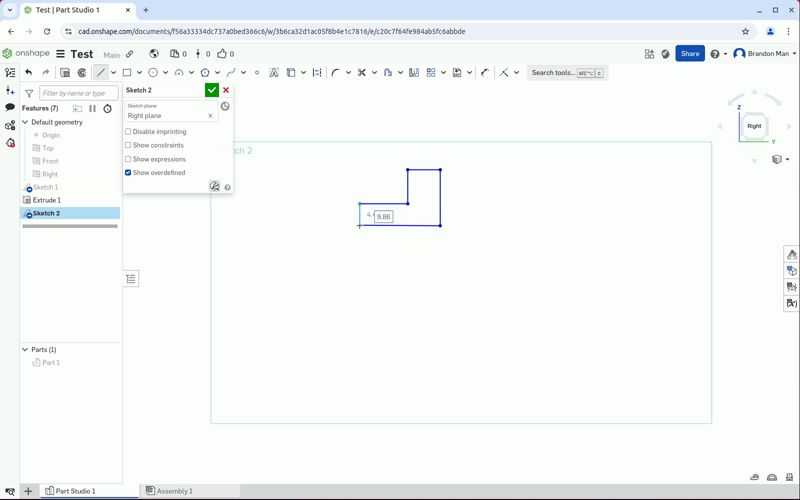
key_up(shift)
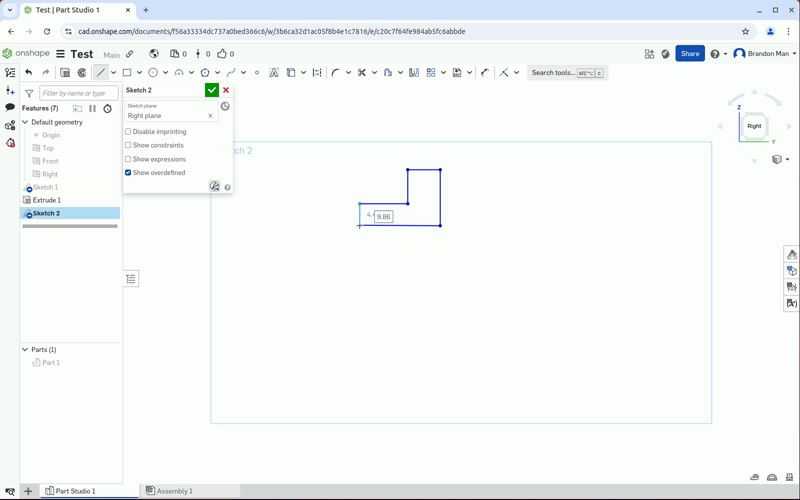
click(359, 225)
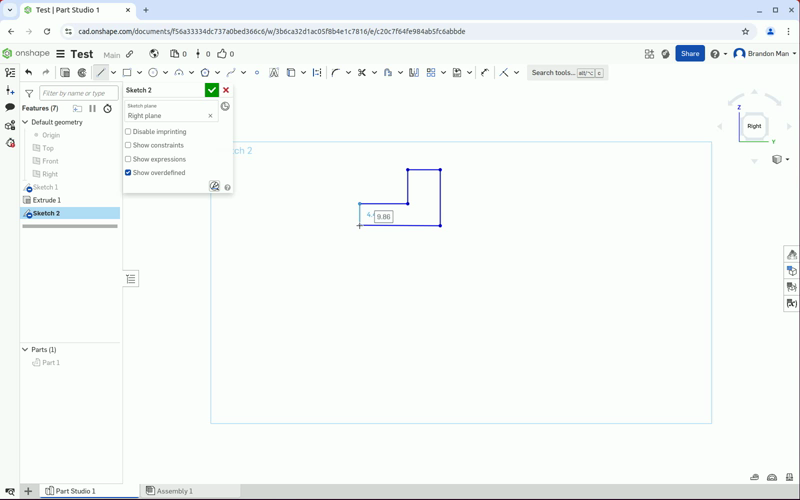
key(esc)
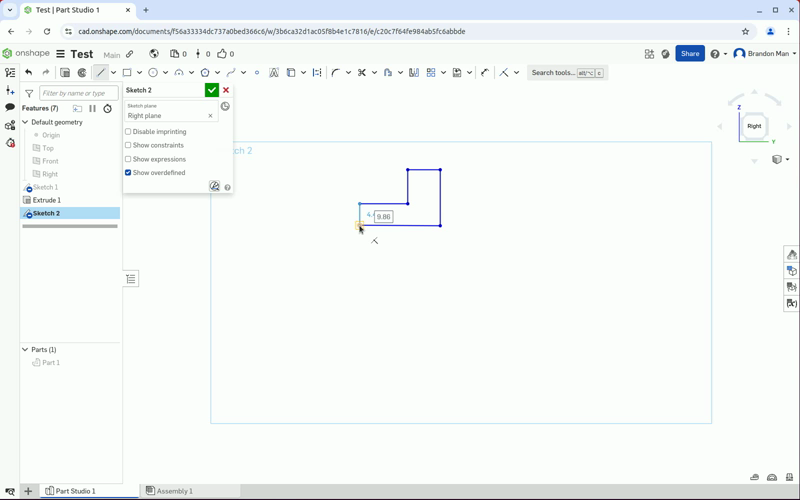
mouse_move(372, 213)
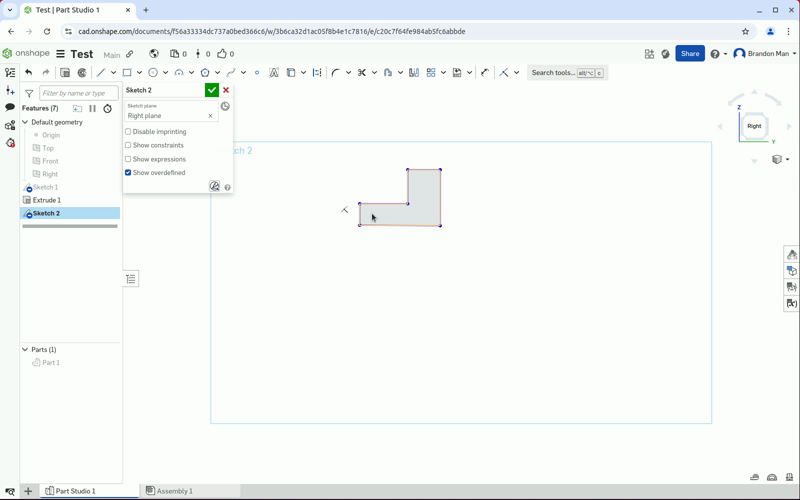
click(372, 213)
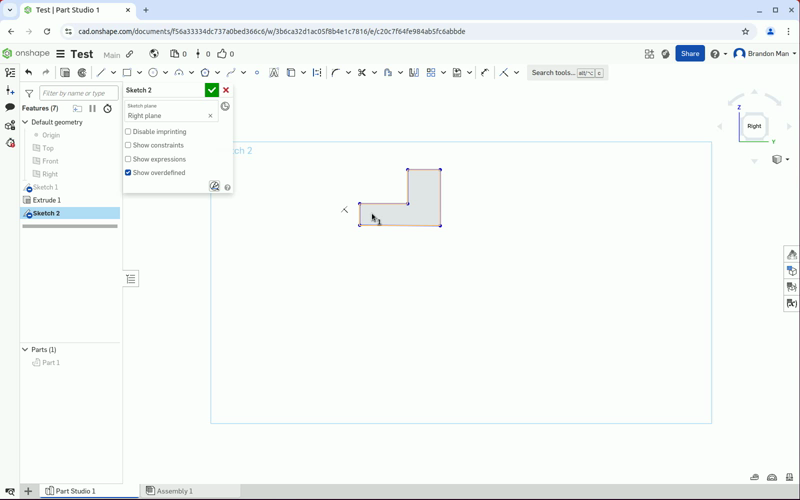
mouse_move(73, 352)
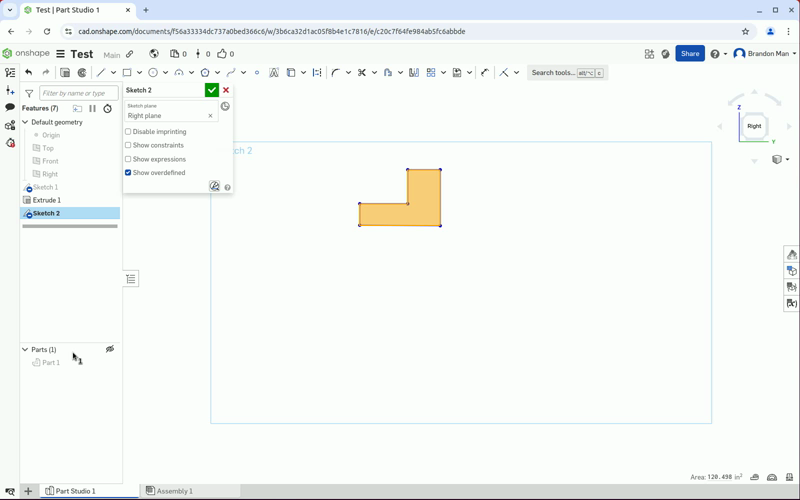
key(shift+y)
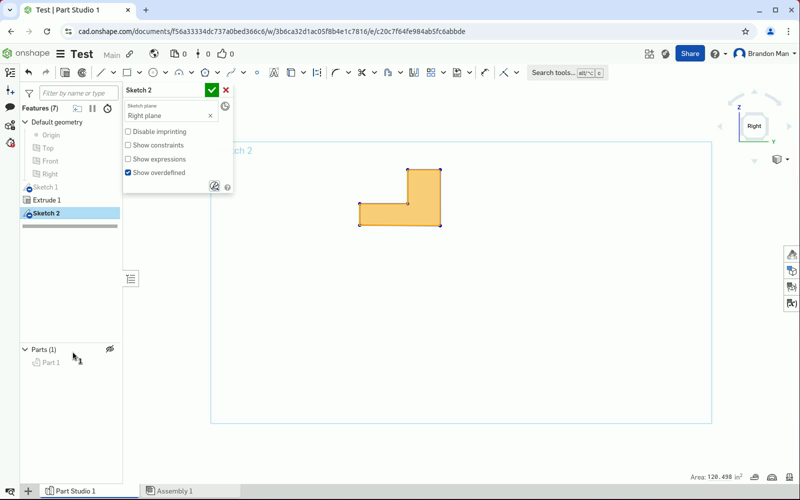
key(shift+e)
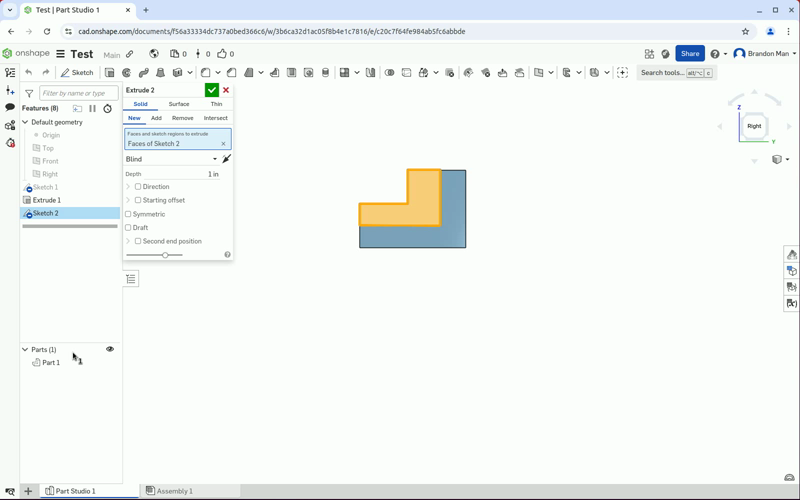
mouse_move(143, 106)
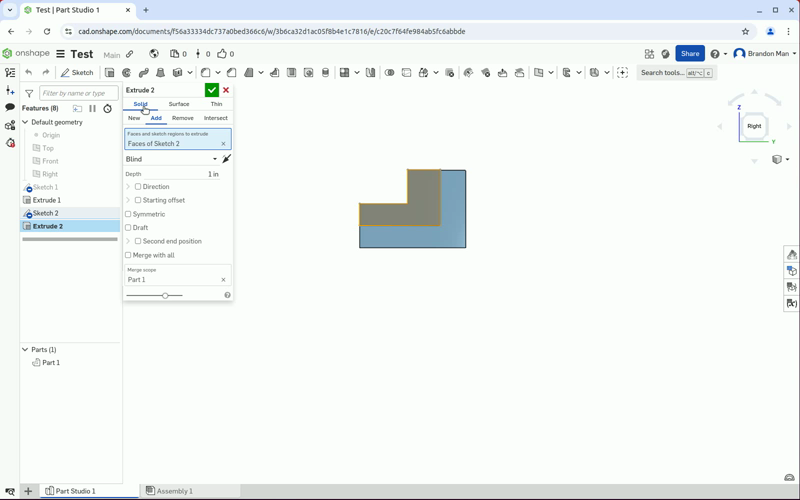
click(143, 106)
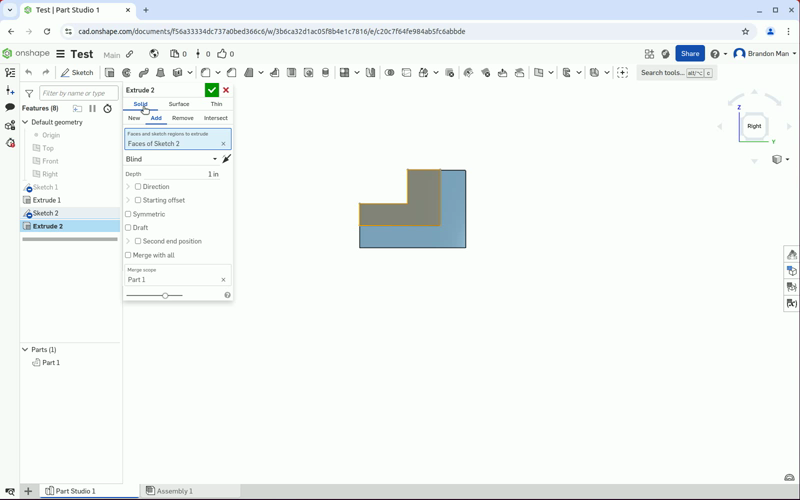
mouse_move(137, 120)
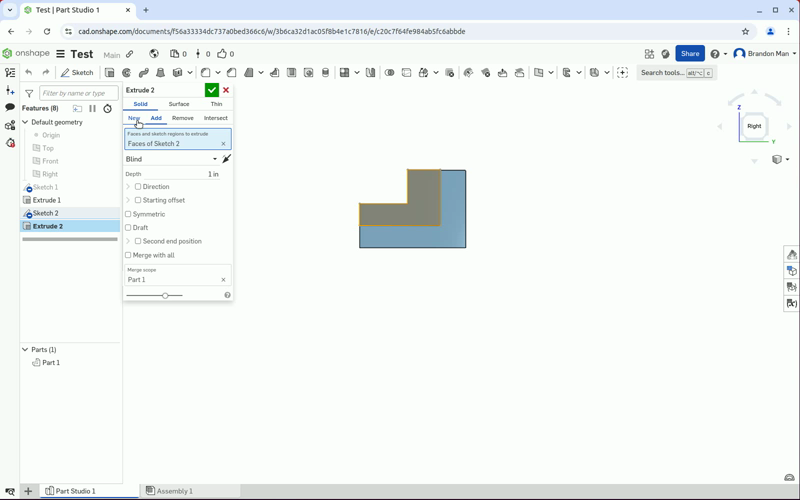
click(137, 120)
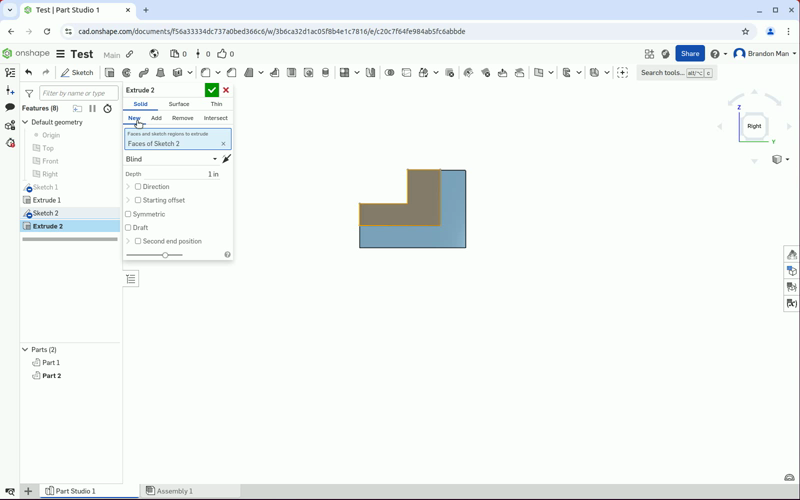
key(tab, 4)
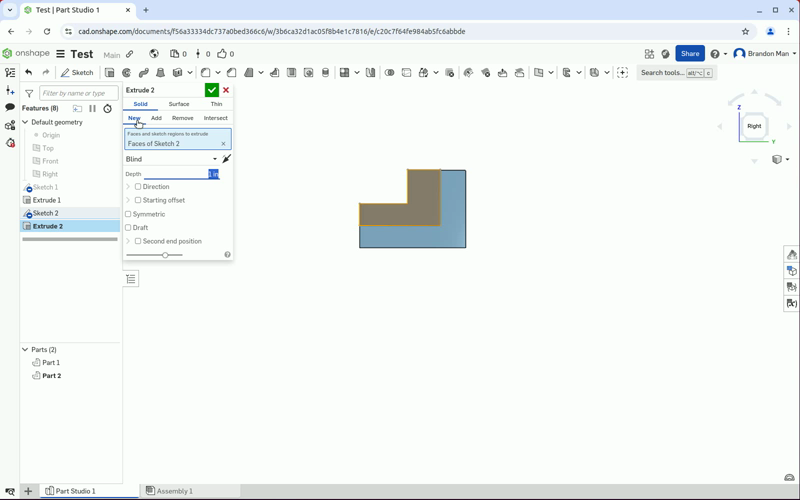
text(15.165)
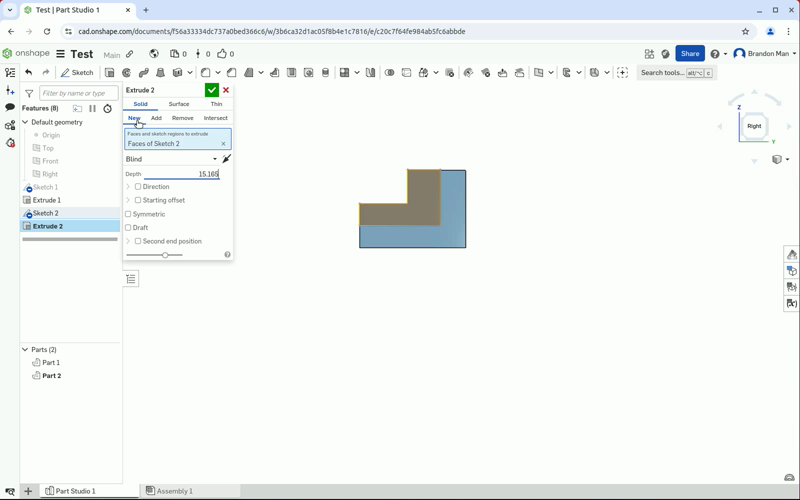
key(enter)
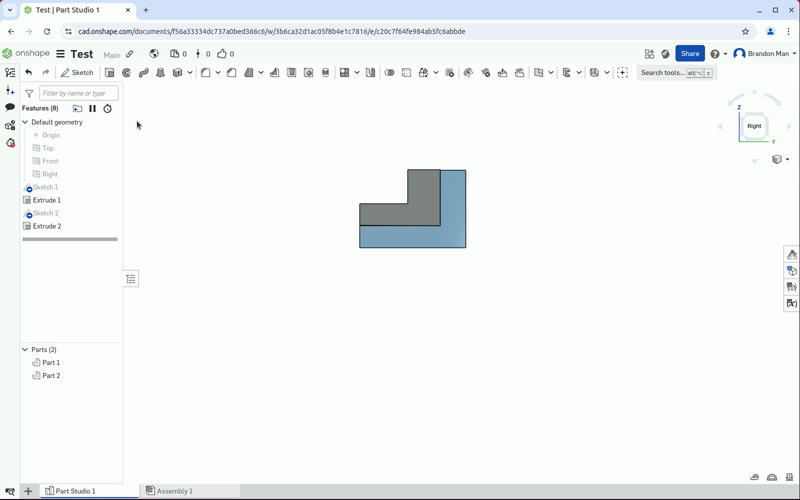
key(shift+h)
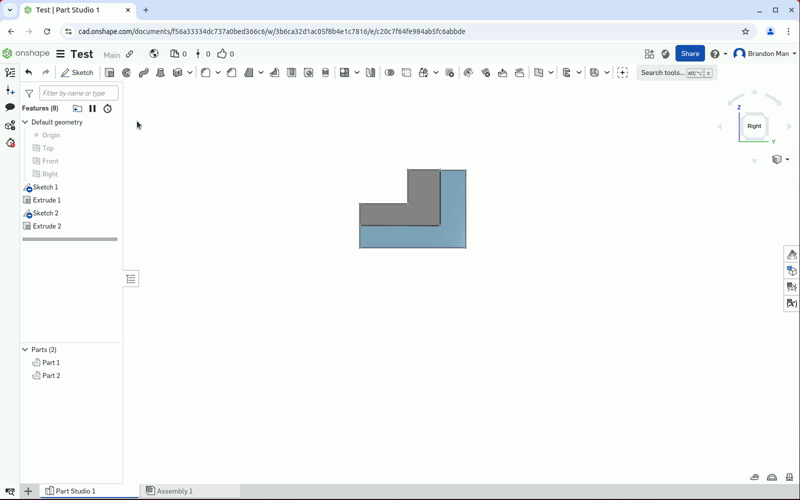
key(shift+h)
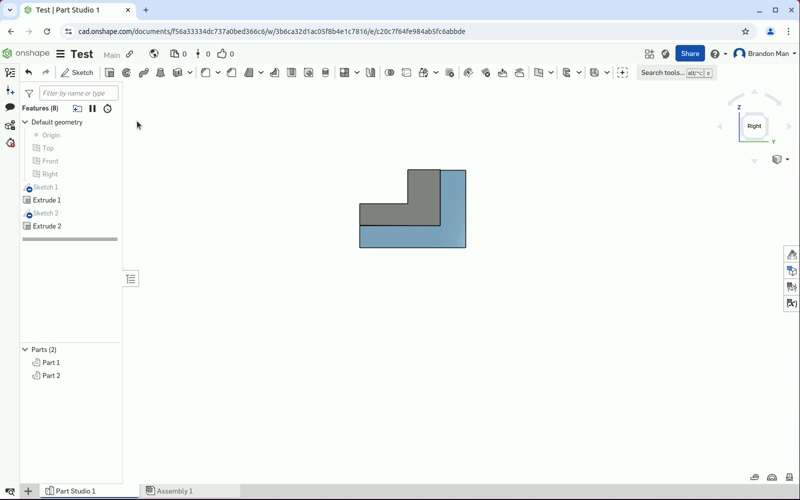
mouse_move(73, 189)
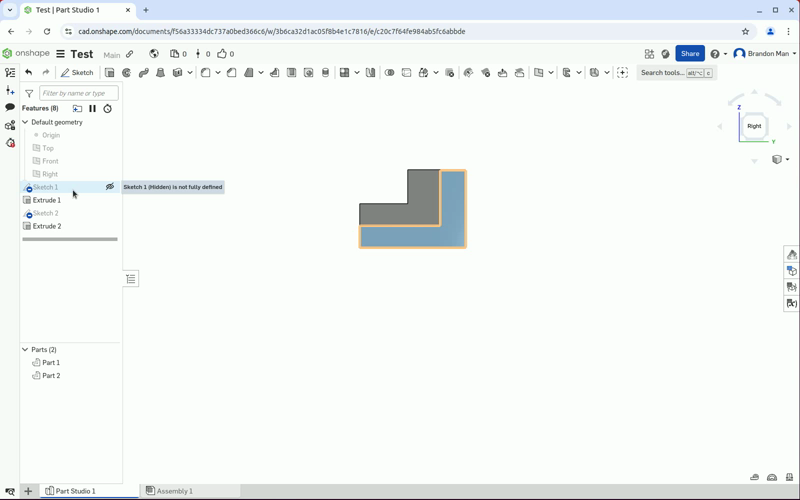
click(73, 189)
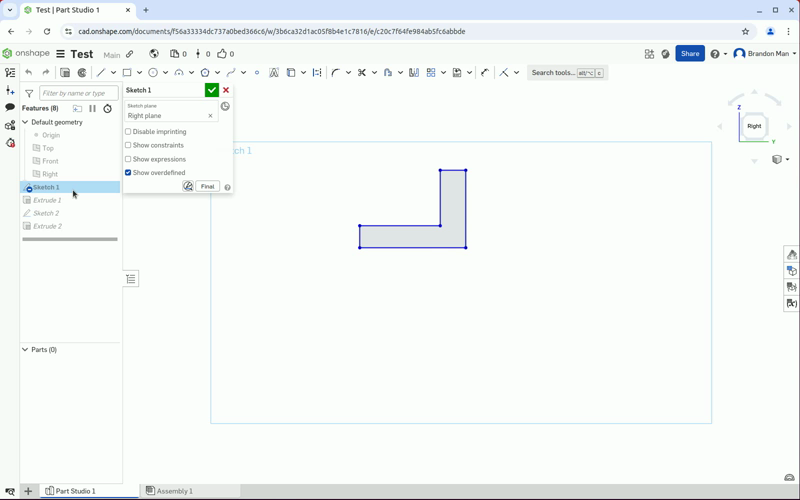
mouse_move(229, 92)
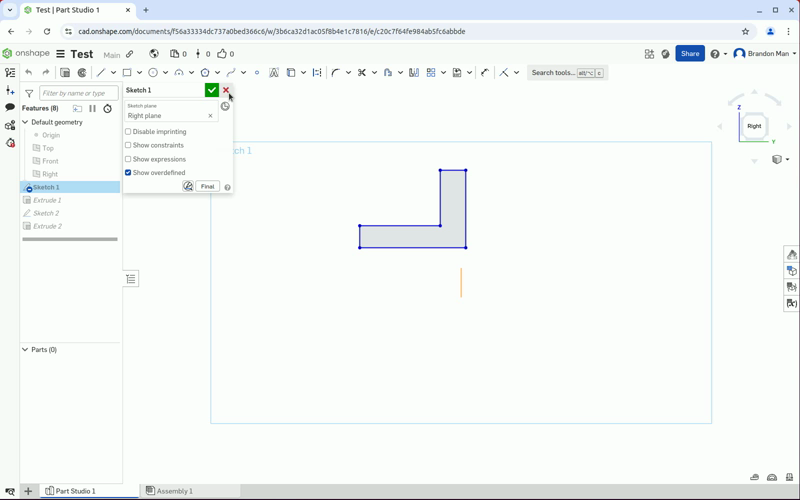
click(229, 92)
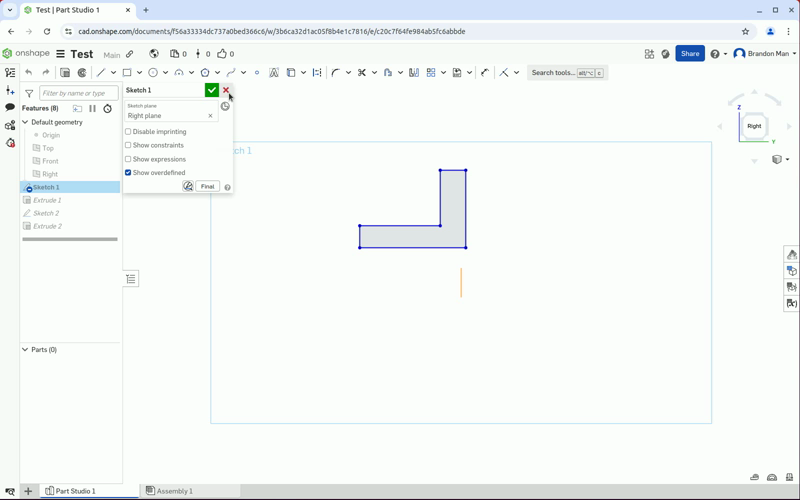
key(shift+s)
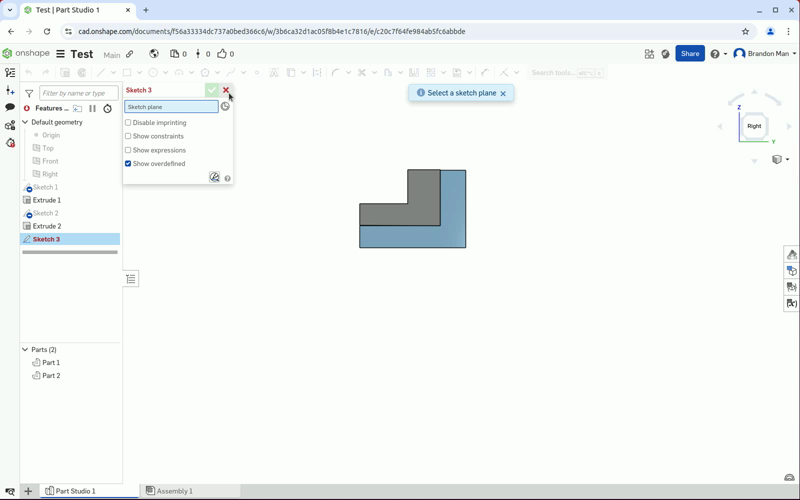
mouse_move(73, 176)
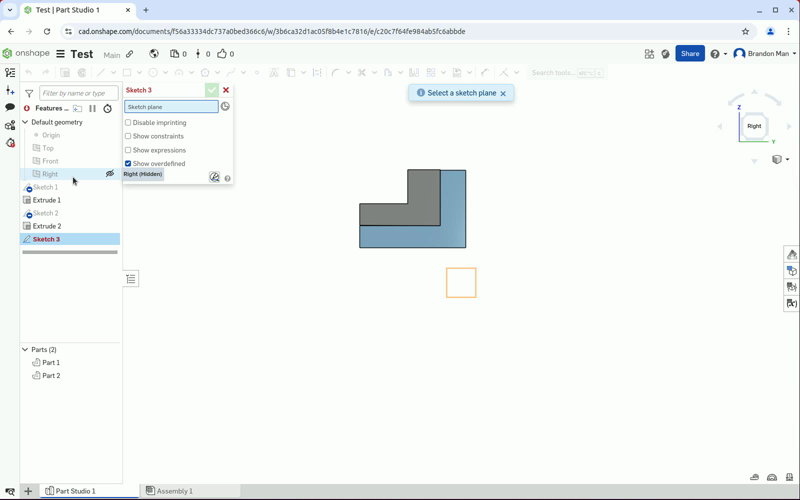
click(73, 176)
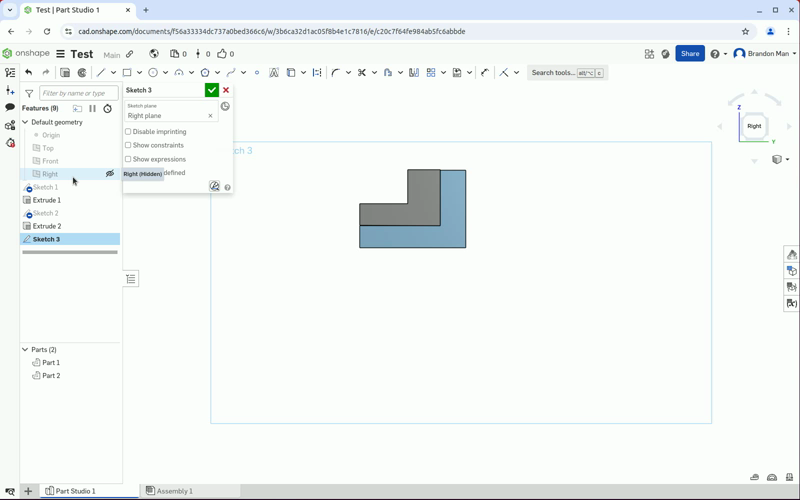
mouse_move(73, 352)
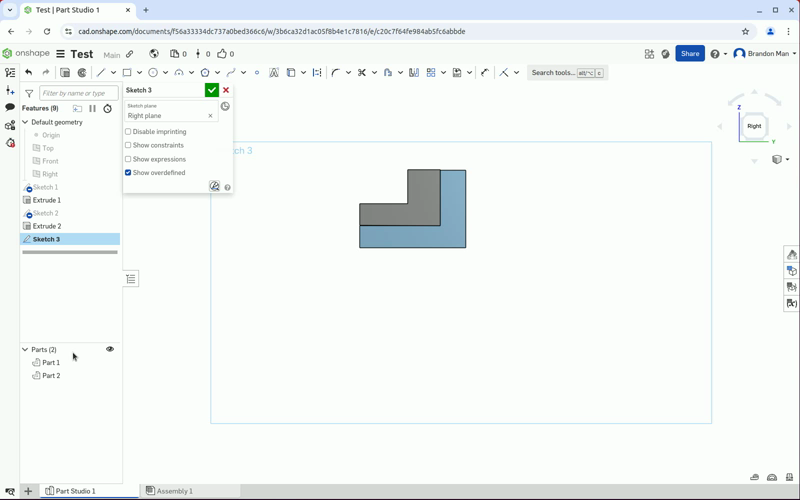
key(y)
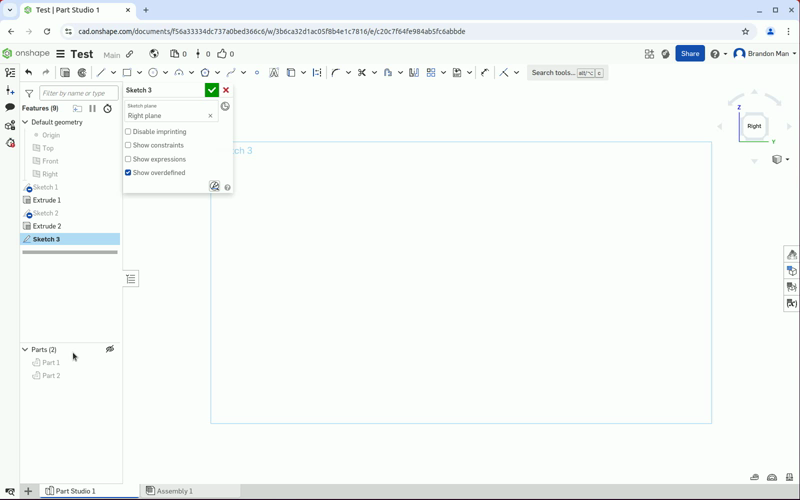
key(l)
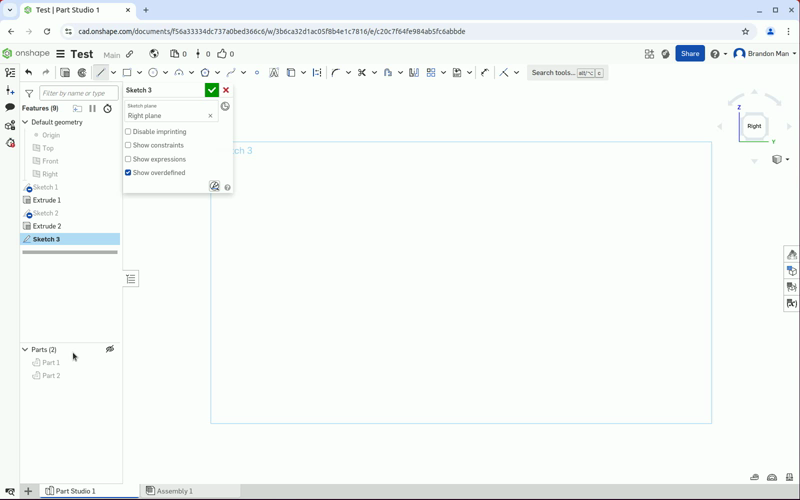
key_down(shift)
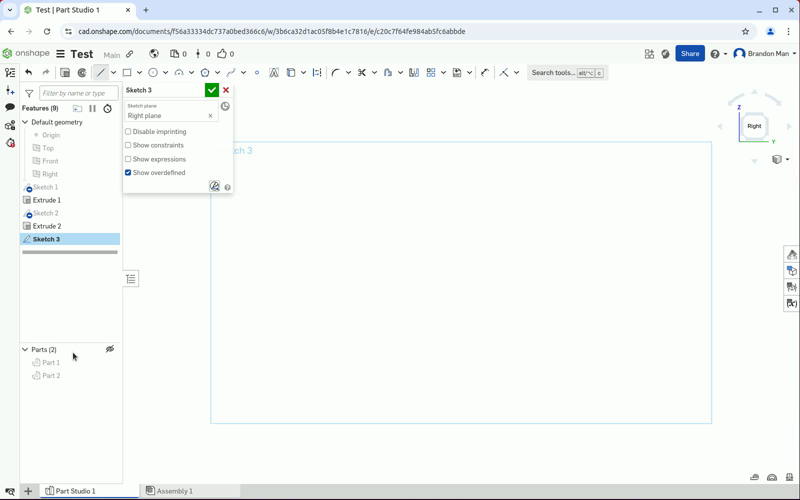
mouse_move(359, 204)
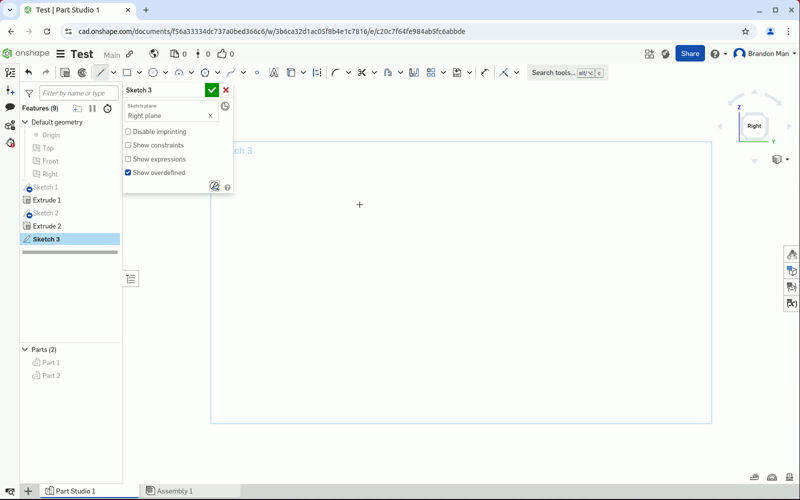
click(359, 204)
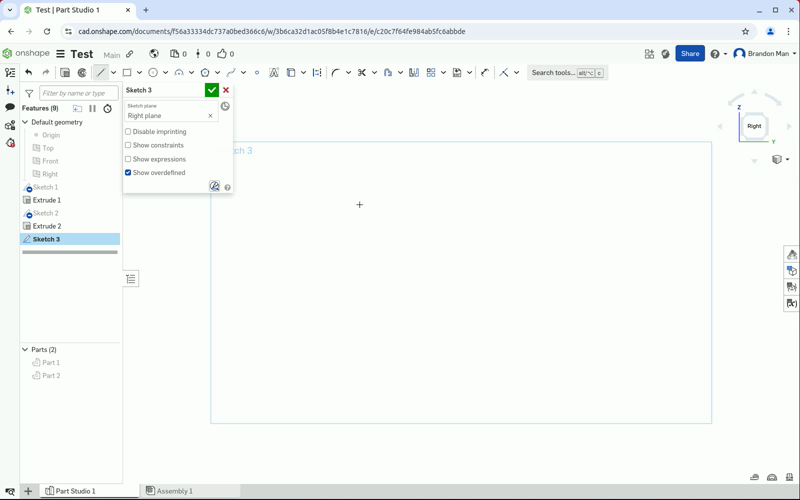
key_up(shift)
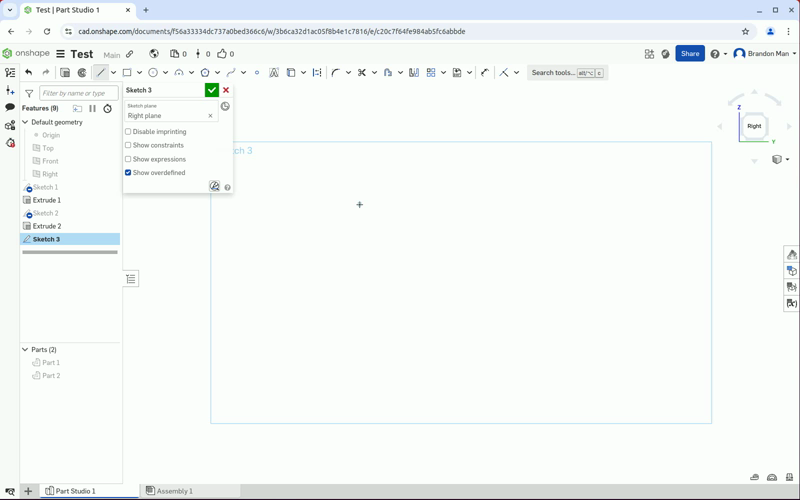
key_down(shift)
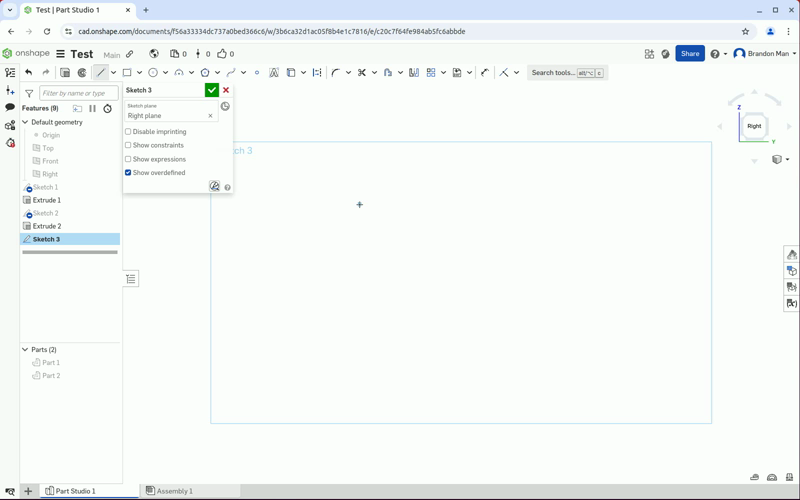
mouse_move(389, 204)
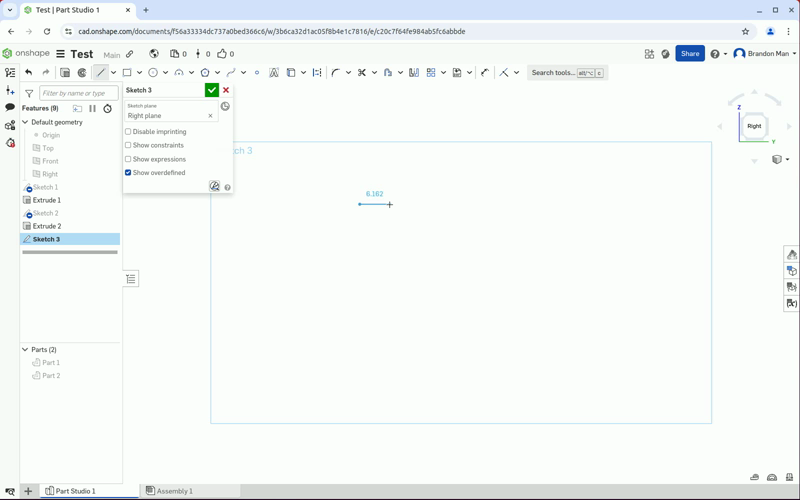
mouse_move(408, 204)
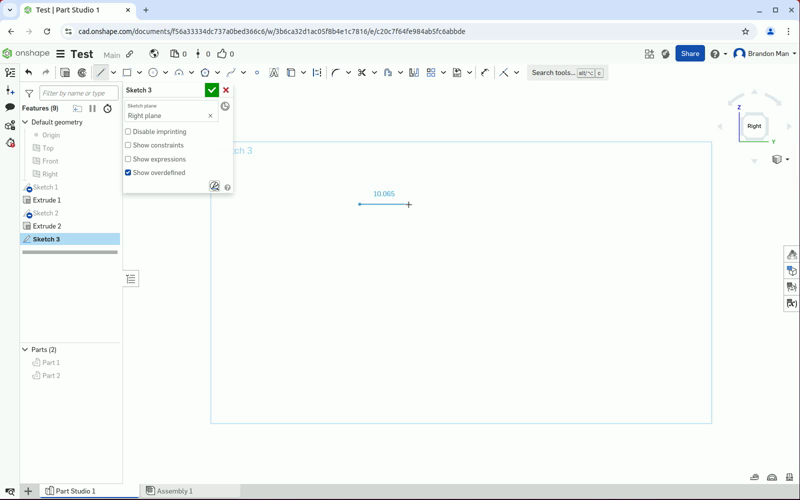
click(408, 204)
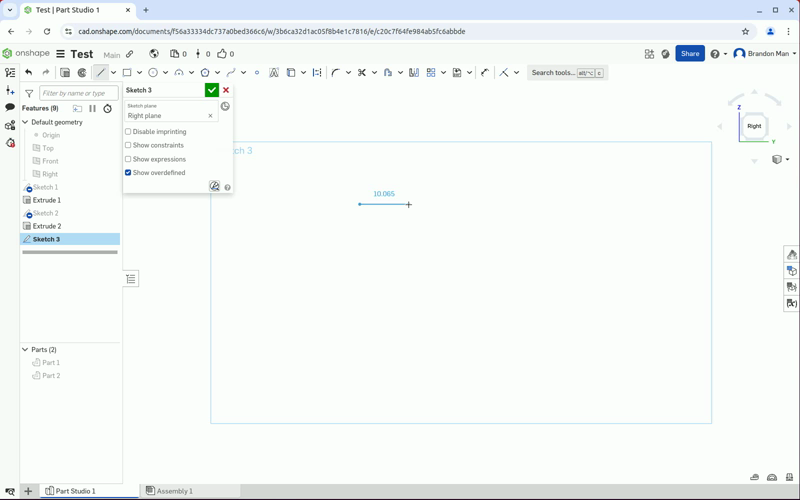
key_up(shift)
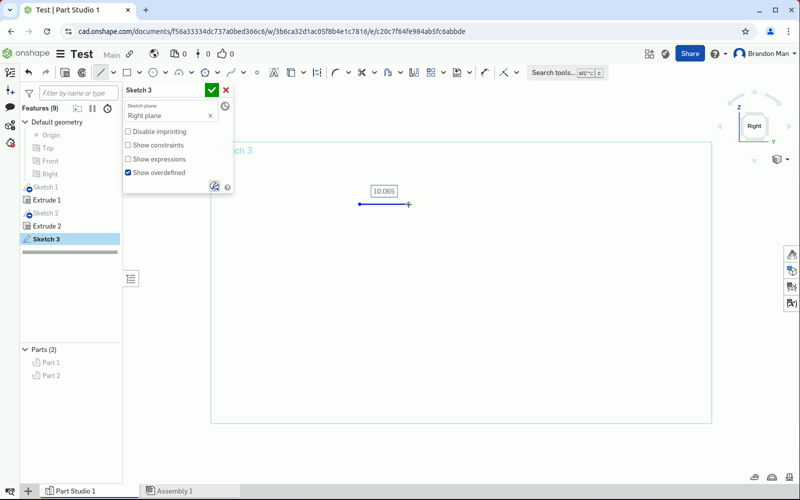
key_down(shift)
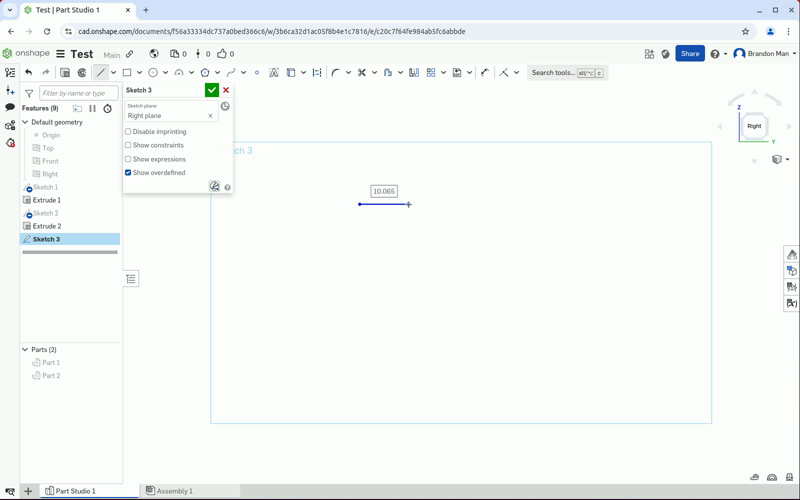
mouse_move(438, 204)
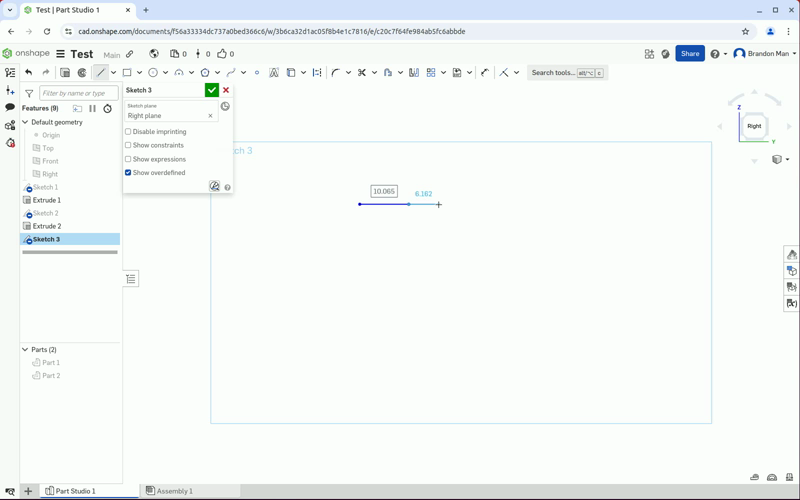
mouse_move(408, 170)
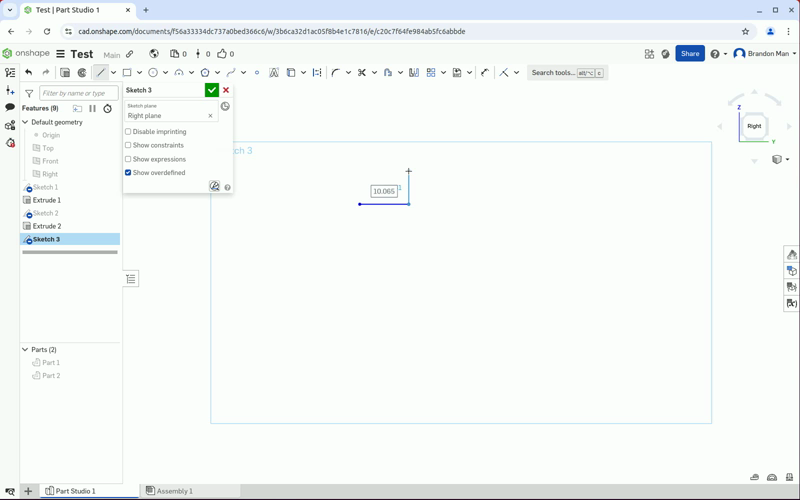
click(408, 170)
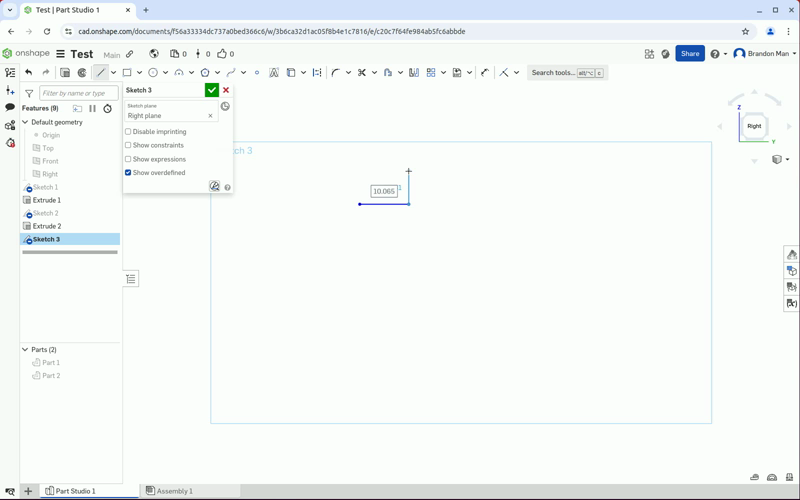
key_up(shift)
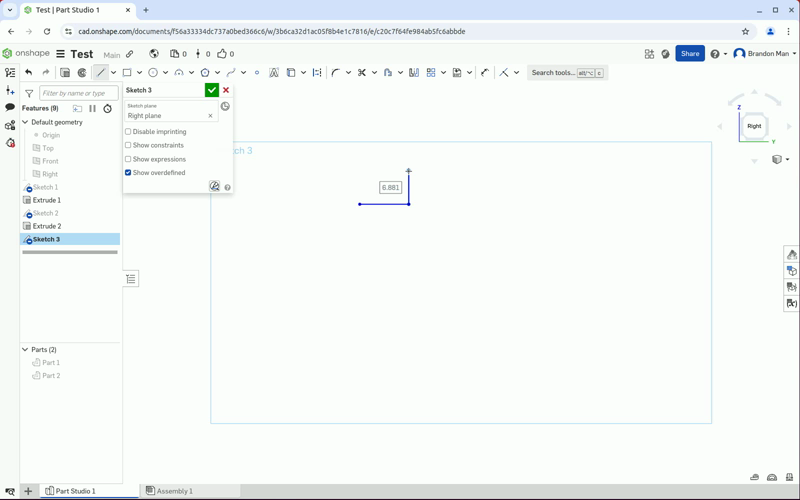
key_down(shift)
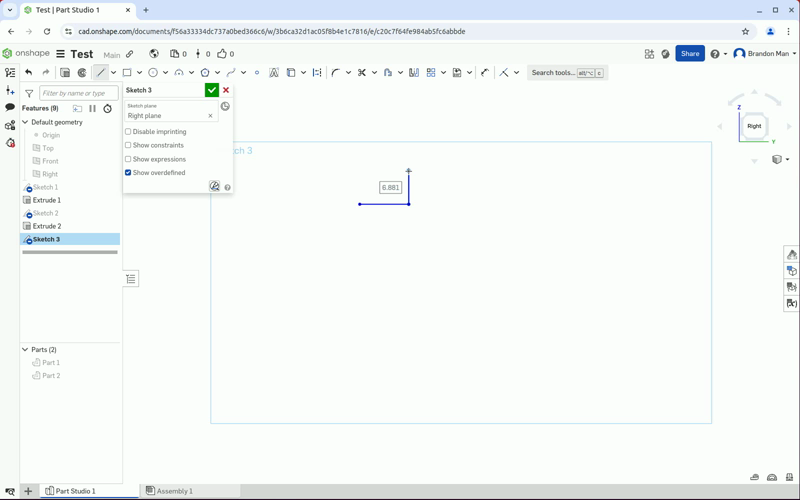
mouse_move(438, 170)
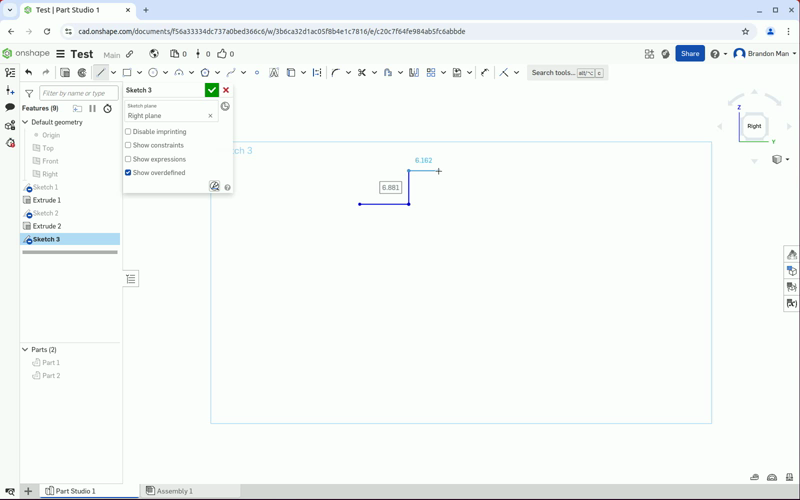
mouse_move(359, 170)
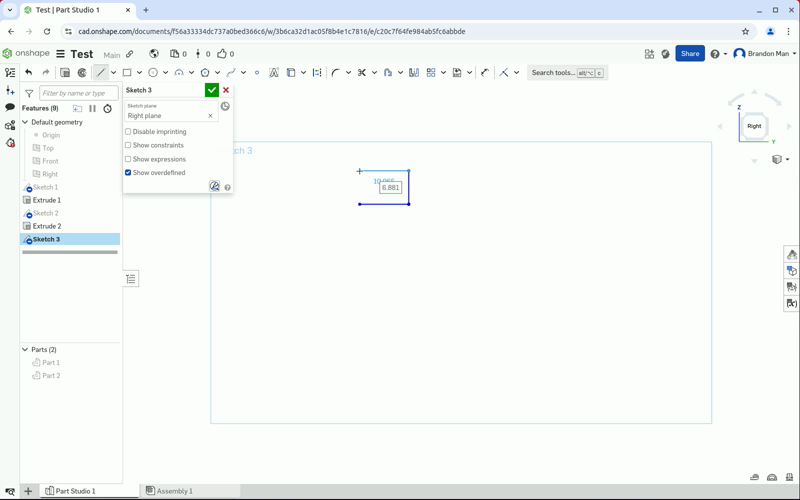
click(359, 170)
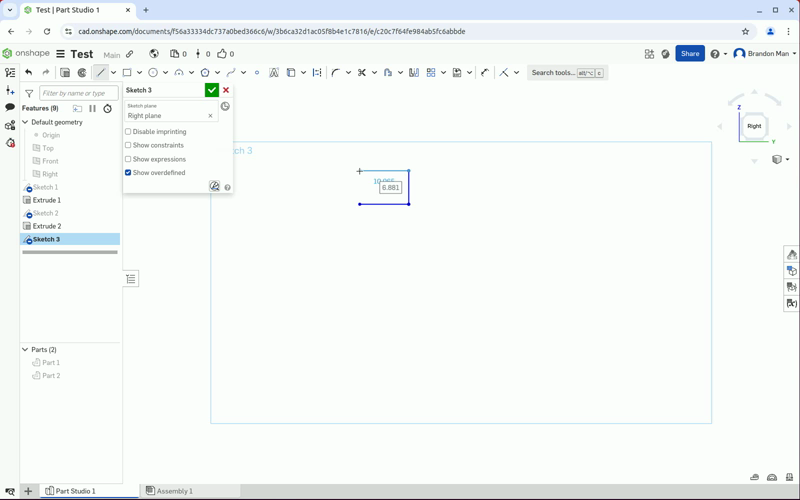
key_up(shift)
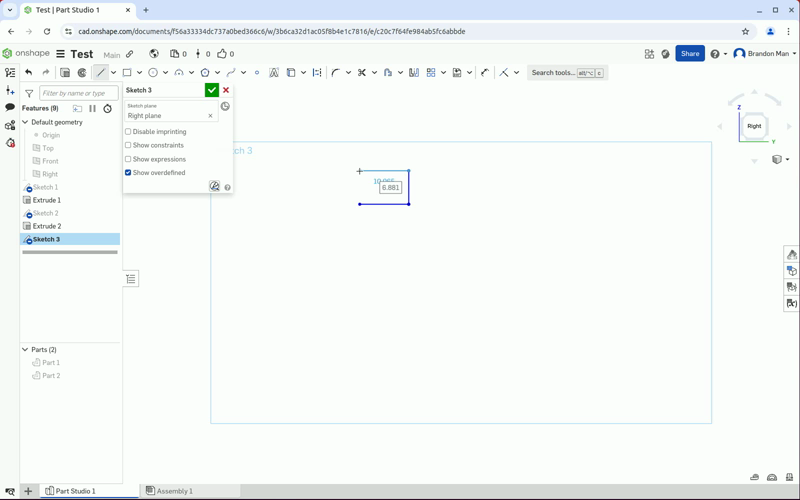
mouse_move(389, 170)
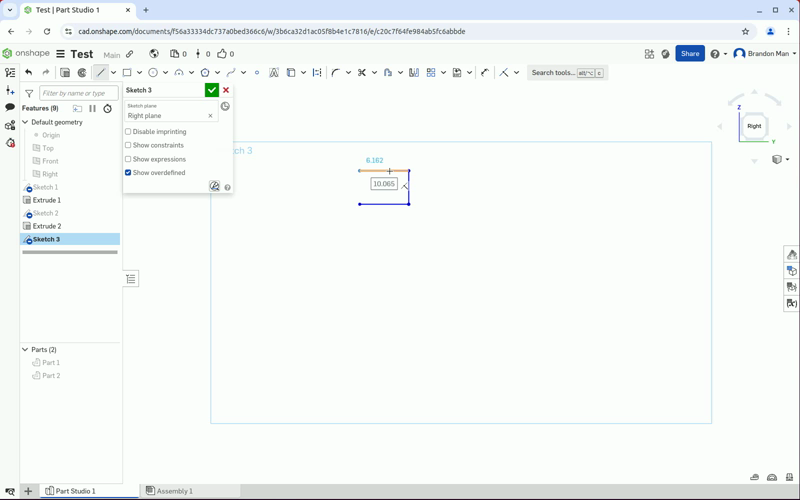
key_down(shift)
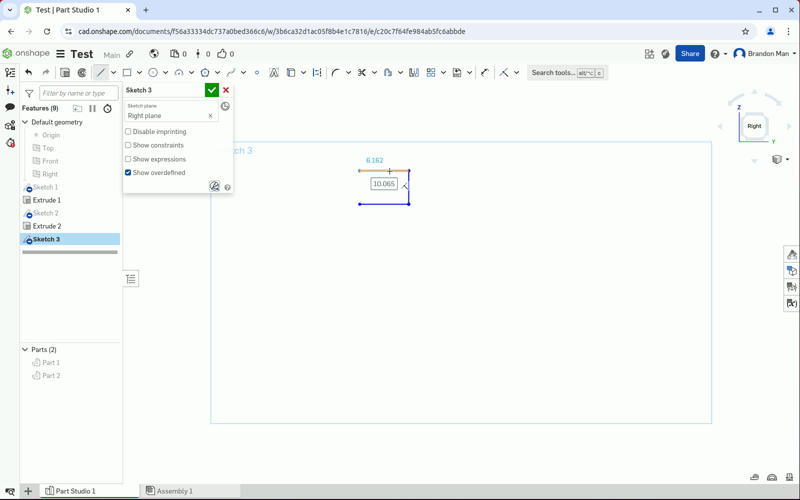
mouse_move(359, 204)
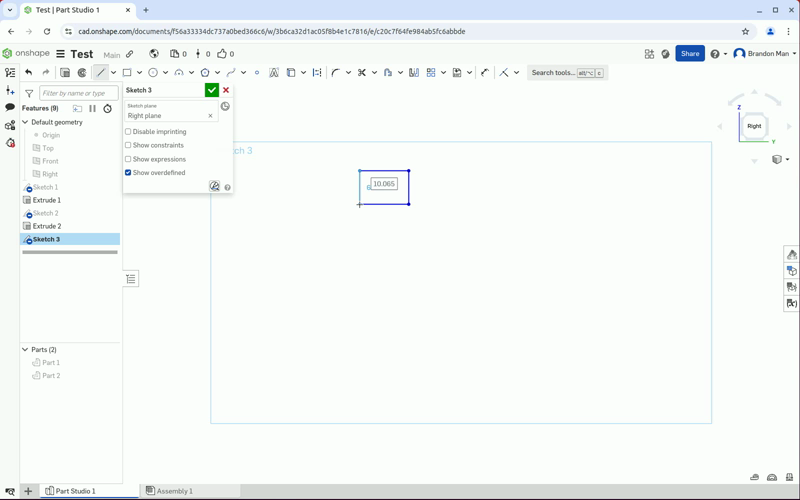
key_up(shift)
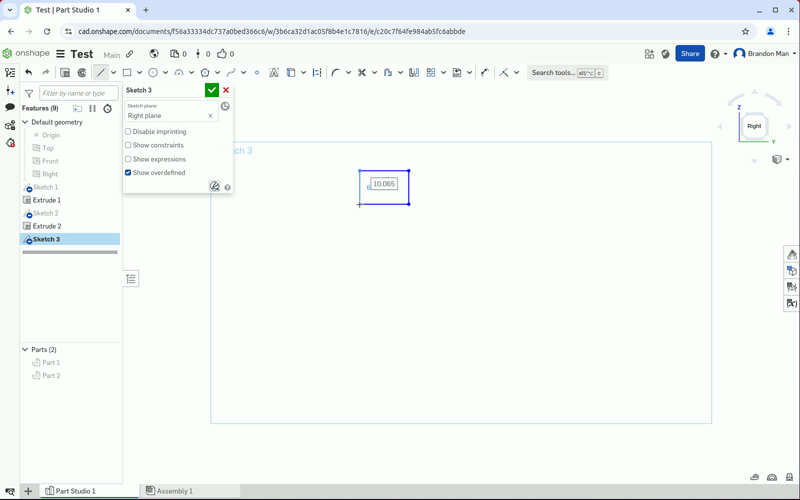
click(359, 204)
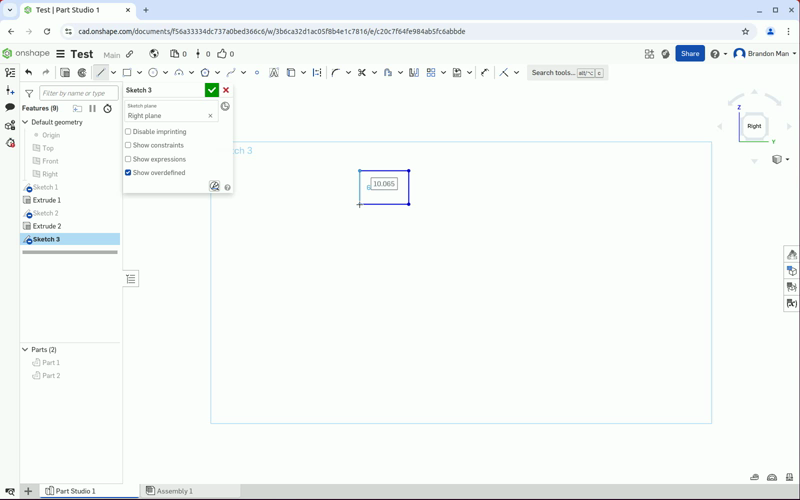
key(esc)
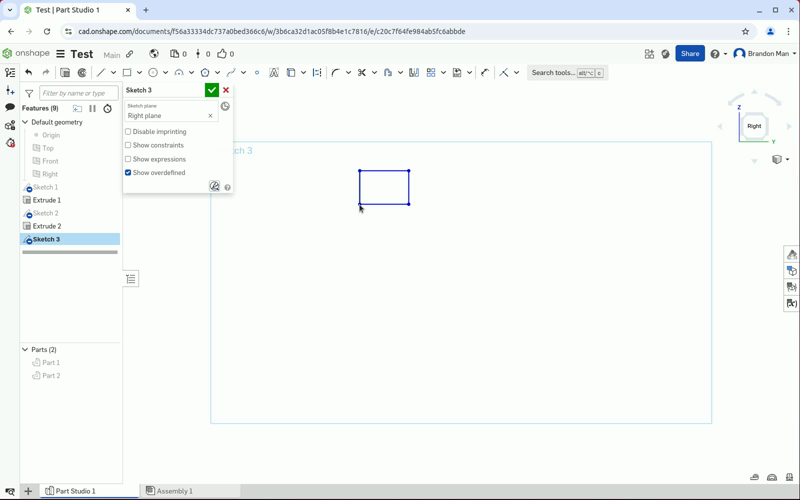
mouse_move(398, 178)
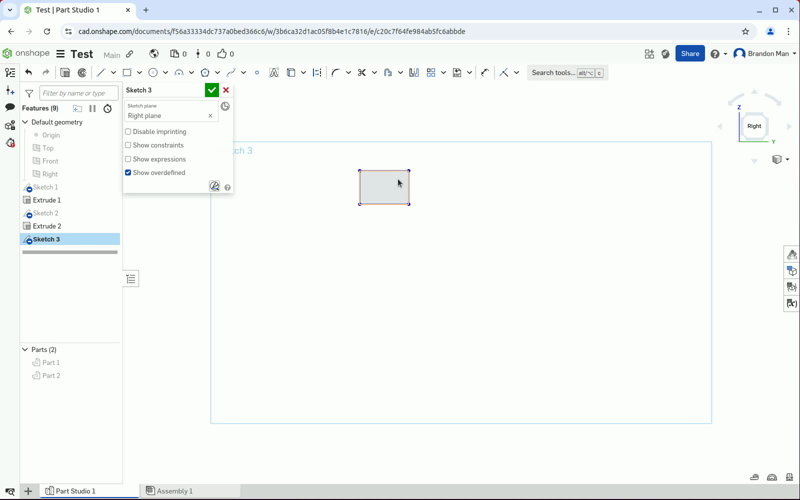
scroll(6)
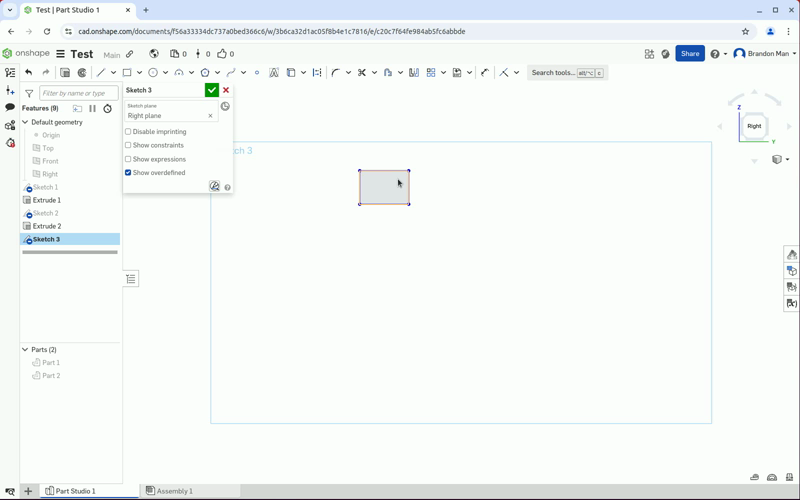
scroll(6)
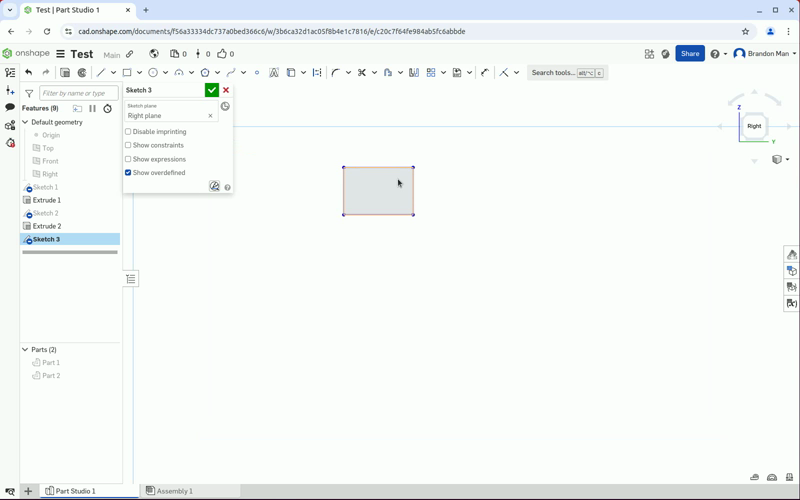
scroll(6)
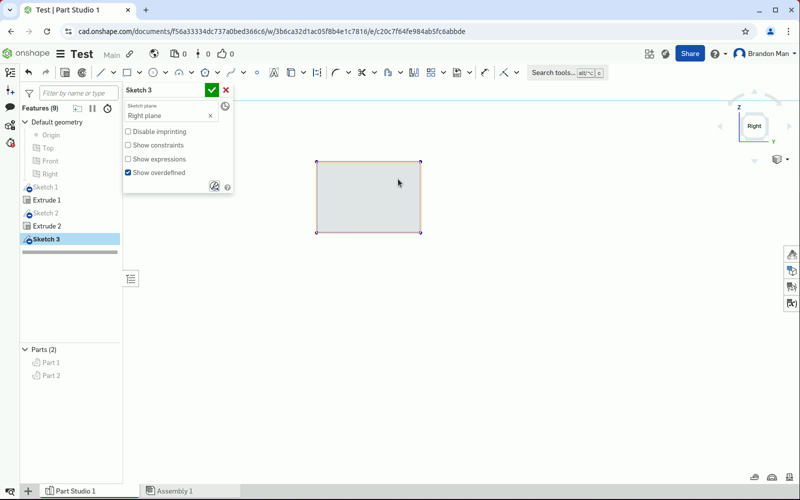
scroll(6)
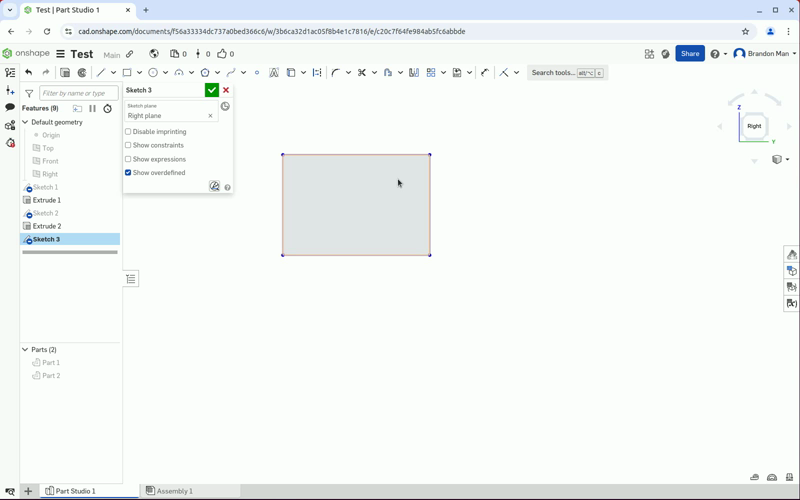
scroll(6)
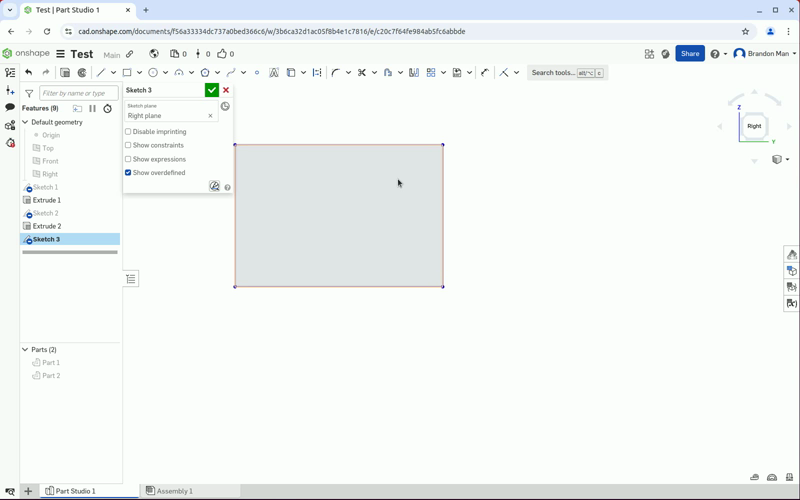
scroll(6)
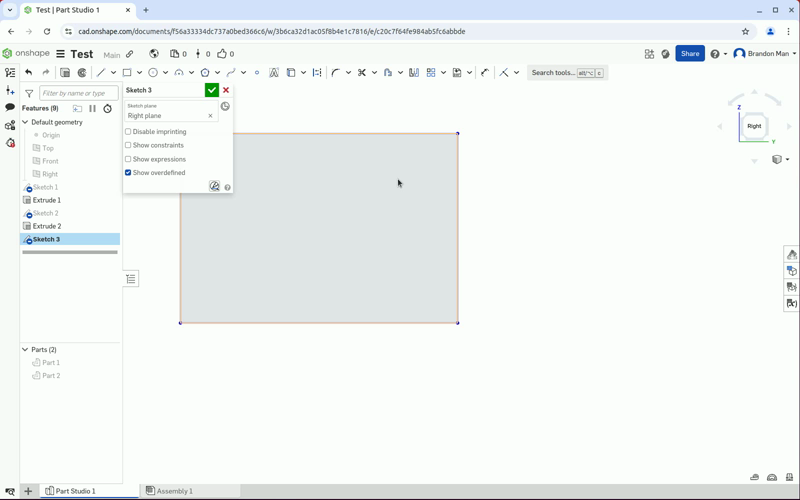
scroll(6)
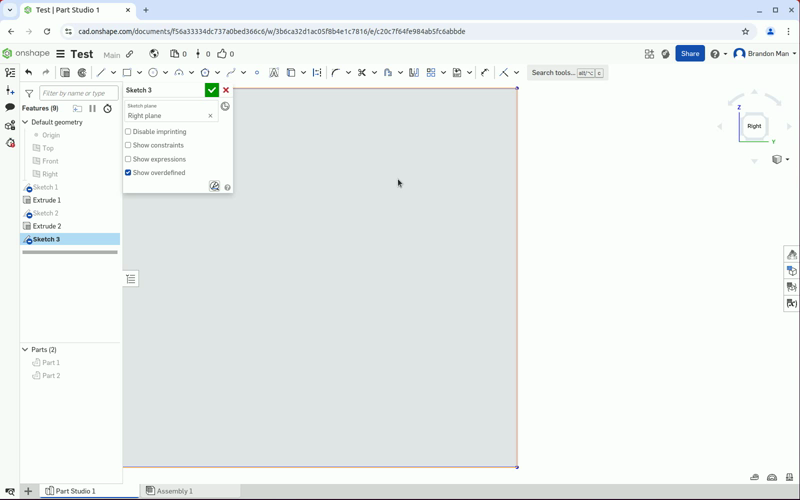
click(398, 178)
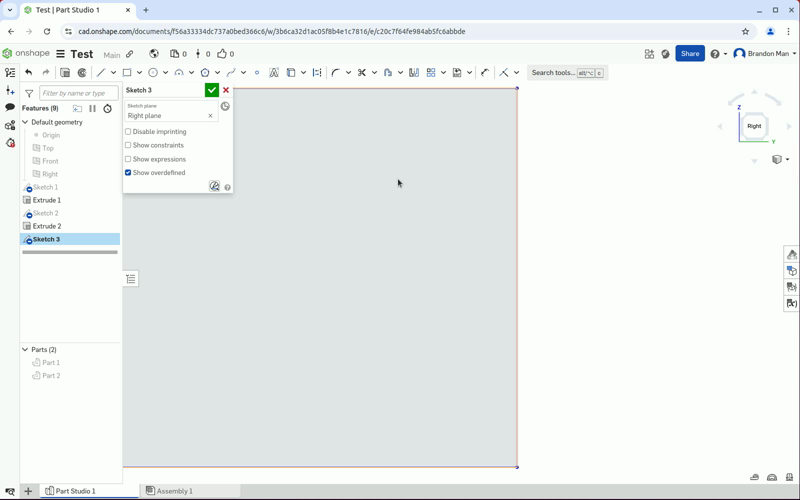
scroll(-6)
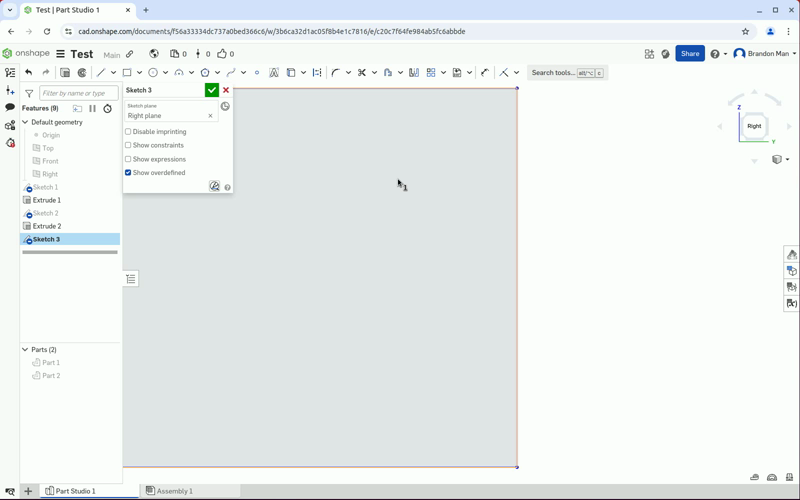
scroll(-6)
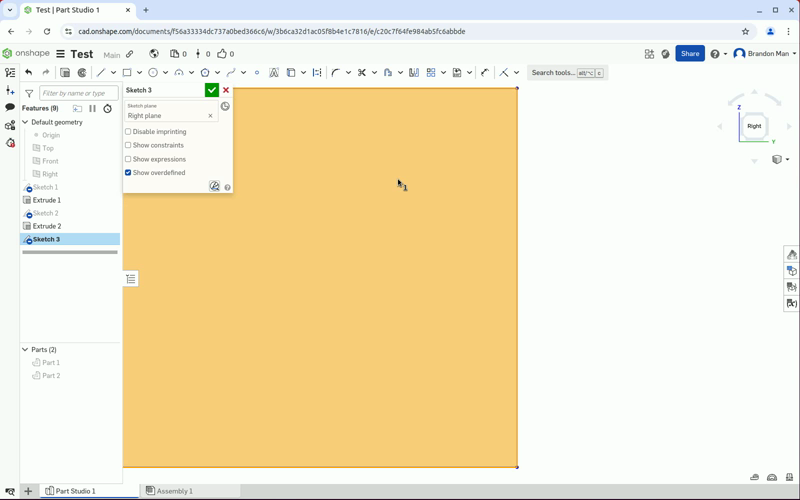
scroll(-6)
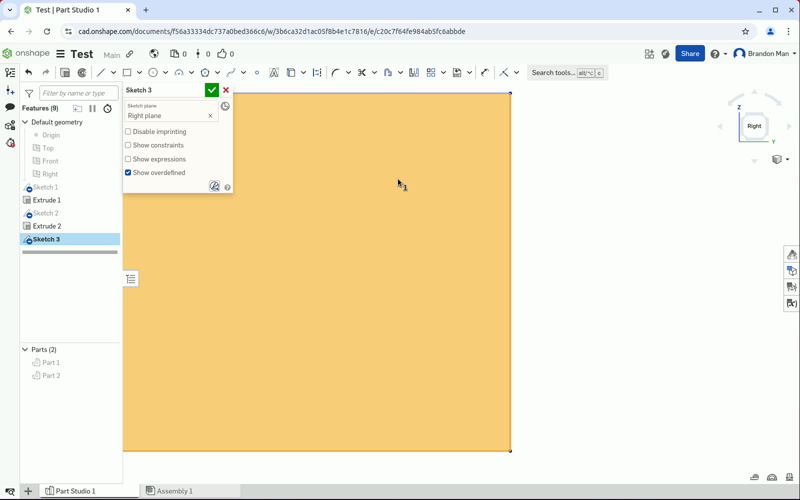
scroll(-6)
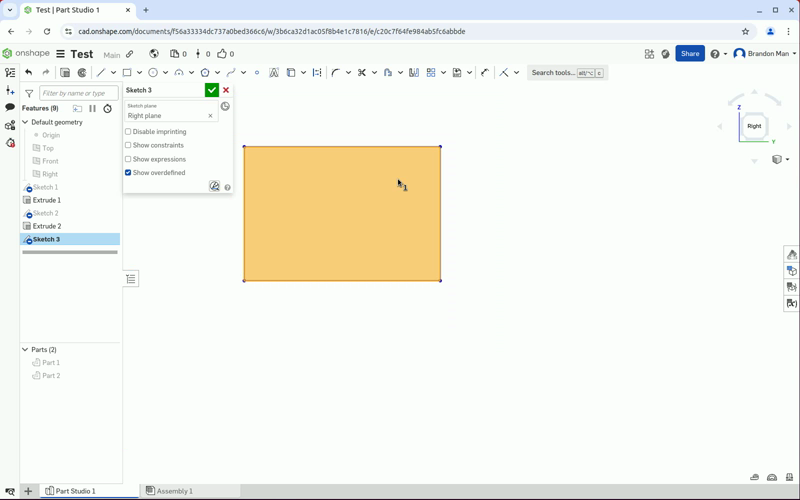
scroll(-6)
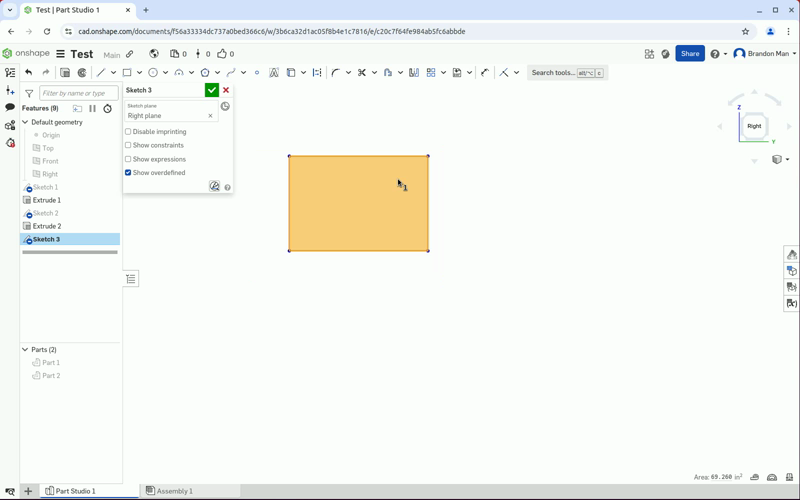
scroll(-6)
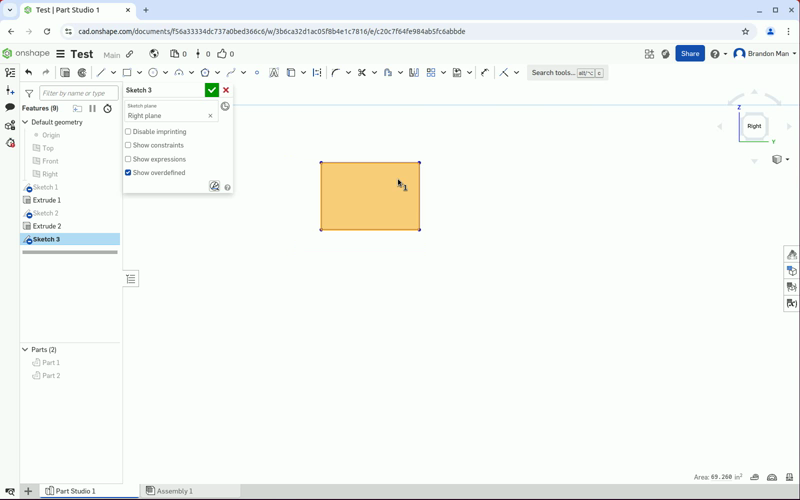
scroll(-6)
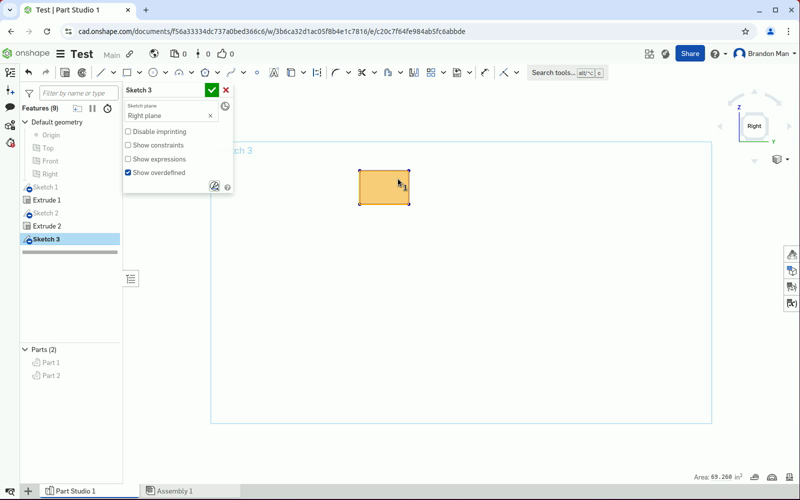
mouse_move(73, 352)
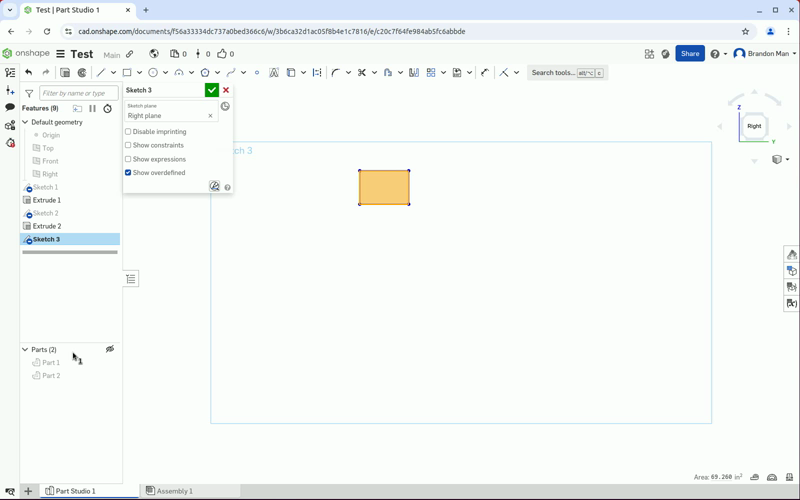
key(shift+y)
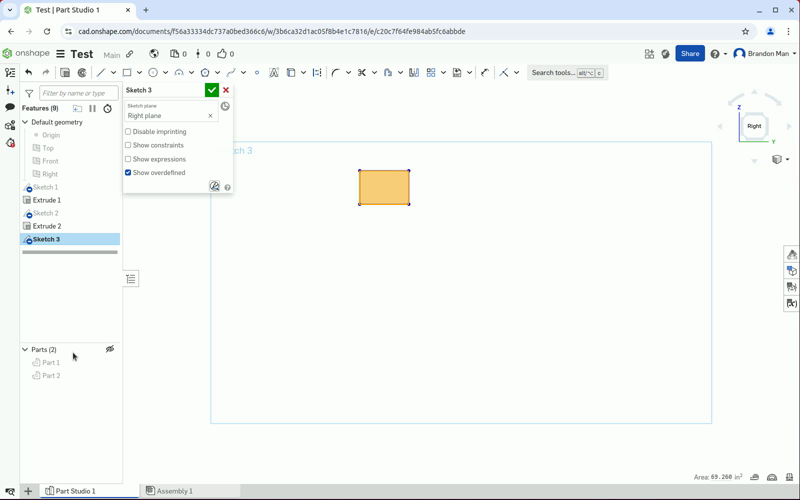
key(shift+e)
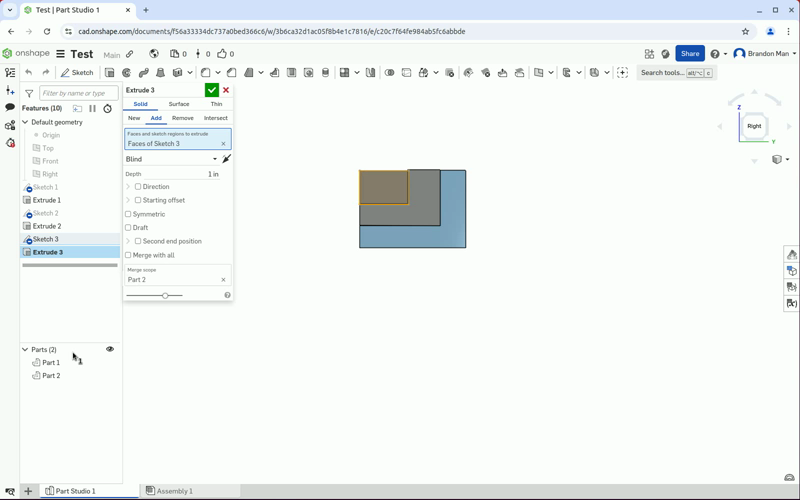
mouse_move(143, 106)
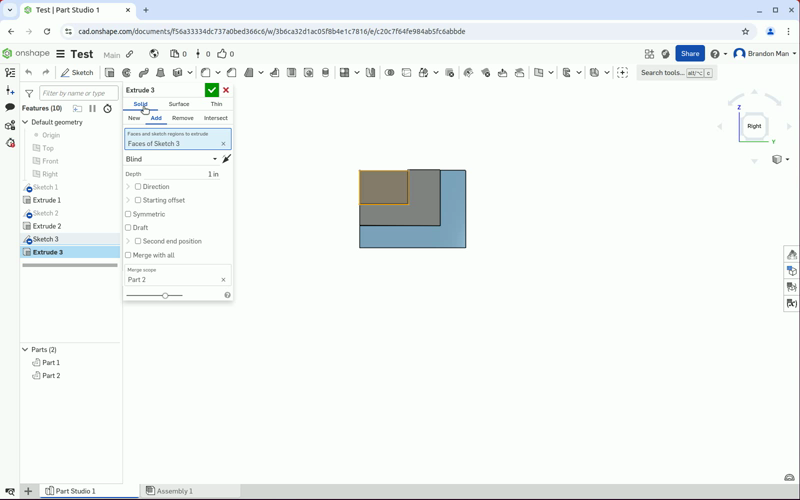
click(143, 106)
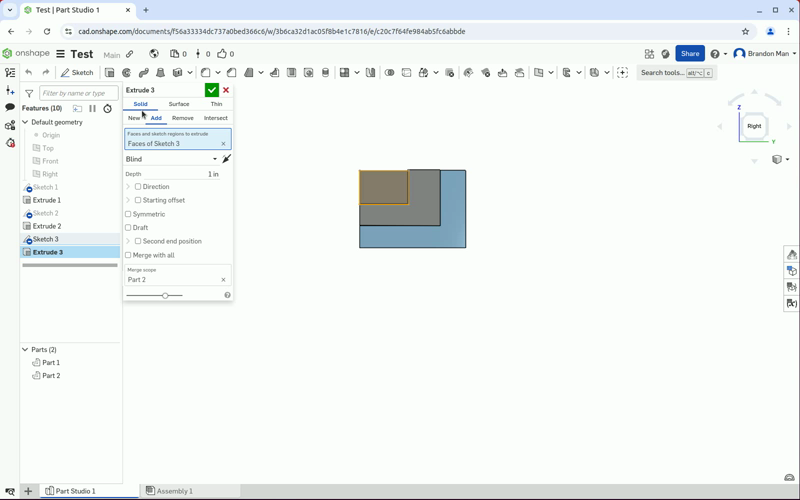
mouse_move(137, 120)
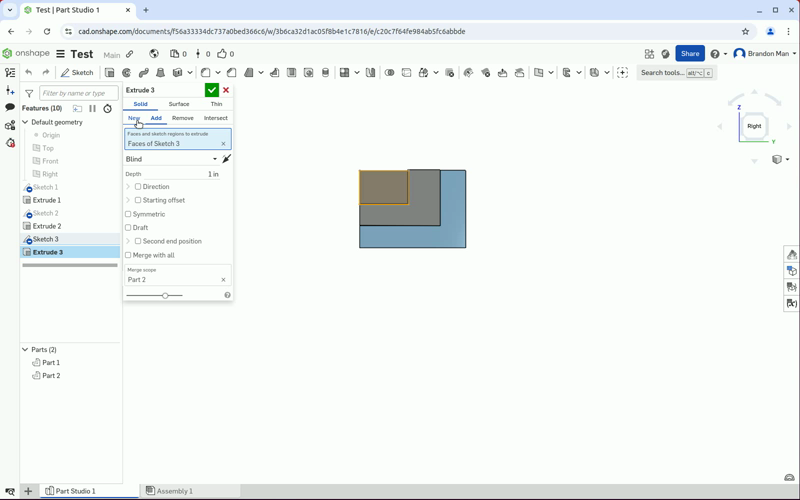
click(137, 120)
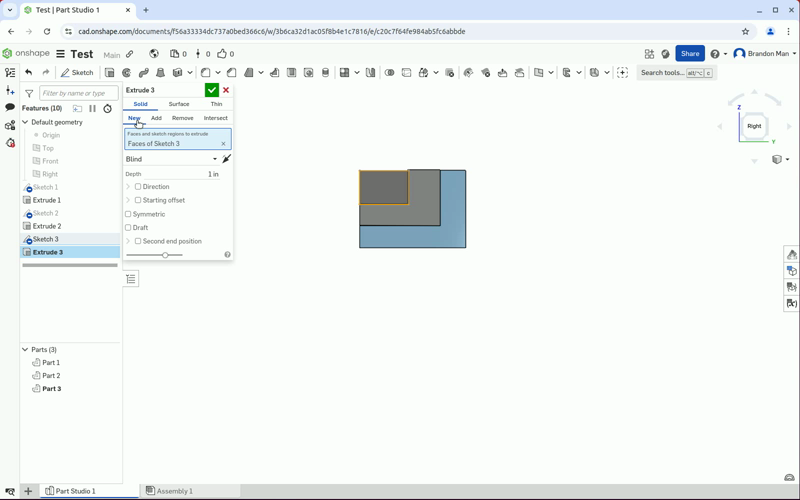
key(tab, 4)
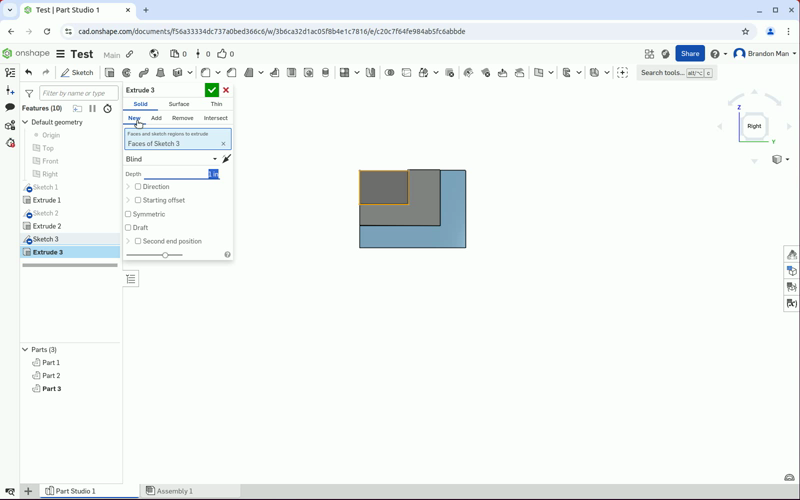
text(15.165)
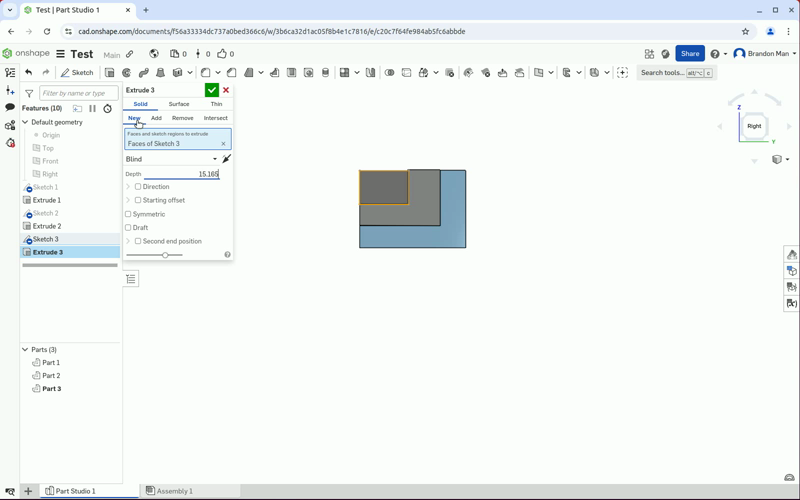
key(enter)
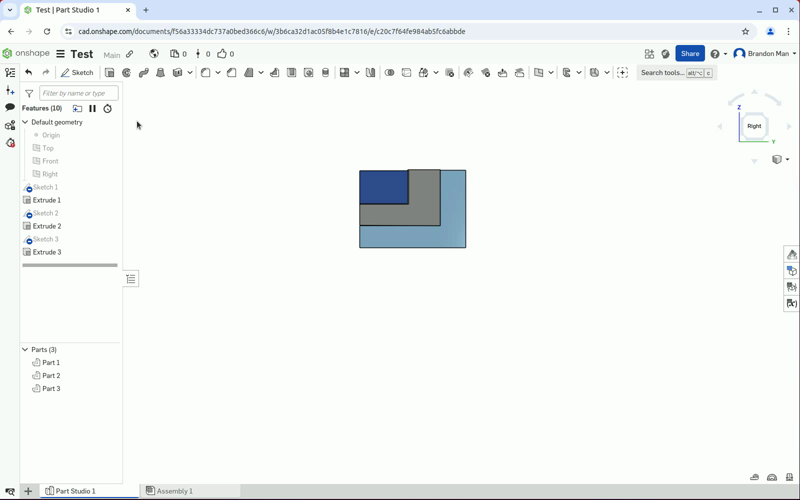
key(shift+h)
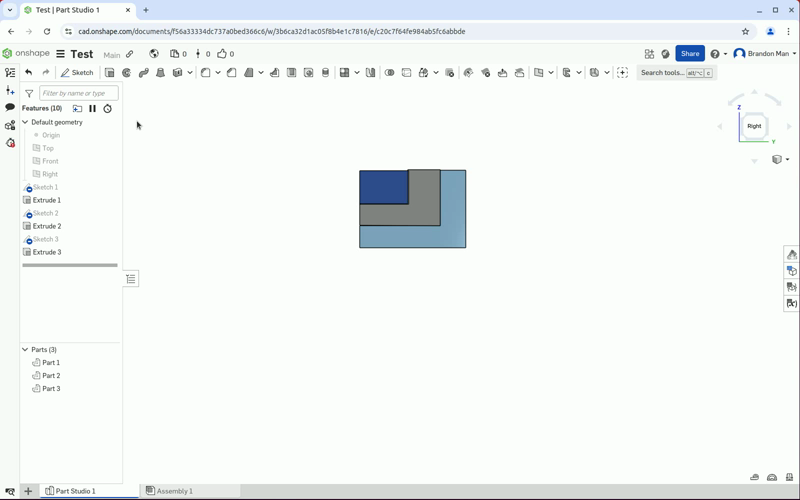
key(shift+h)
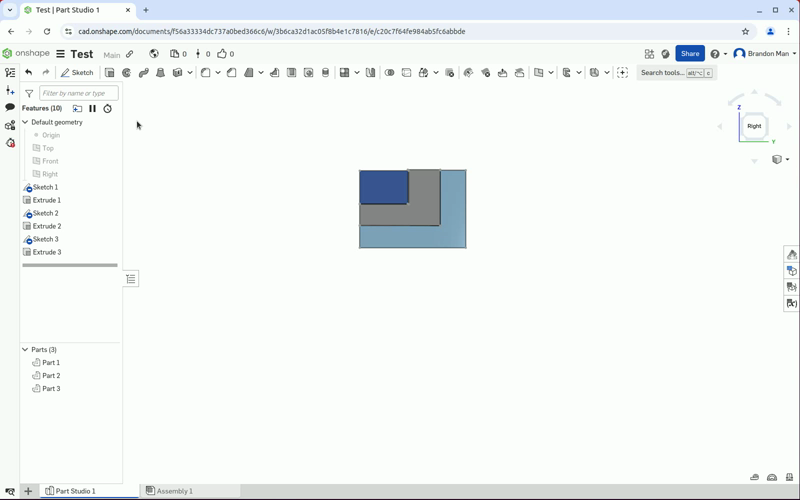
key(shift+7)
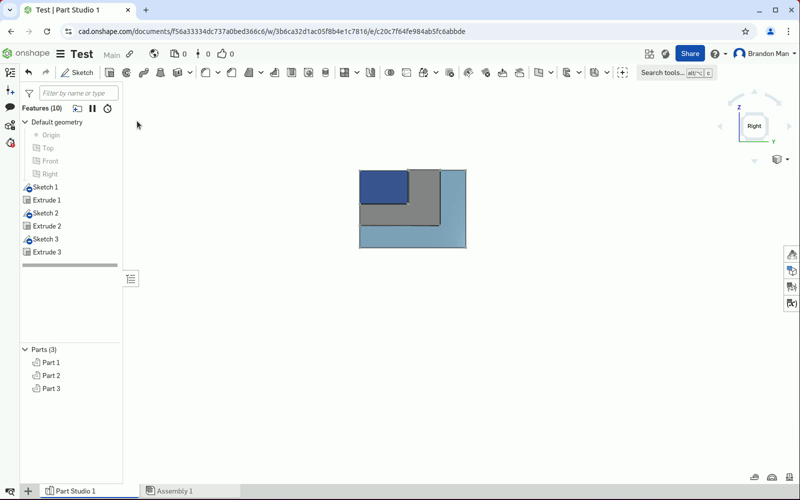
key(right, 2)
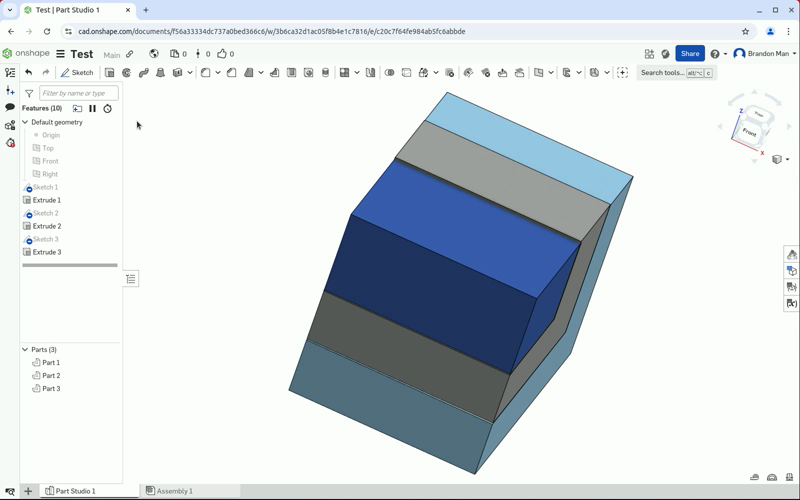
key(down, 2)
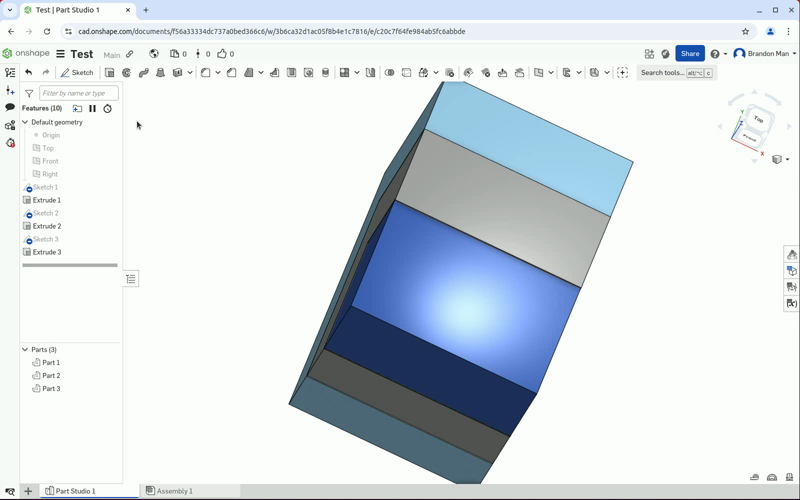
key(up, 2)
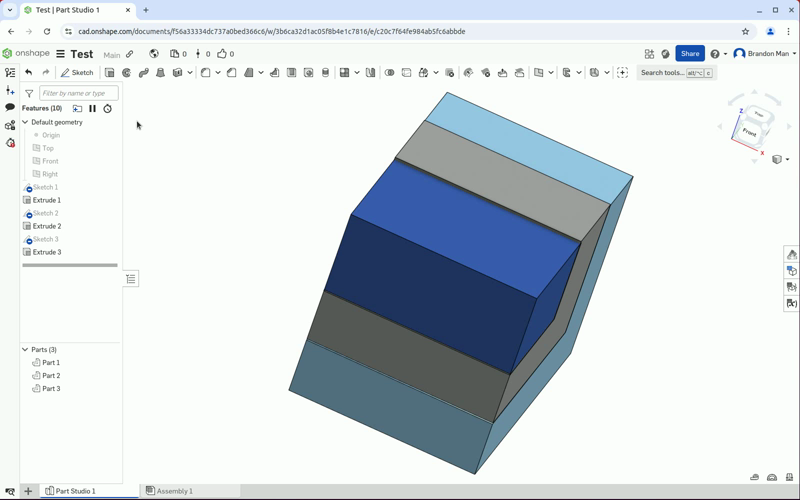
key(left, 2)
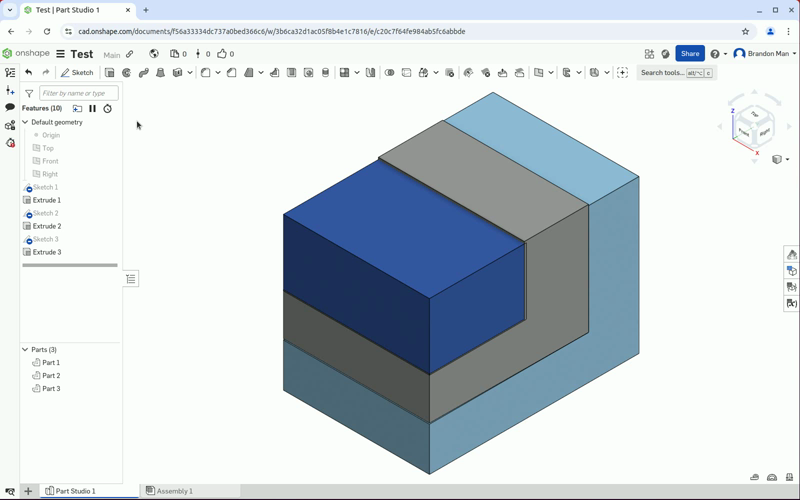
mouse_move(73, 189)
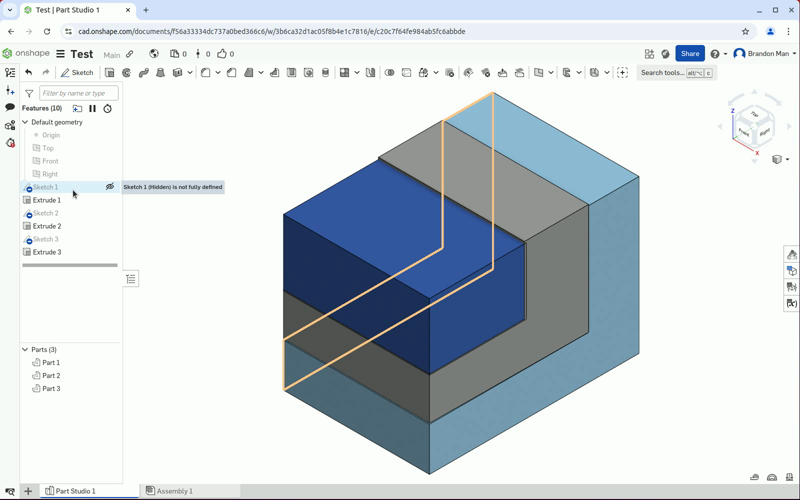
click(73, 189)